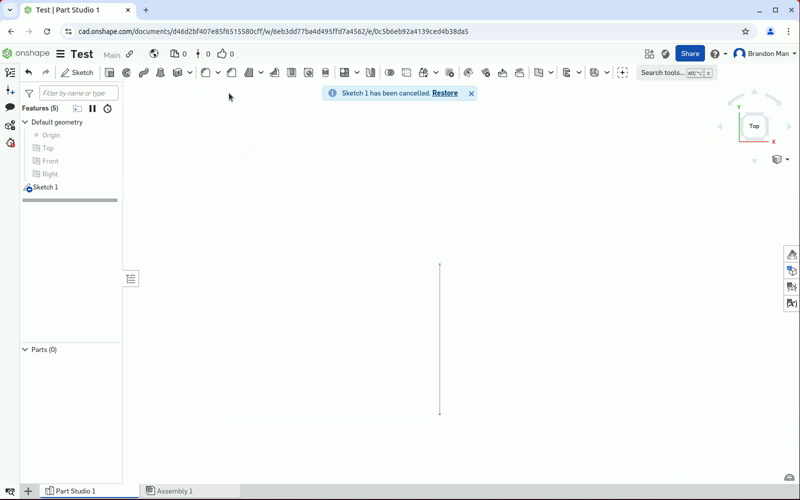
key(shift+h)
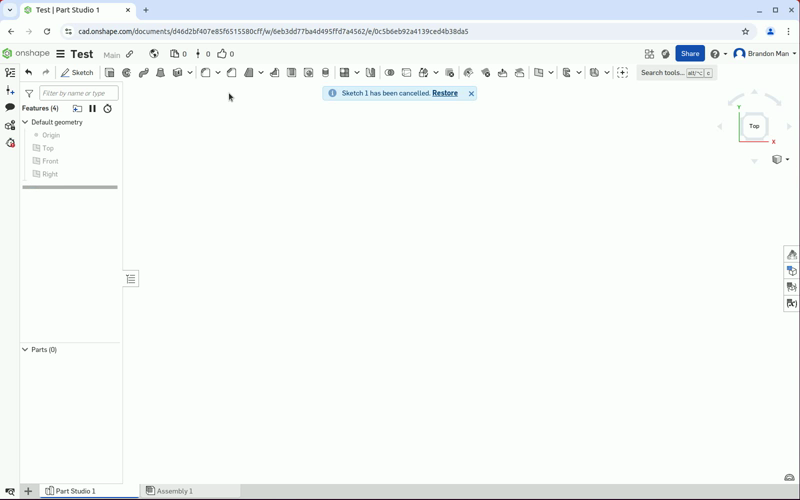
key(shift+s)
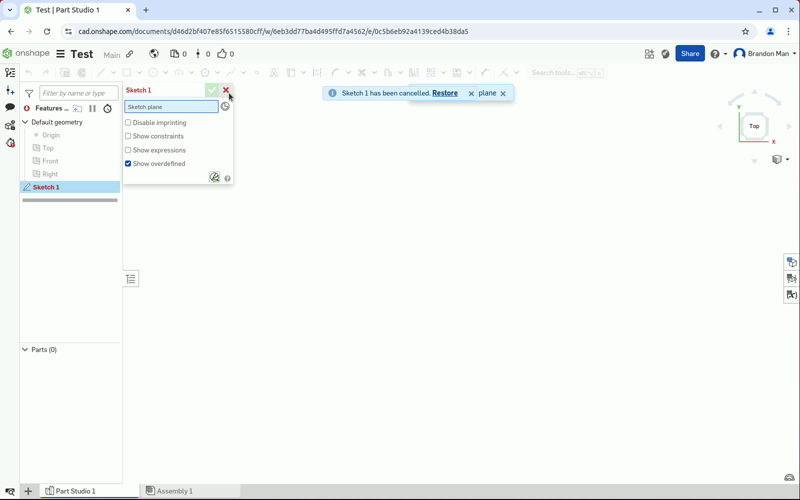
mouse_move(73, 150)
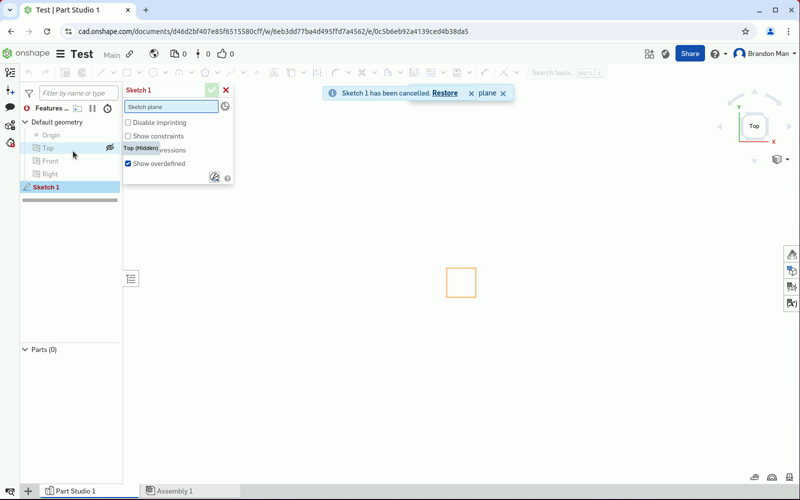
click(73, 150)
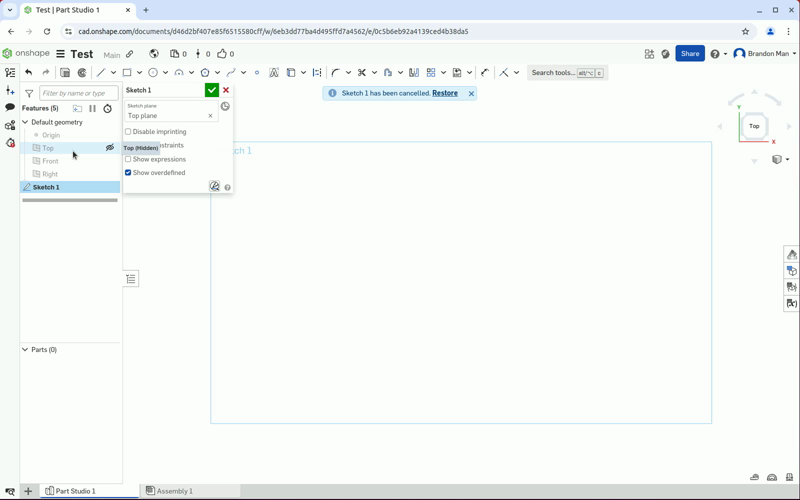
mouse_move(73, 352)
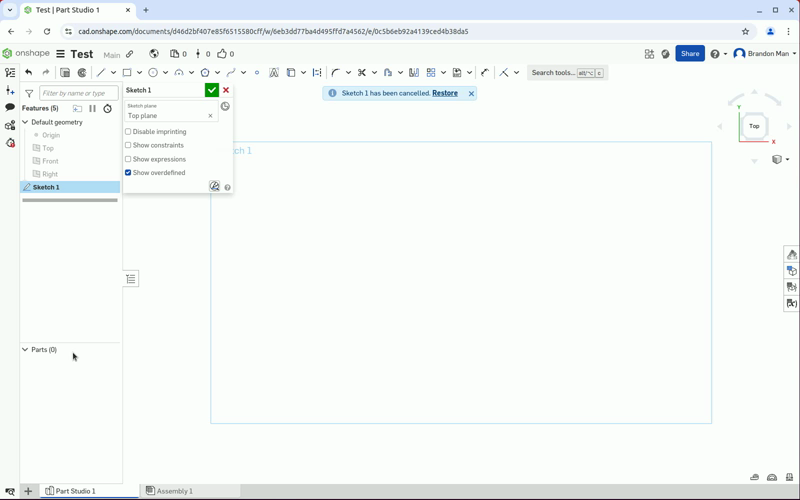
key(y)
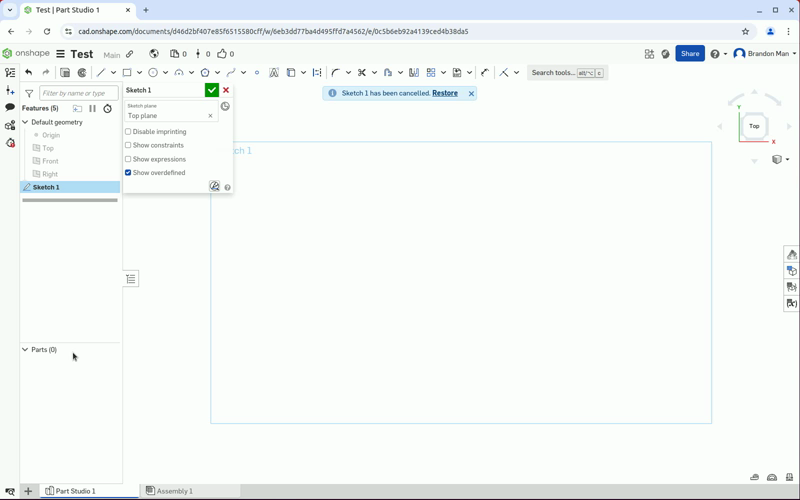
key(l)
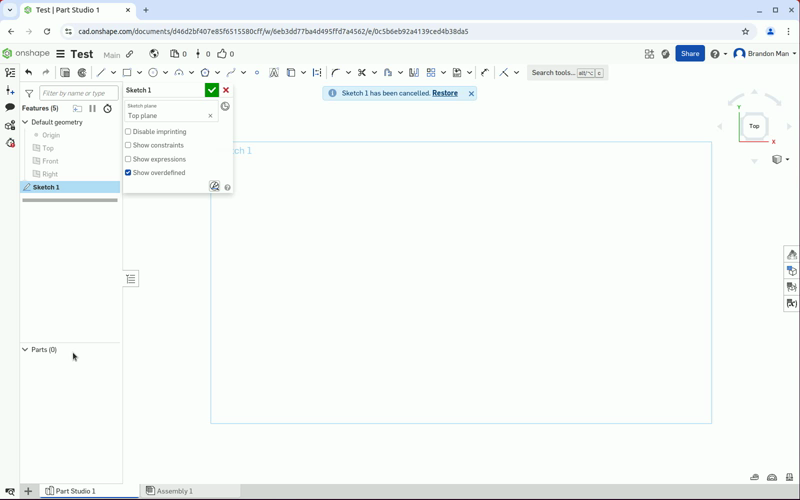
key_down(shift)
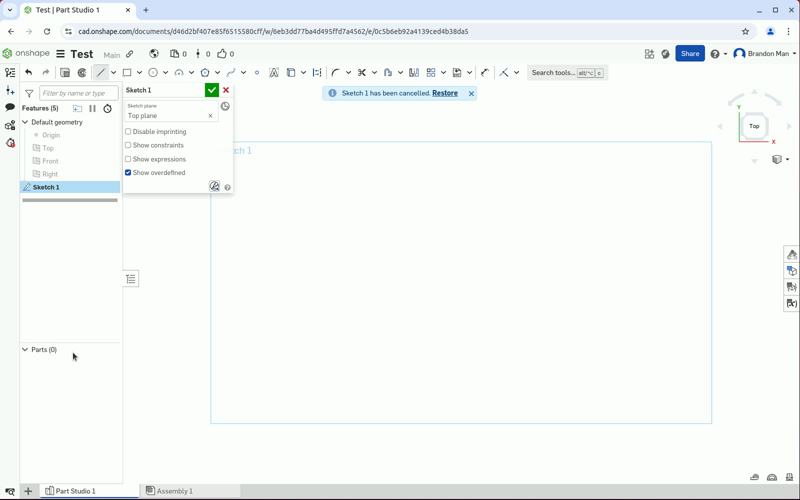
mouse_move(348, 291)
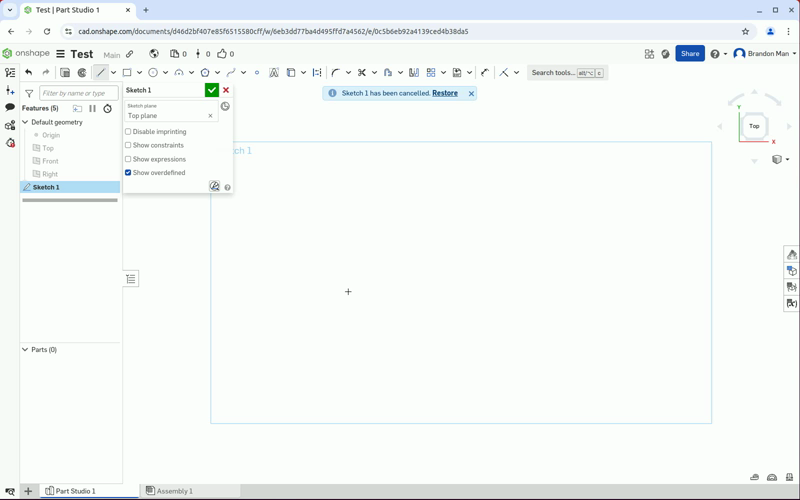
click(348, 291)
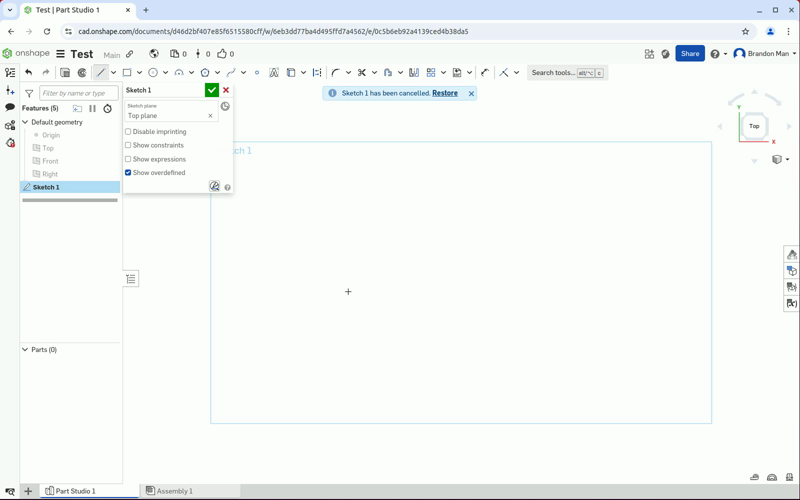
key_up(shift)
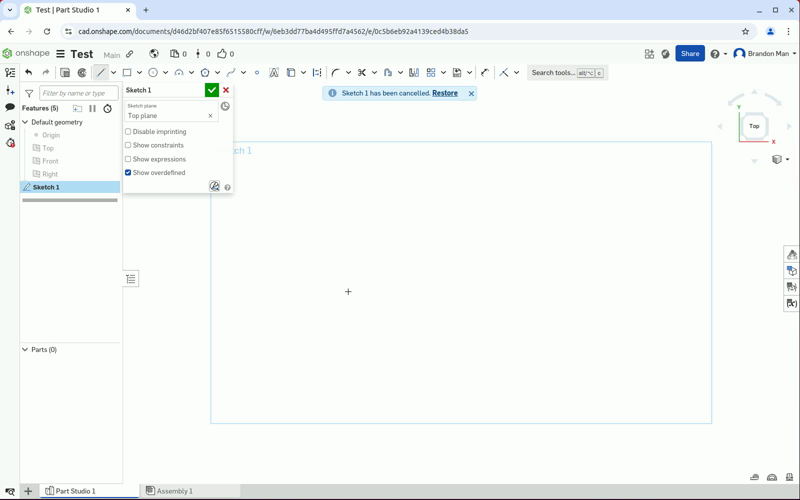
key_down(shift)
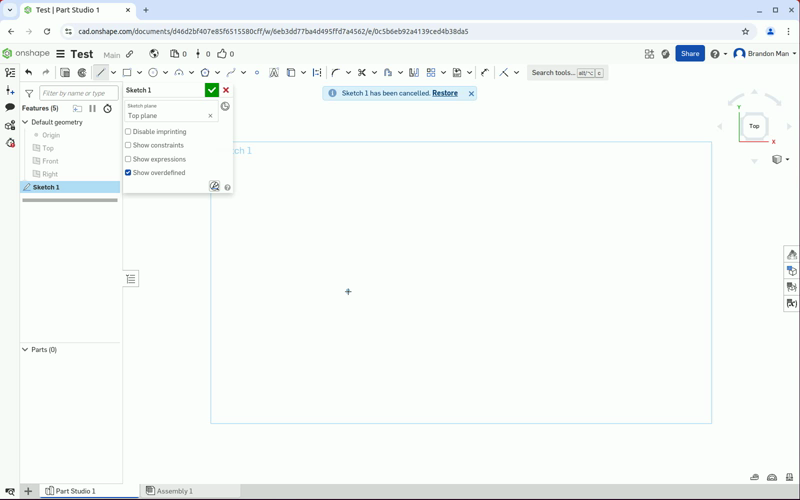
mouse_move(432, 291)
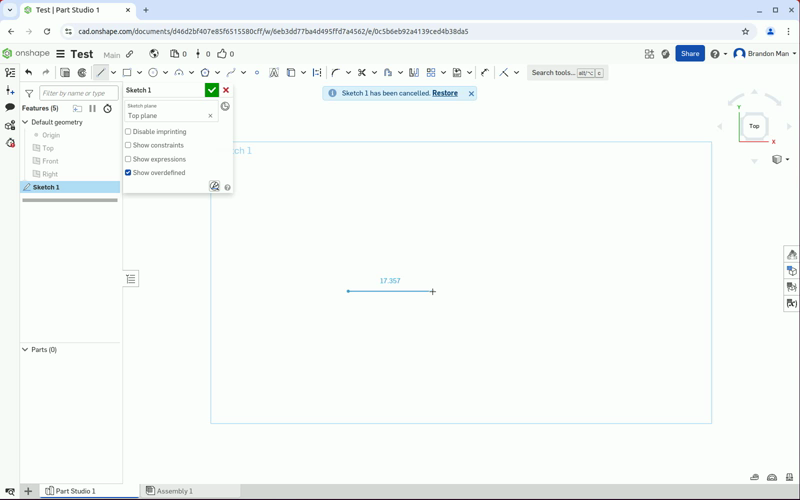
click(432, 291)
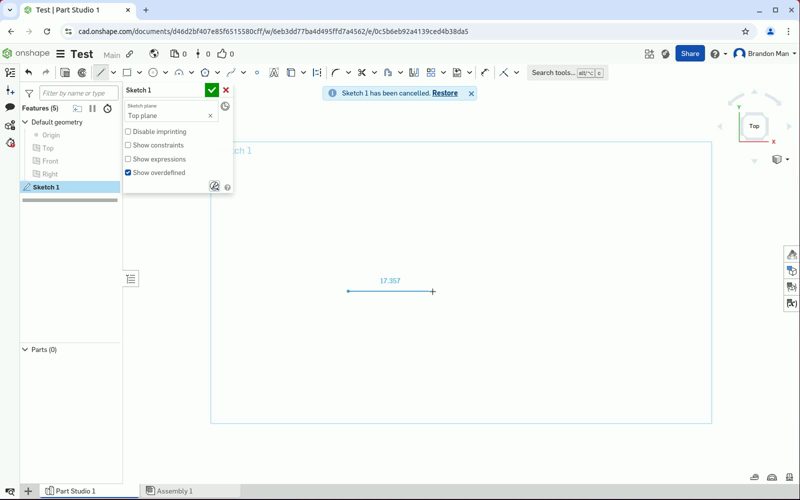
key_up(shift)
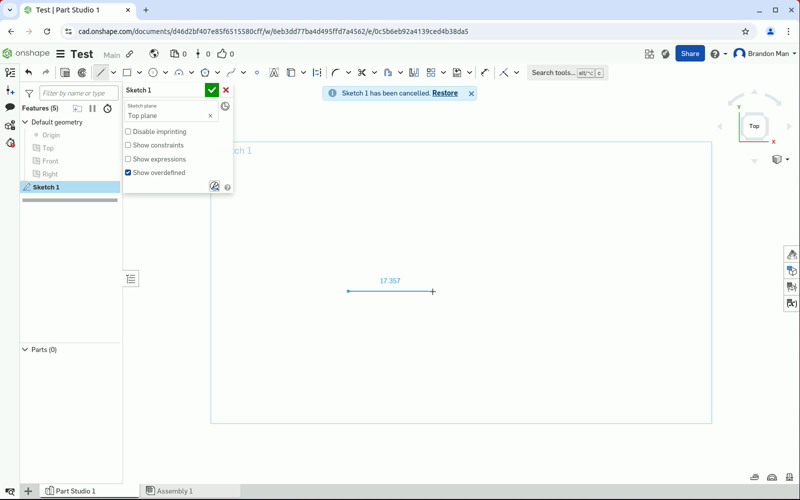
key_down(shift)
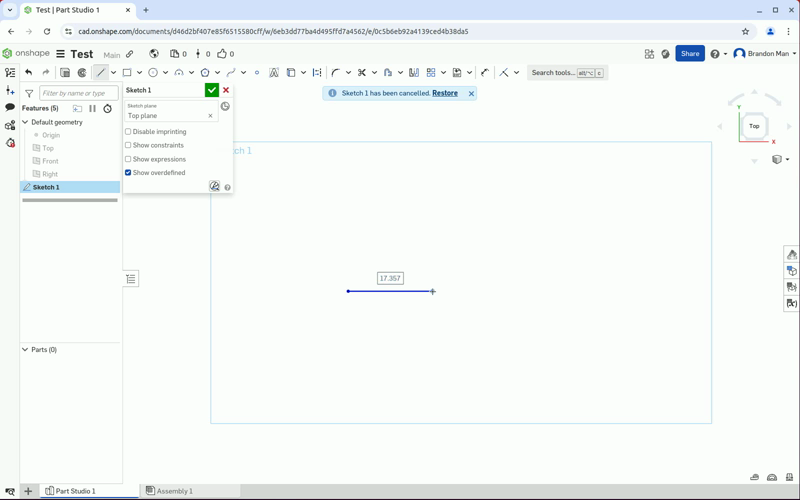
mouse_move(432, 220)
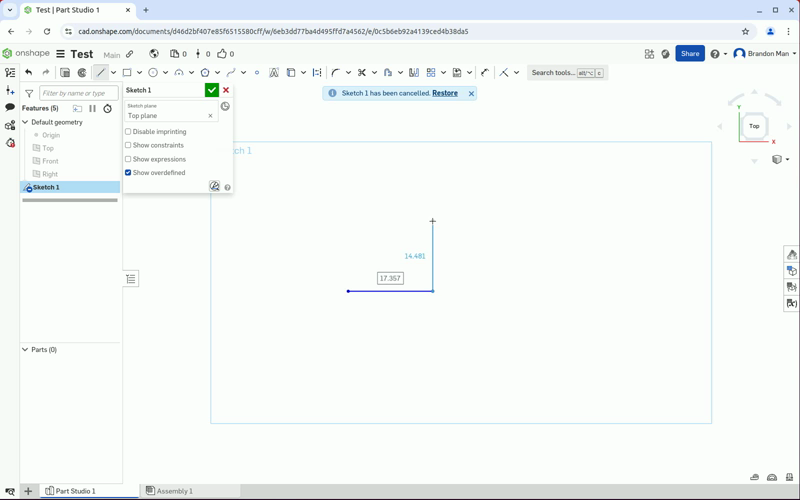
click(432, 220)
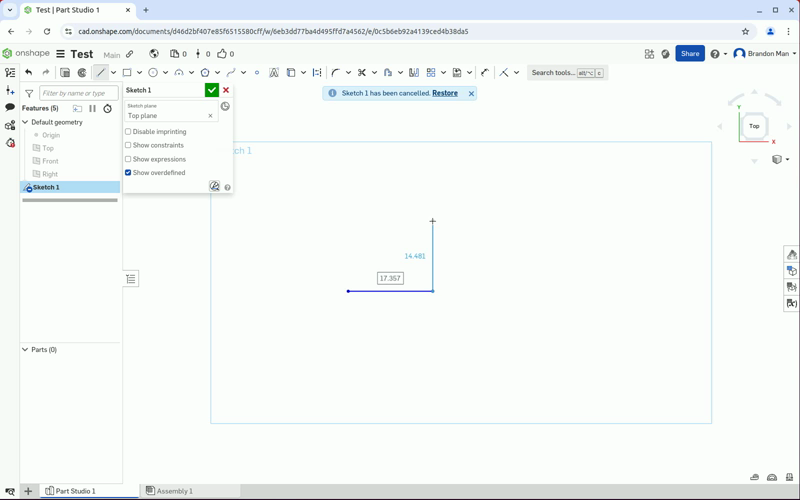
key_up(shift)
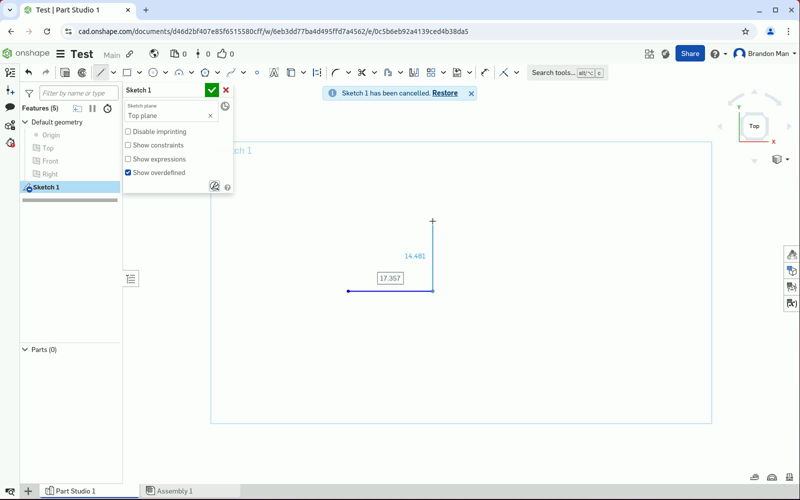
key_down(shift)
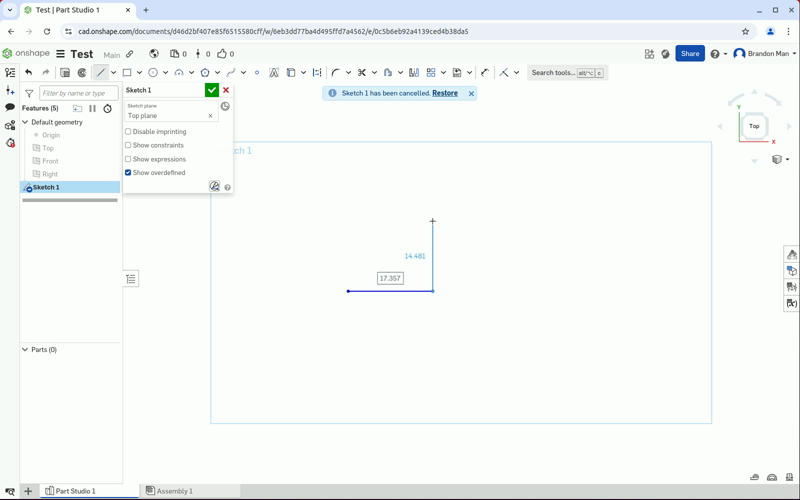
mouse_move(348, 220)
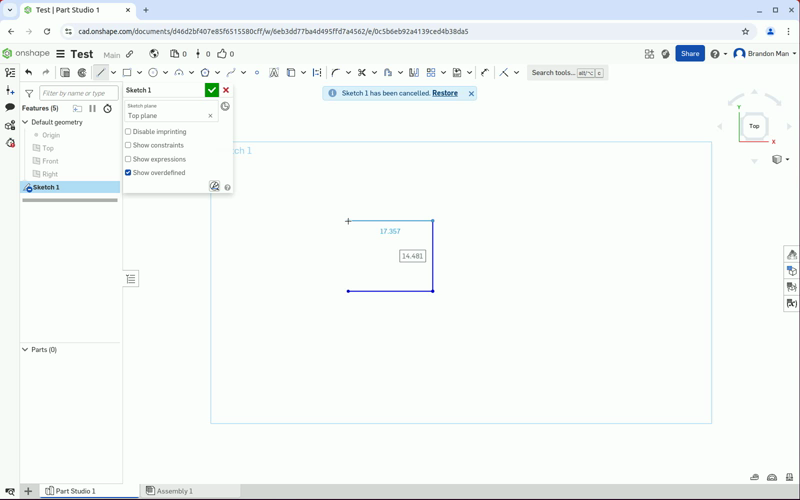
click(348, 220)
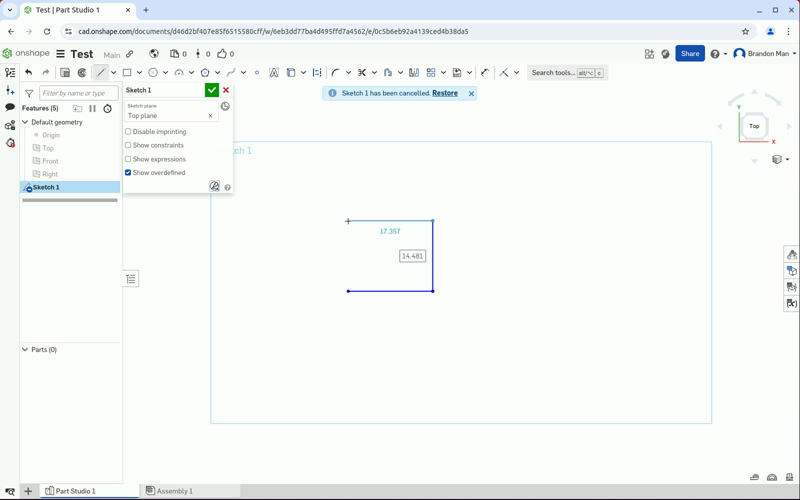
key_up(shift)
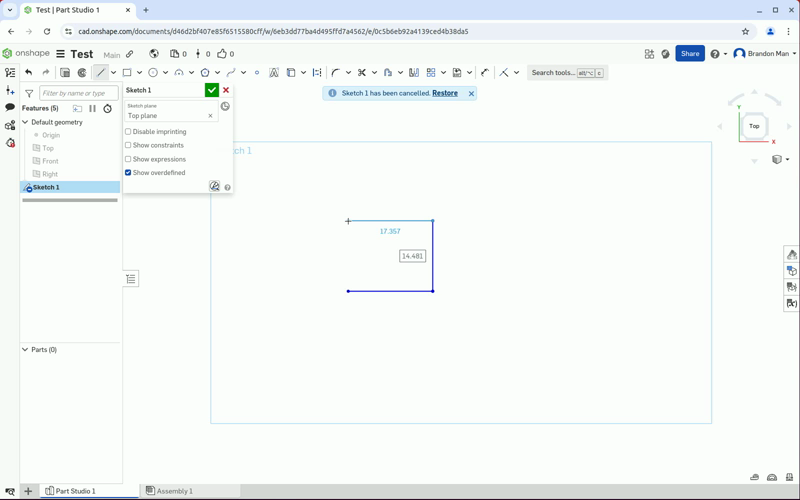
key_down(shift)
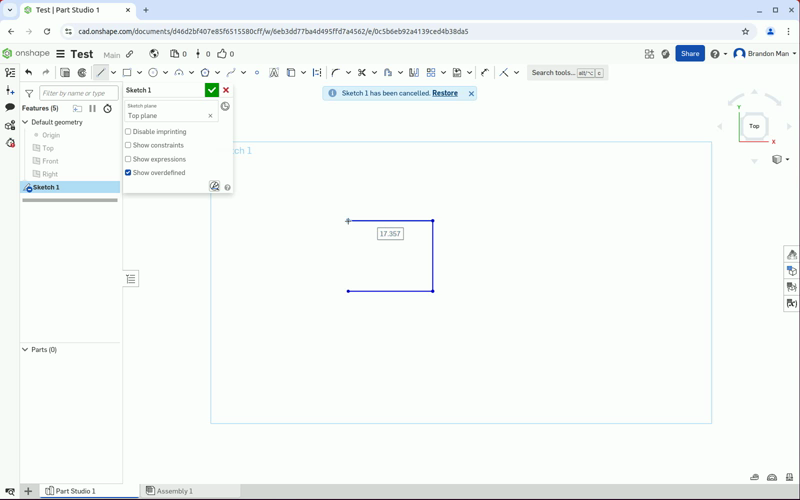
mouse_move(348, 291)
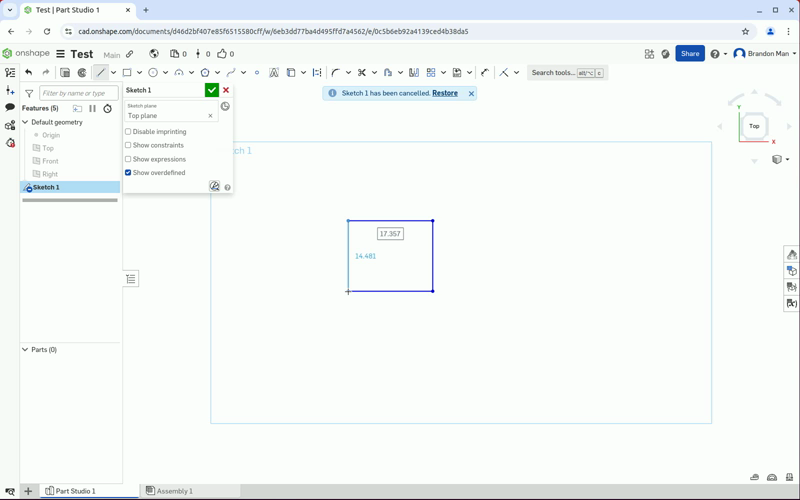
key_up(shift)
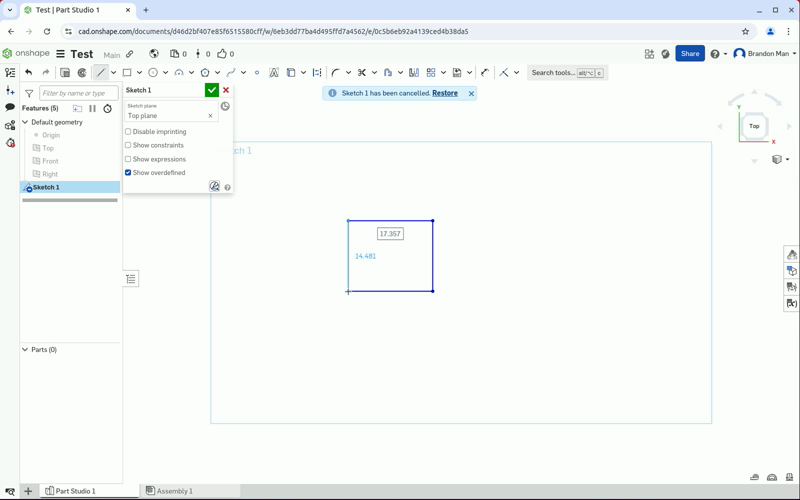
click(348, 291)
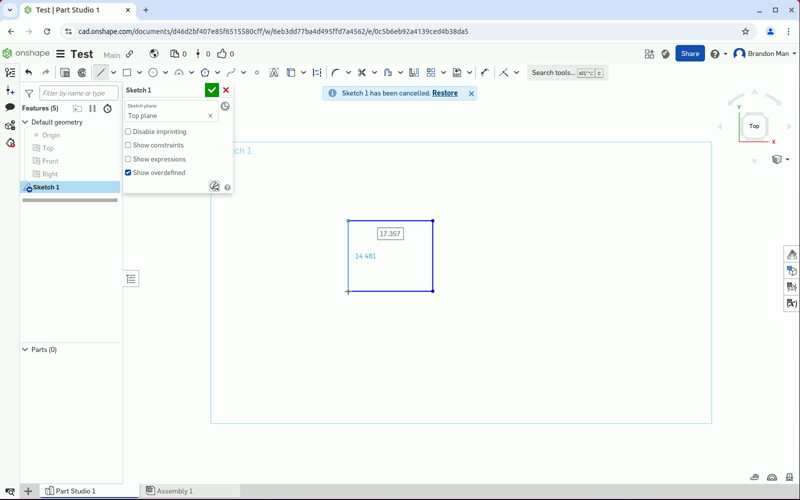
key(esc)
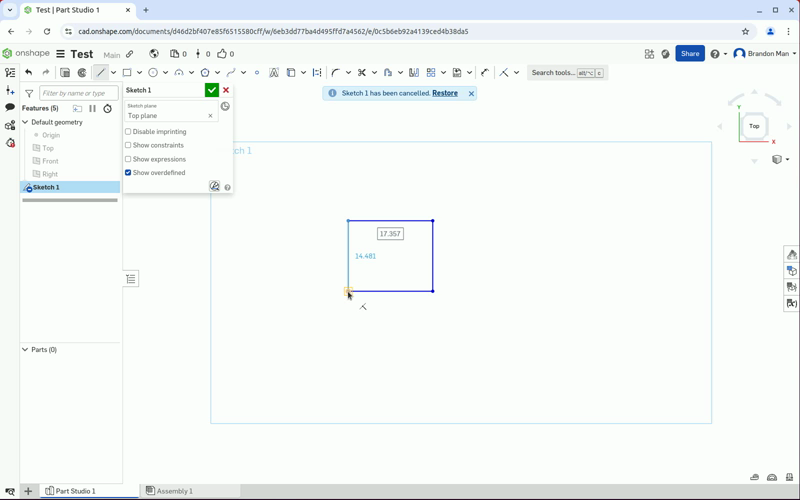
mouse_move(371, 244)
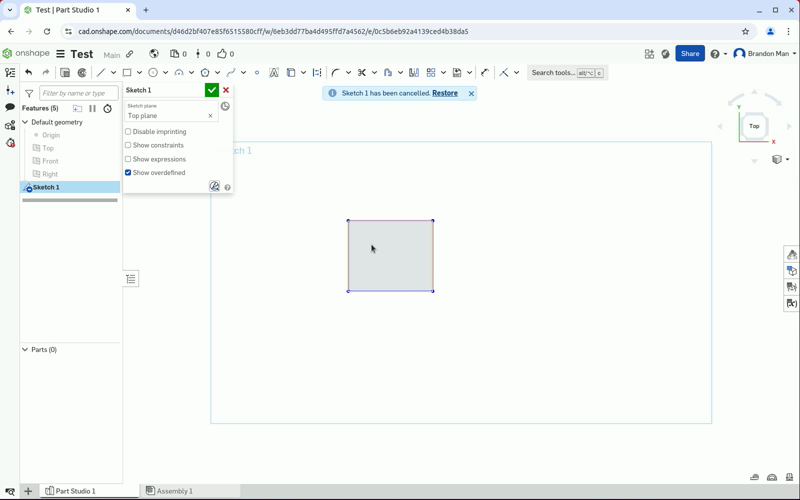
click(371, 244)
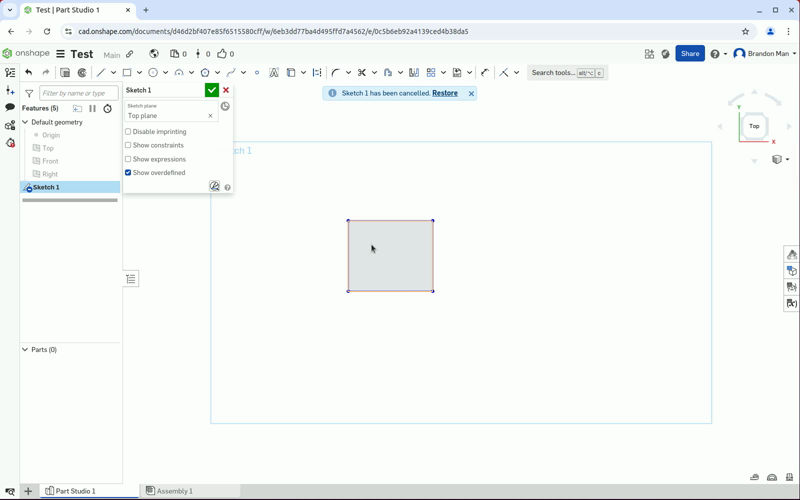
mouse_move(73, 352)
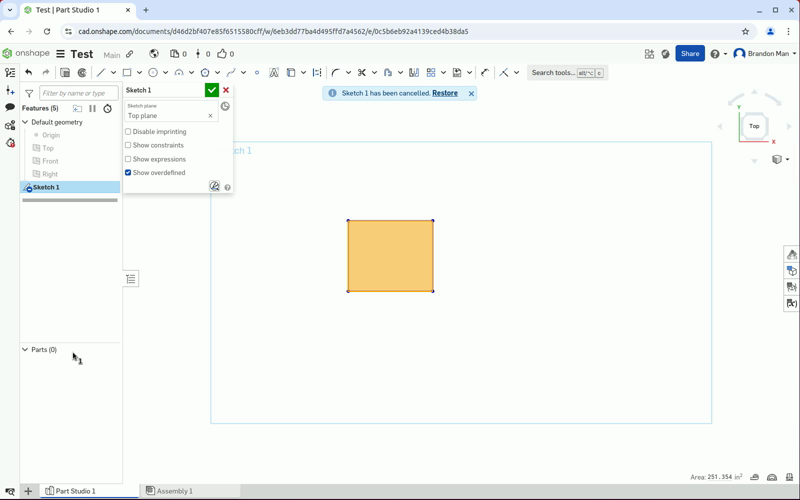
key(shift+y)
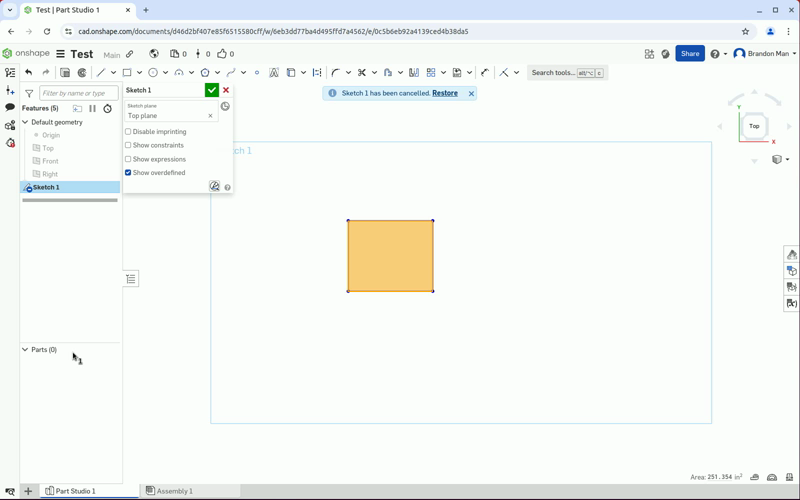
key(shift+e)
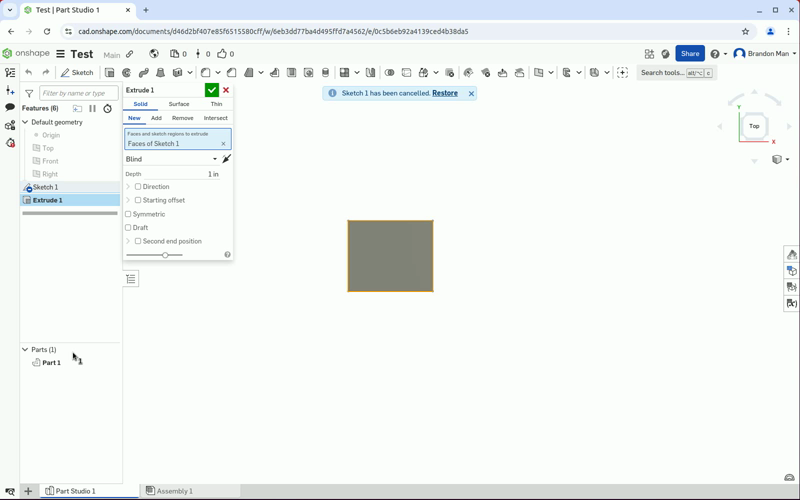
mouse_move(143, 106)
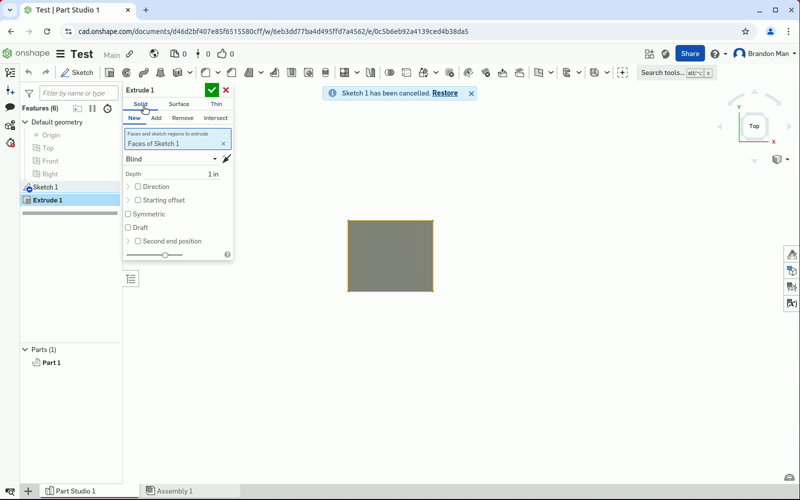
click(143, 106)
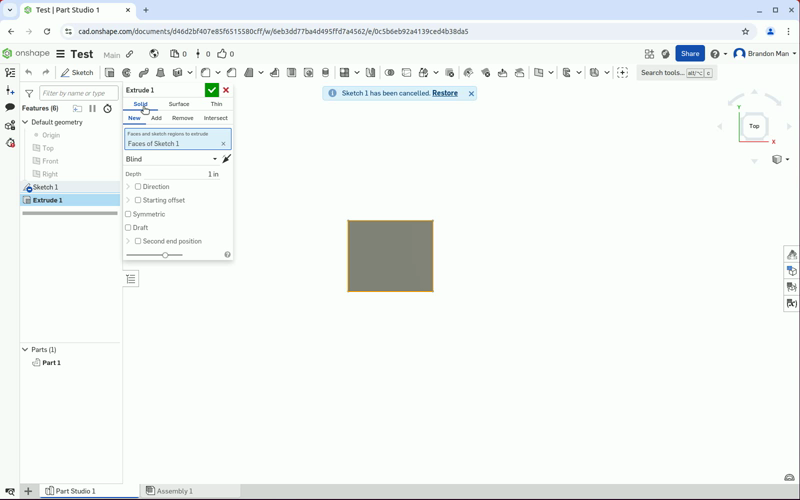
mouse_move(137, 120)
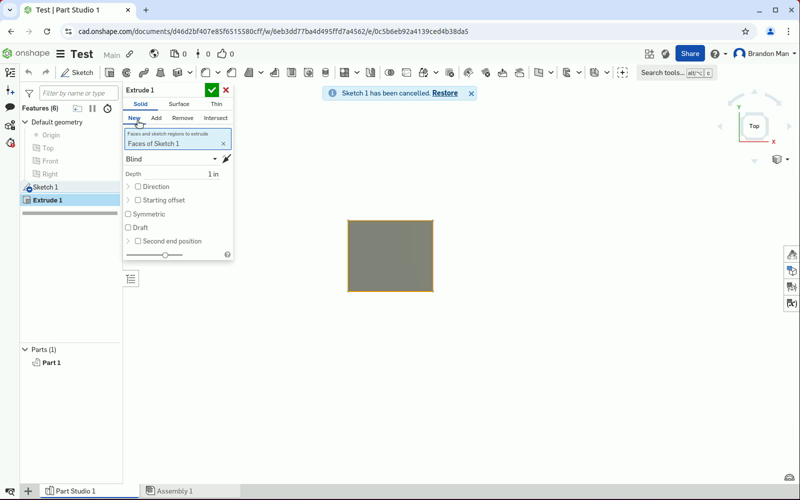
click(137, 120)
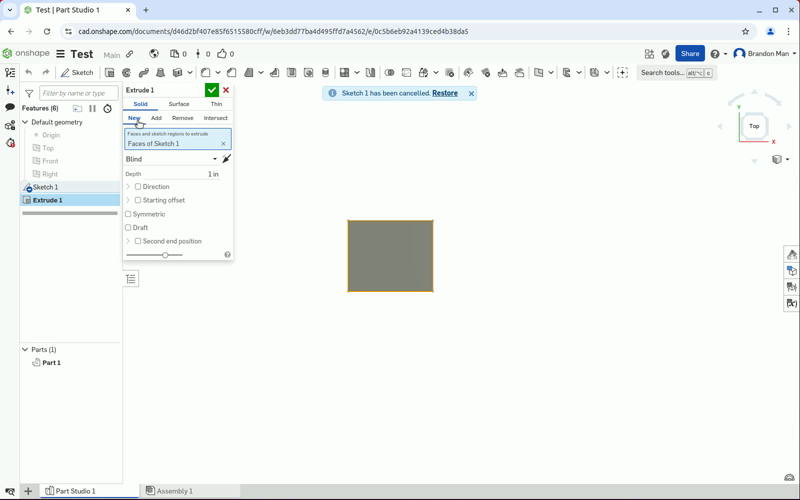
key(tab, 4)
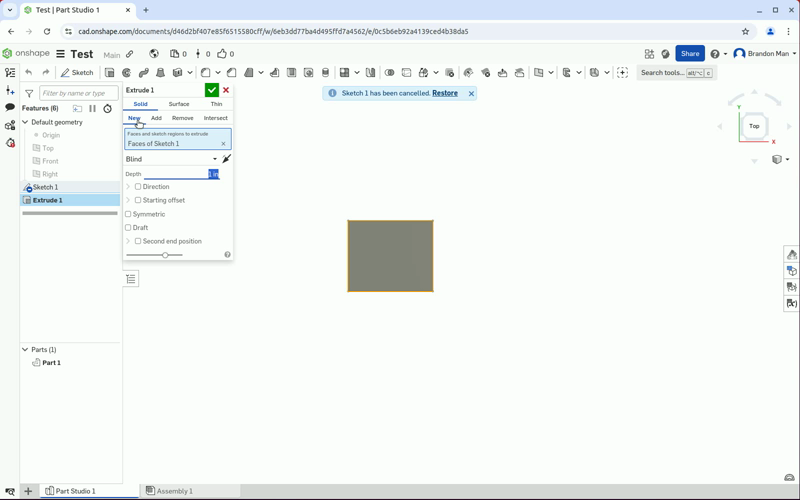
text(5.777)
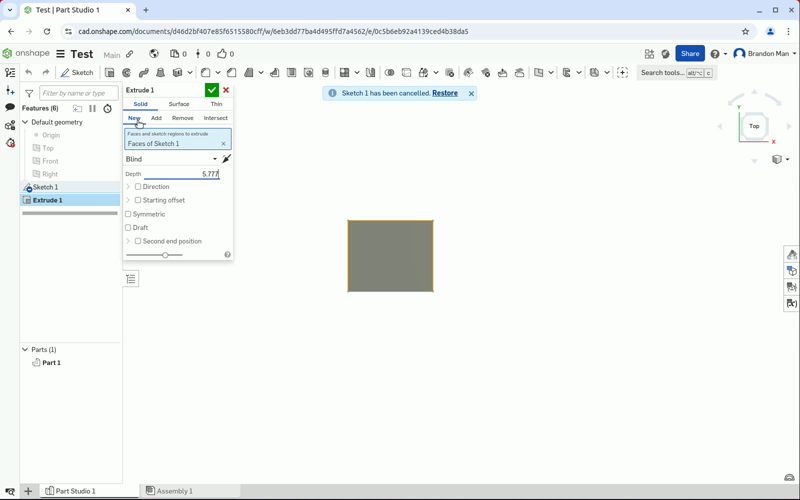
key(enter)
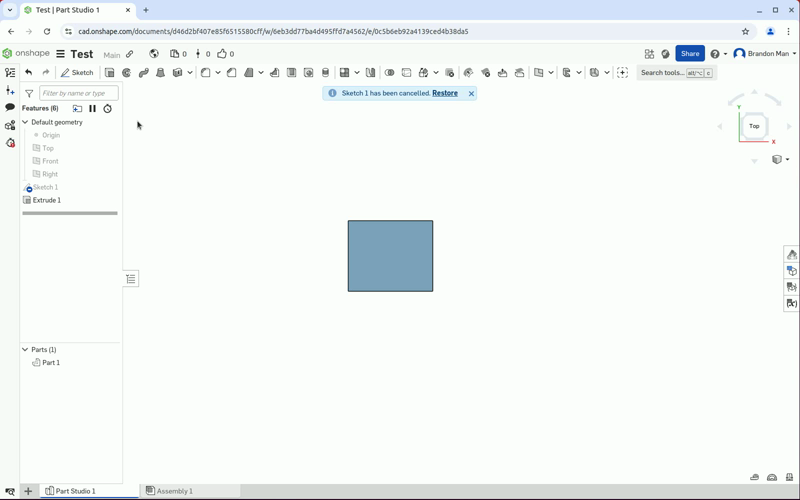
key(shift+h)
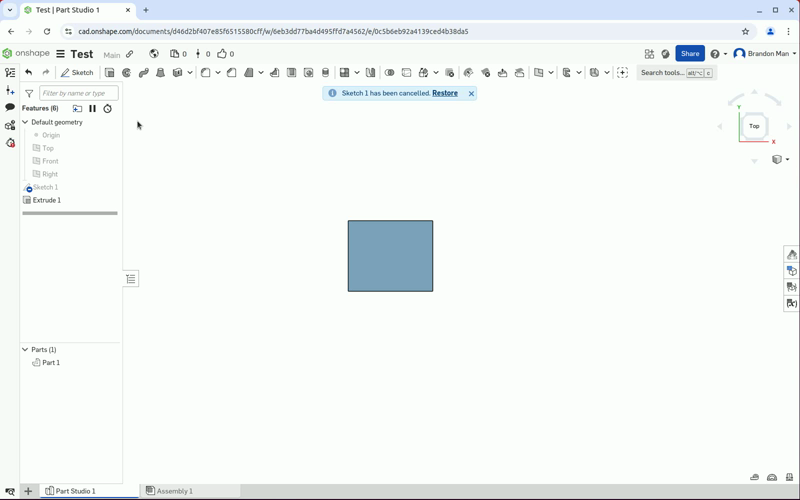
key(shift+h)
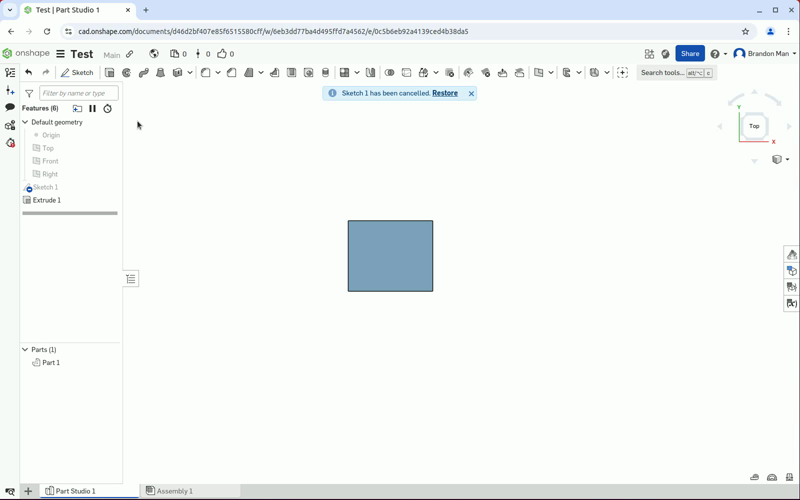
mouse_move(73, 189)
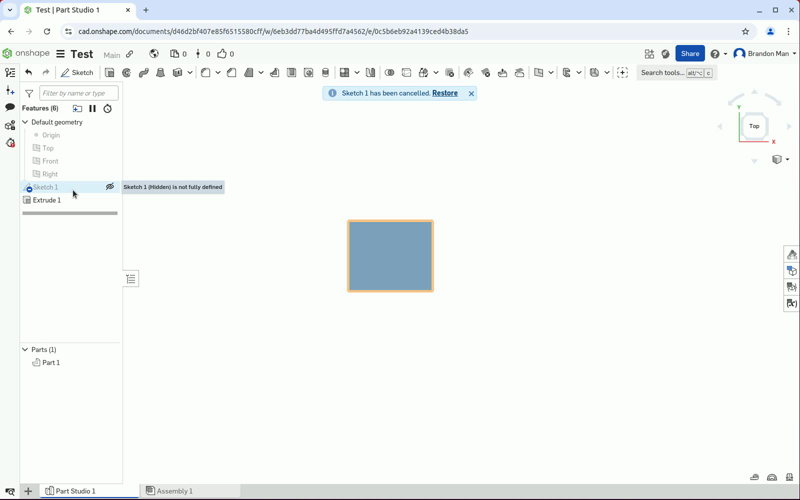
click(73, 189)
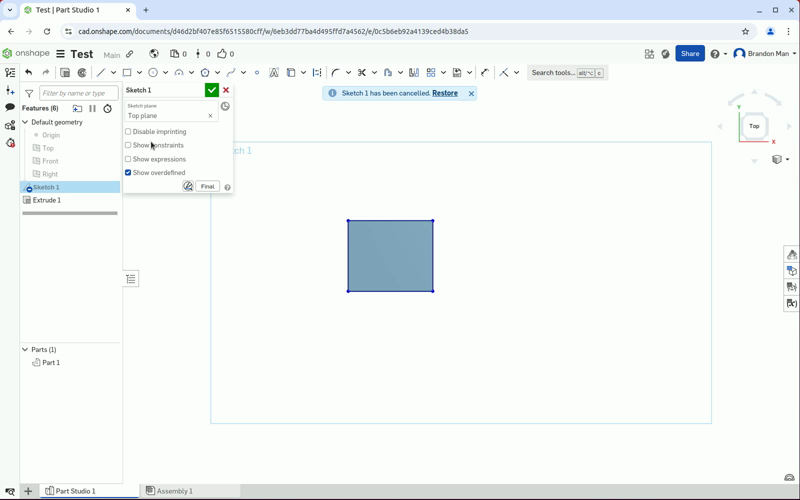
mouse_move(229, 92)
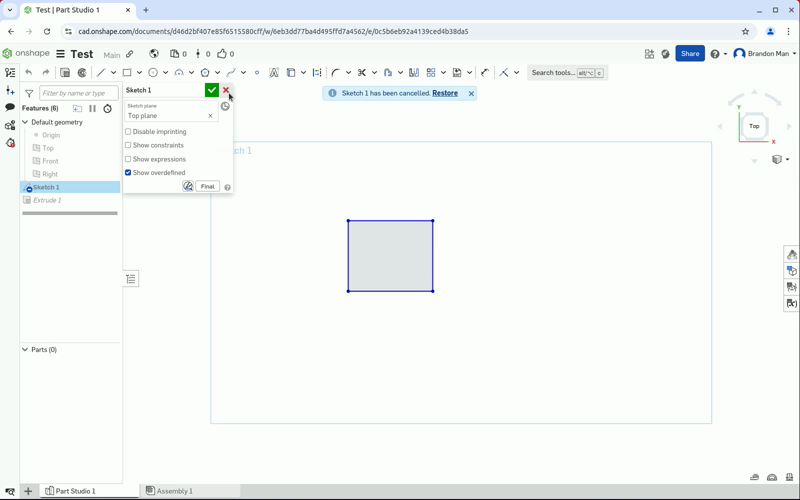
click(229, 92)
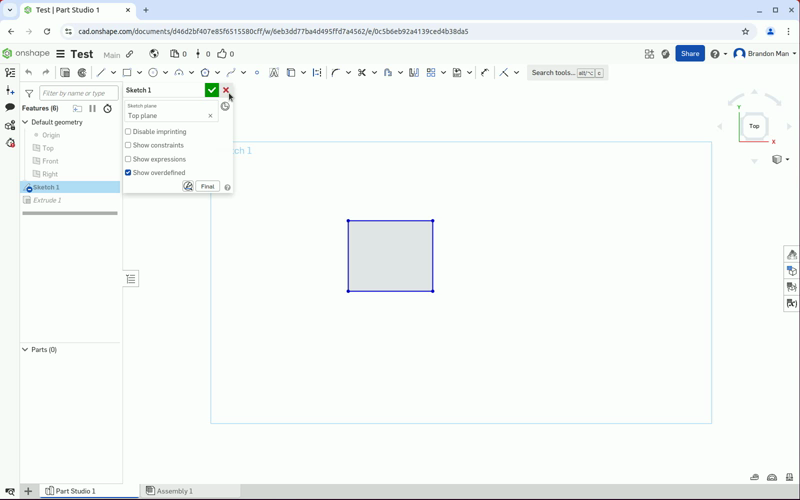
key(shift+s)
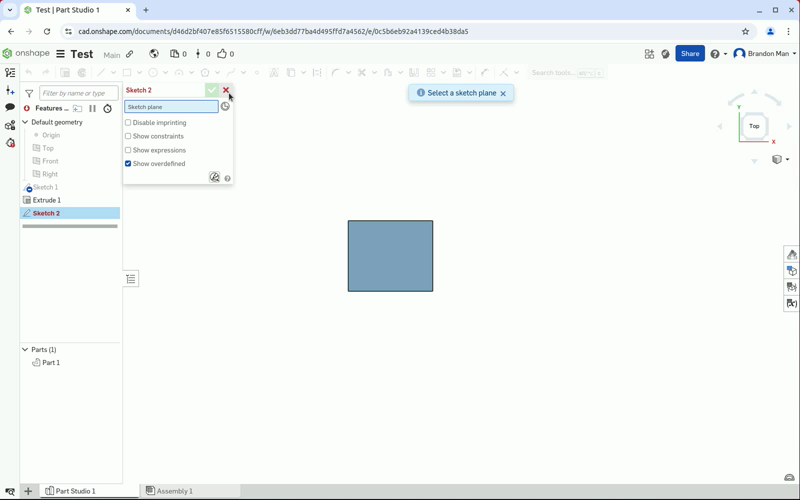
mouse_move(73, 150)
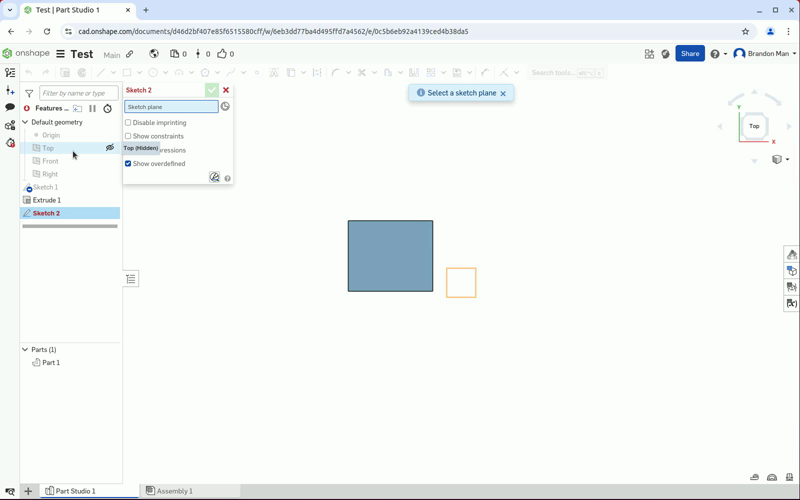
click(73, 150)
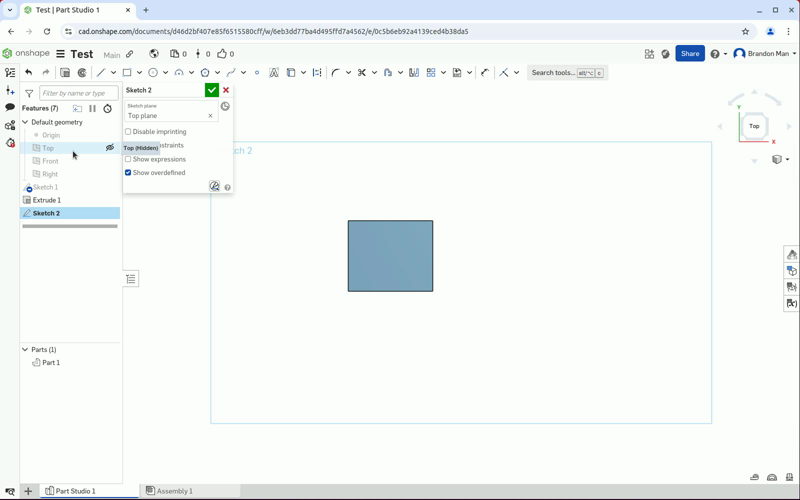
mouse_move(73, 352)
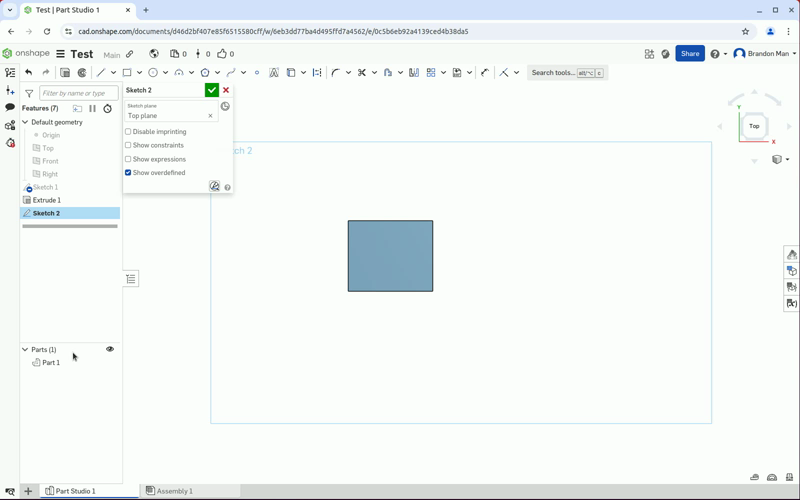
key(y)
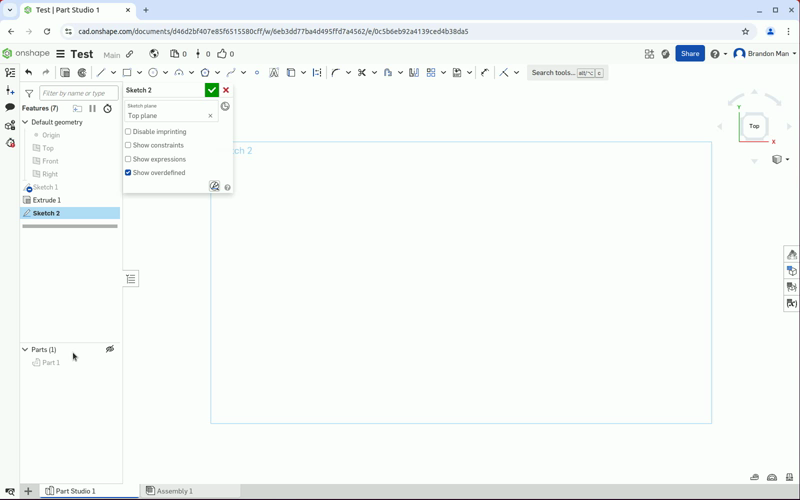
key(l)
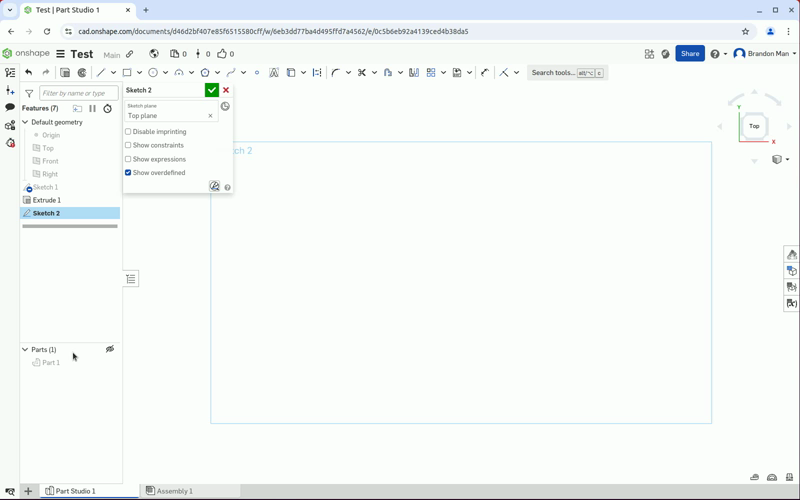
key_down(shift)
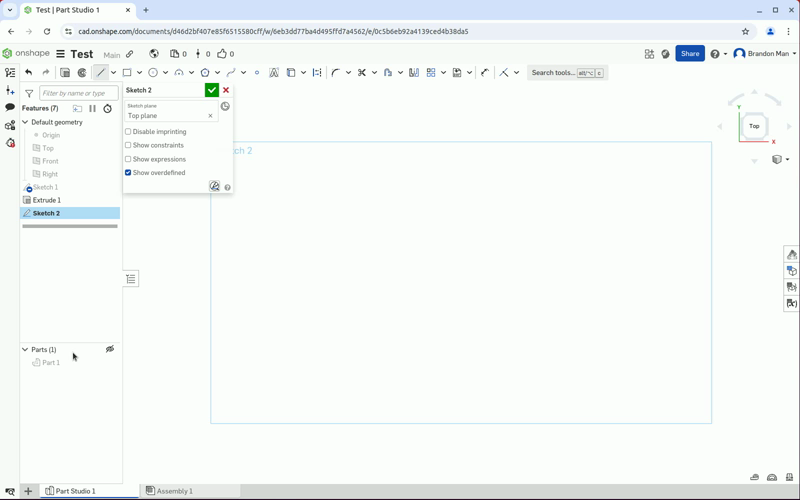
mouse_move(432, 291)
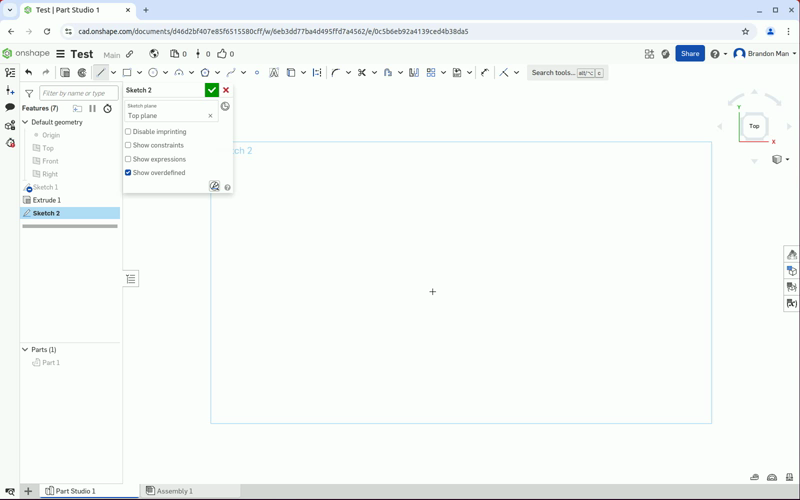
click(432, 291)
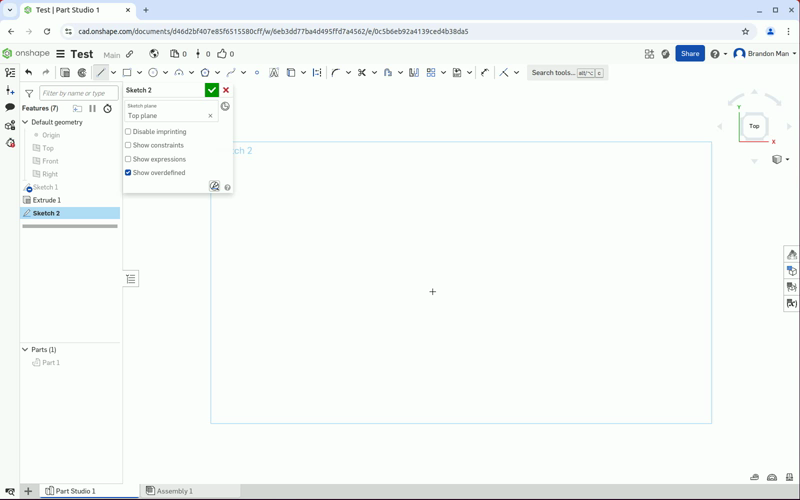
key_up(shift)
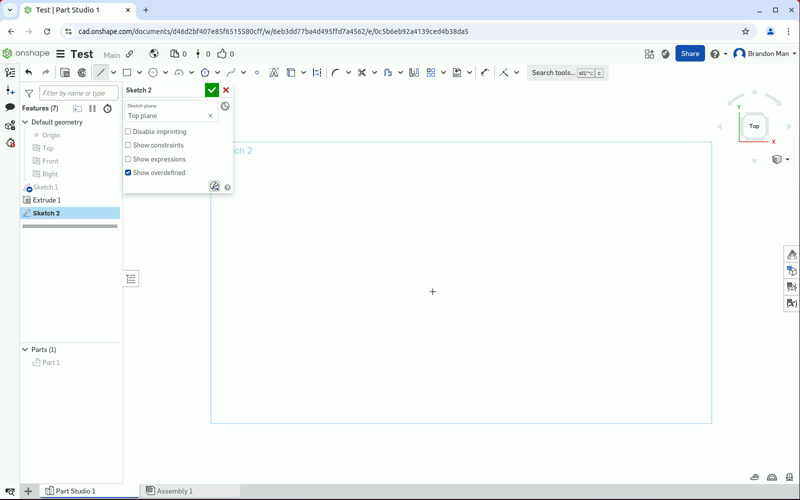
key_down(shift)
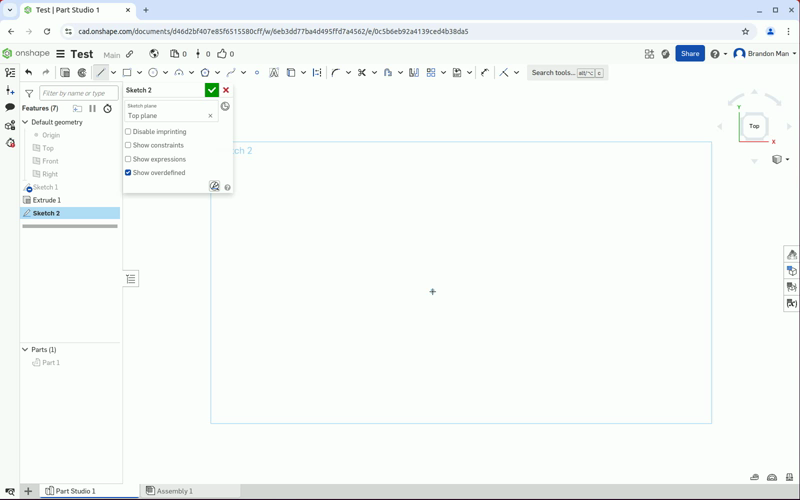
mouse_move(462, 291)
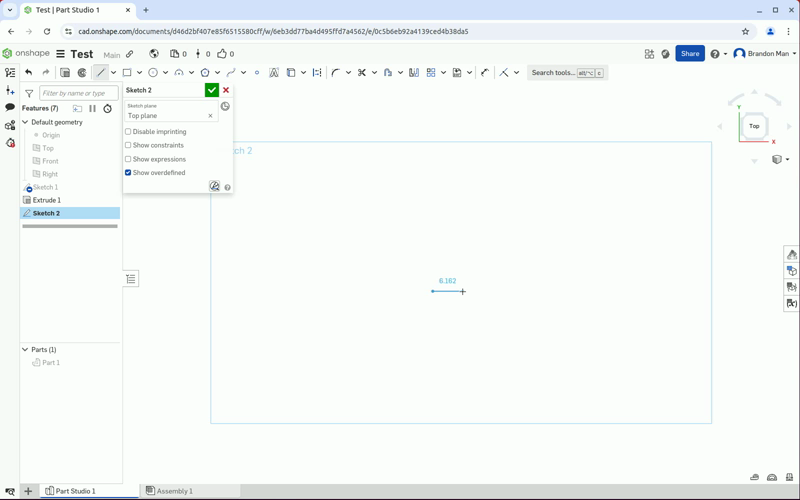
mouse_move(460, 291)
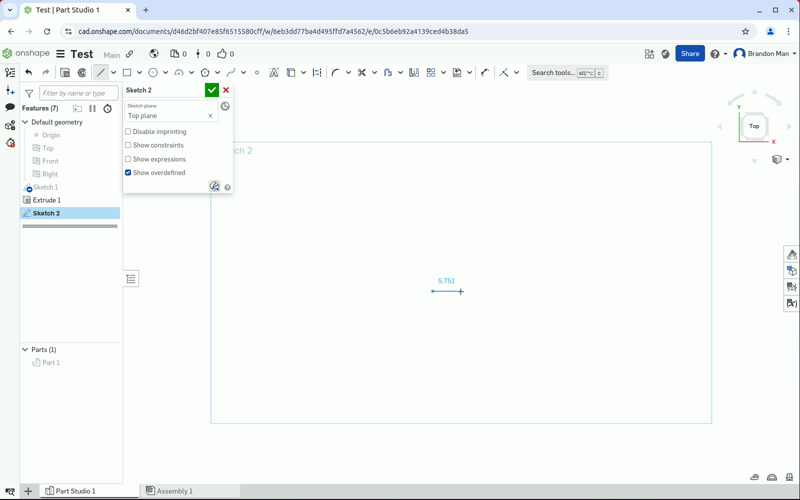
click(460, 291)
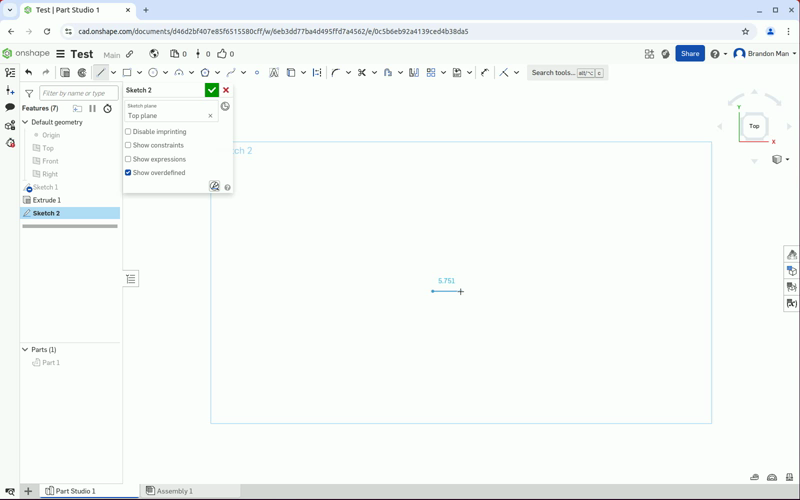
key_up(shift)
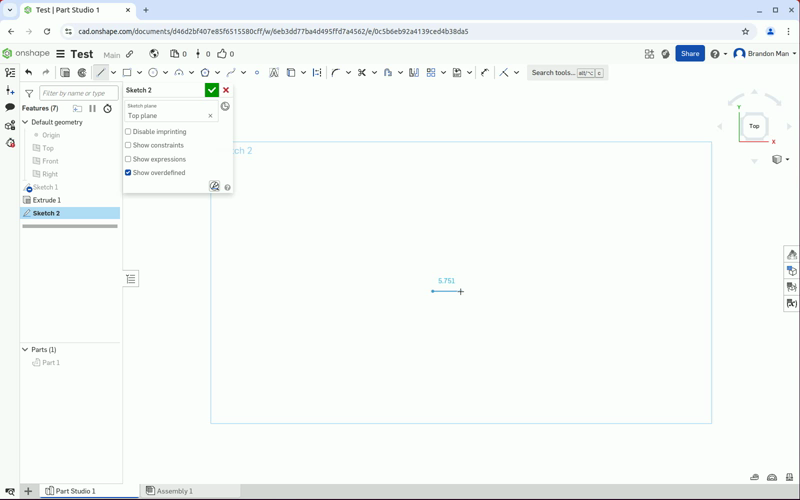
key_down(shift)
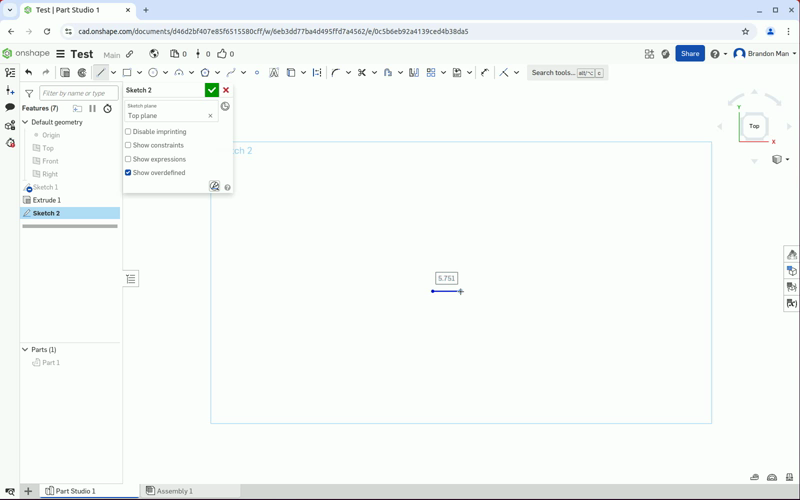
mouse_move(490, 291)
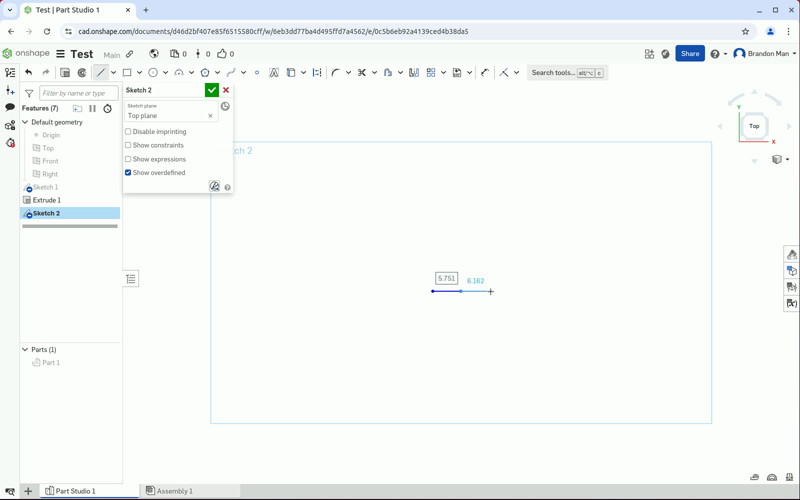
mouse_move(460, 276)
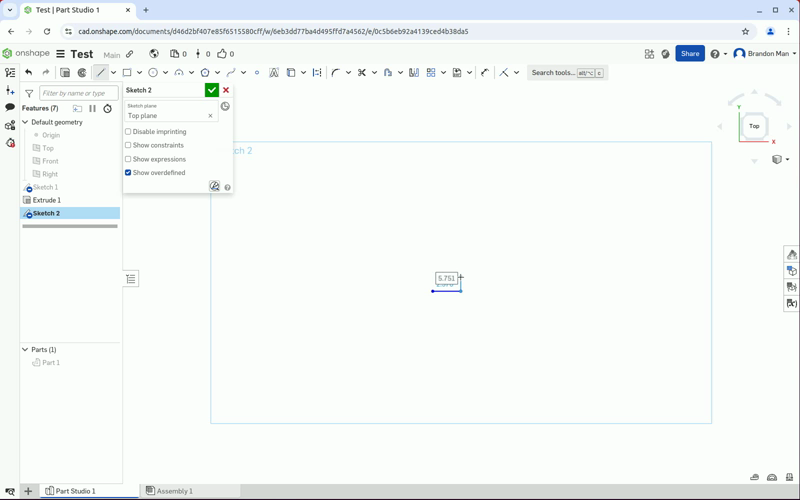
click(460, 276)
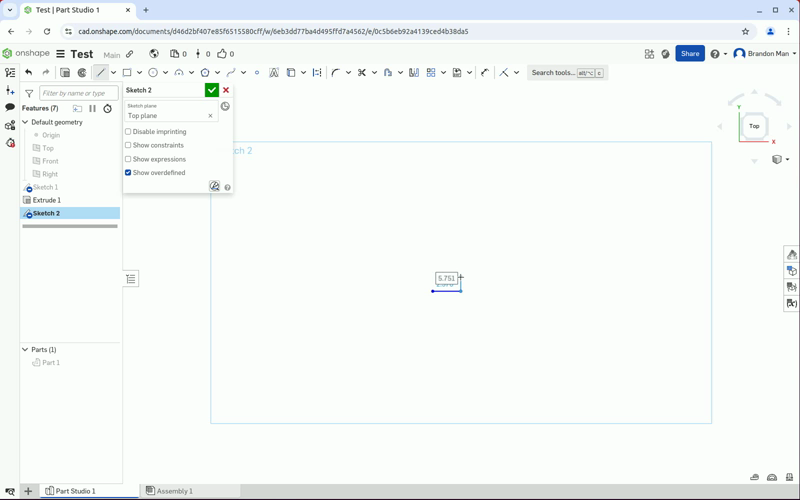
key_up(shift)
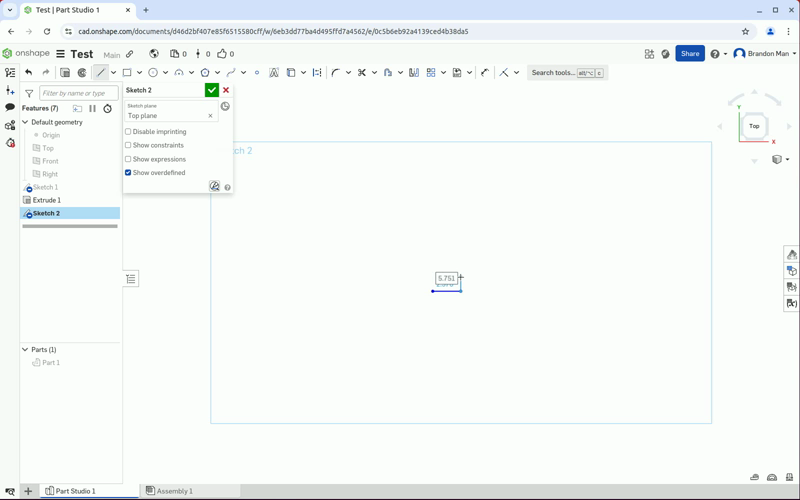
key_down(shift)
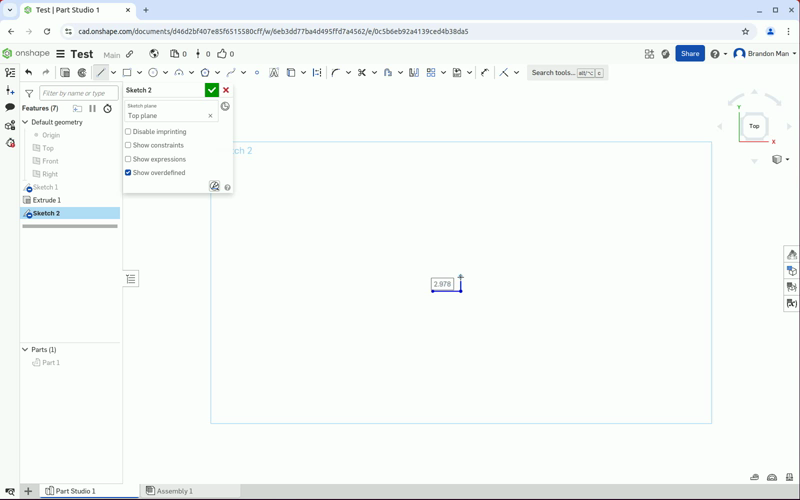
mouse_move(490, 276)
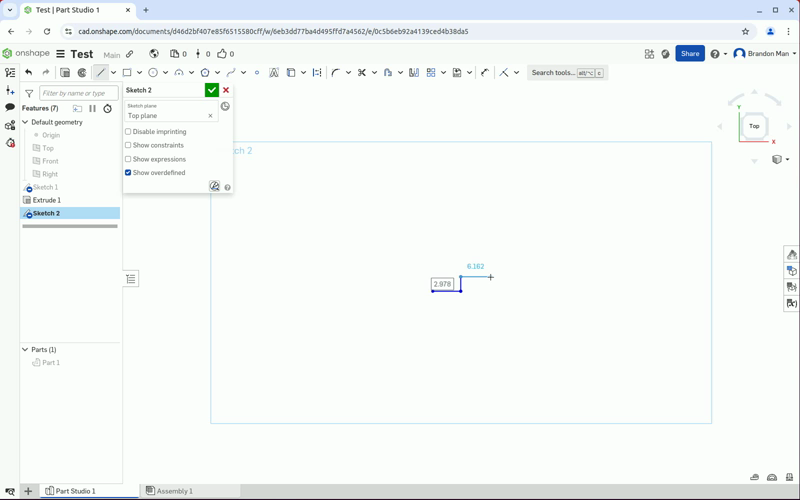
mouse_move(449, 276)
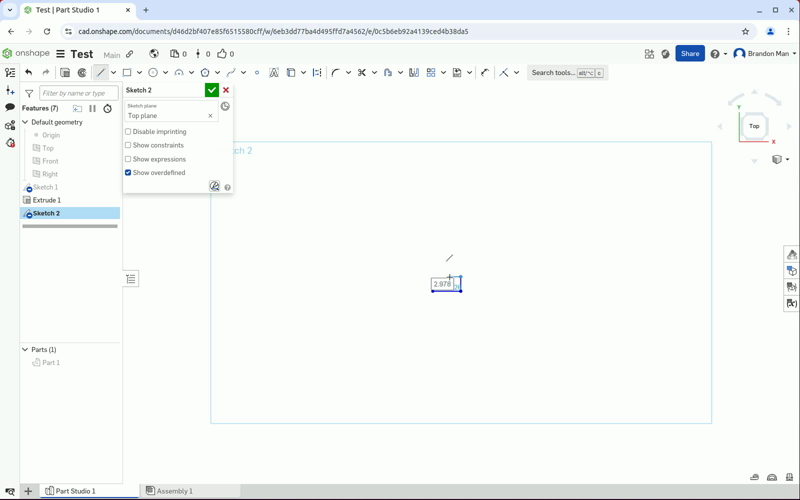
click(449, 276)
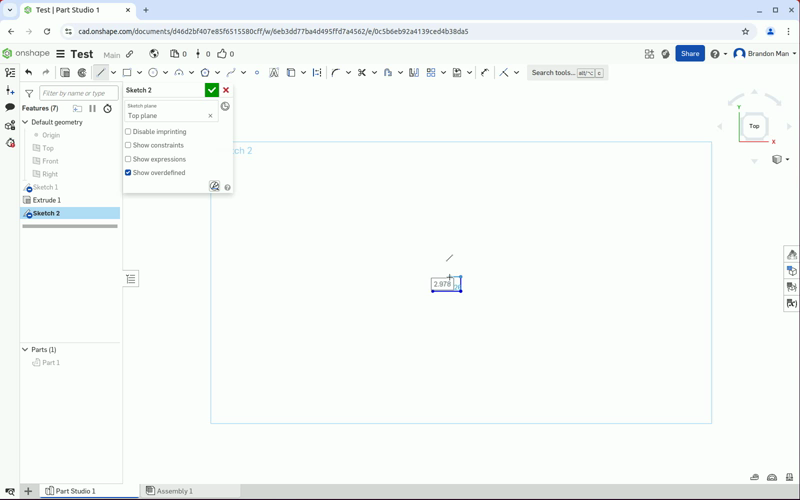
key_up(shift)
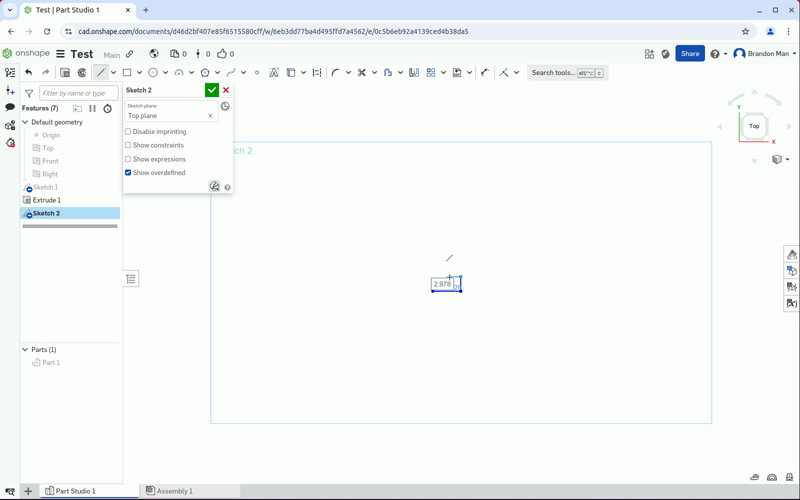
key_down(shift)
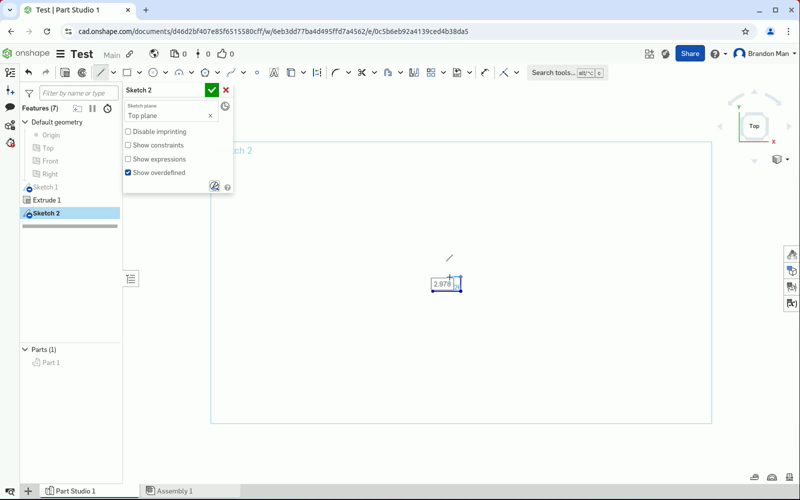
mouse_move(479, 276)
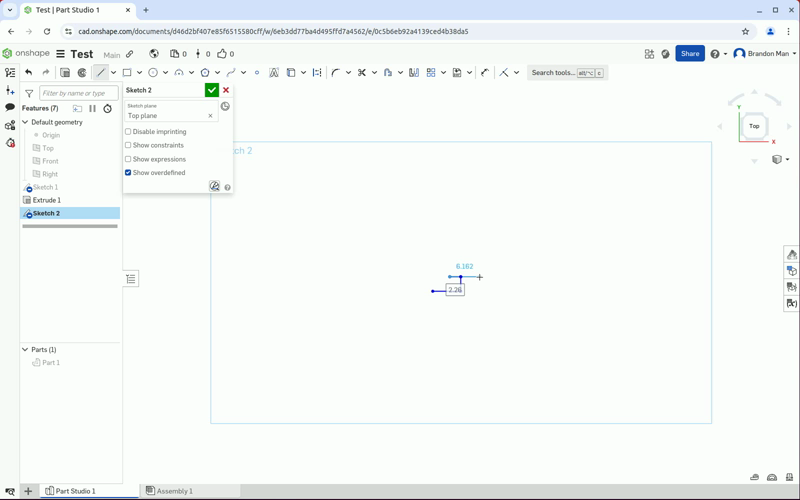
mouse_move(449, 234)
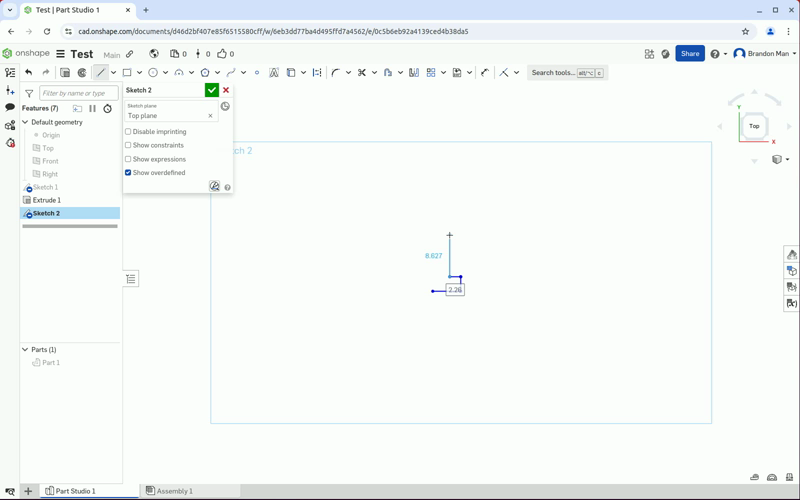
click(449, 234)
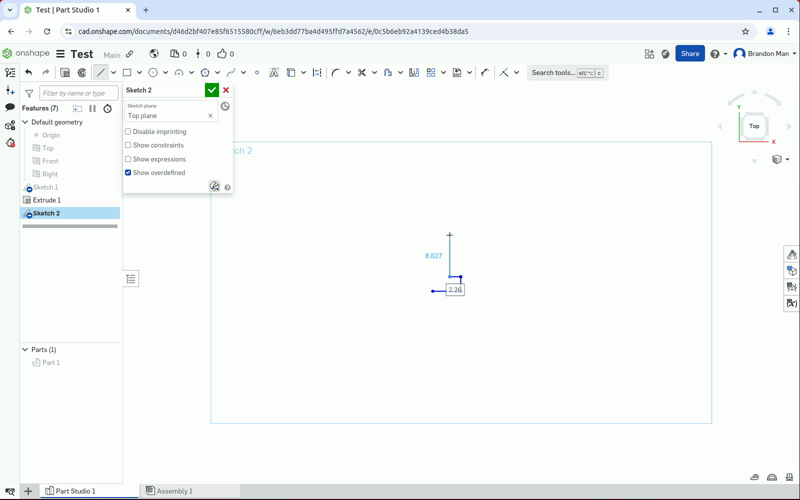
key_up(shift)
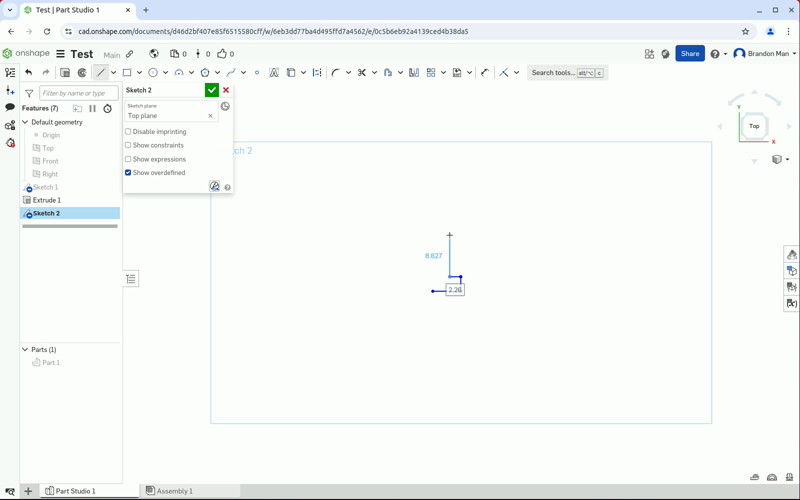
key_down(shift)
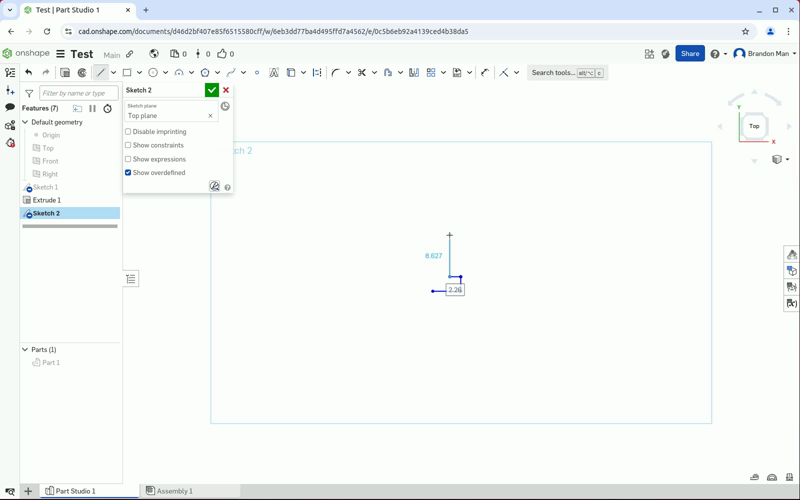
mouse_move(479, 234)
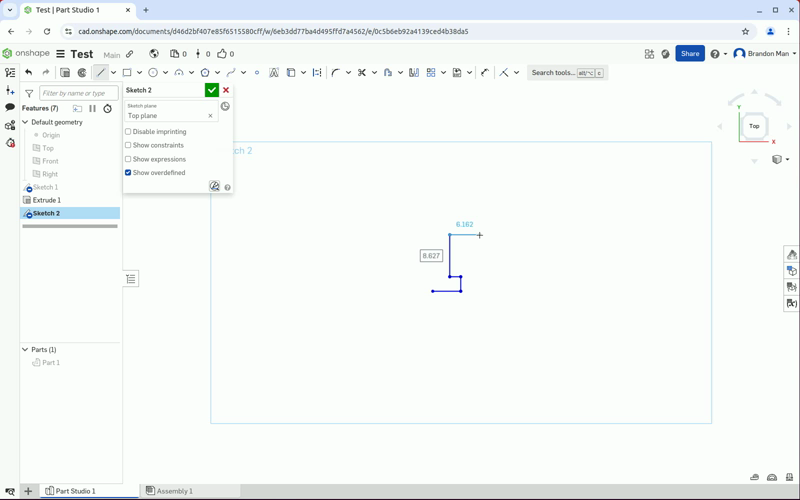
mouse_move(460, 234)
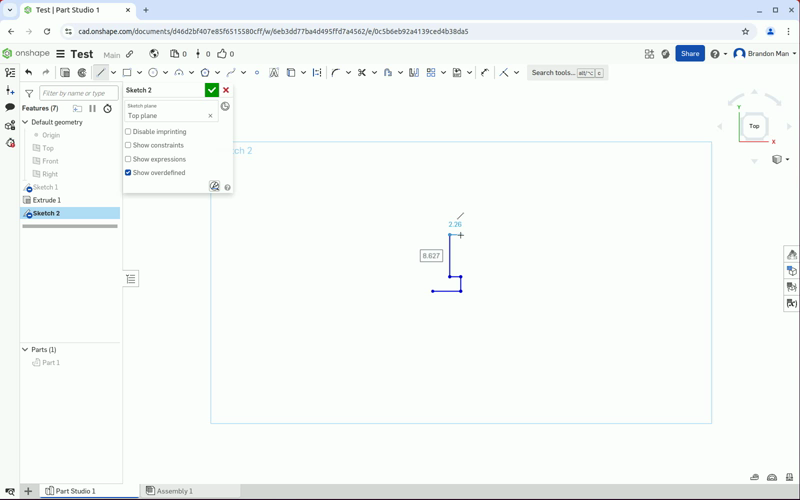
click(460, 234)
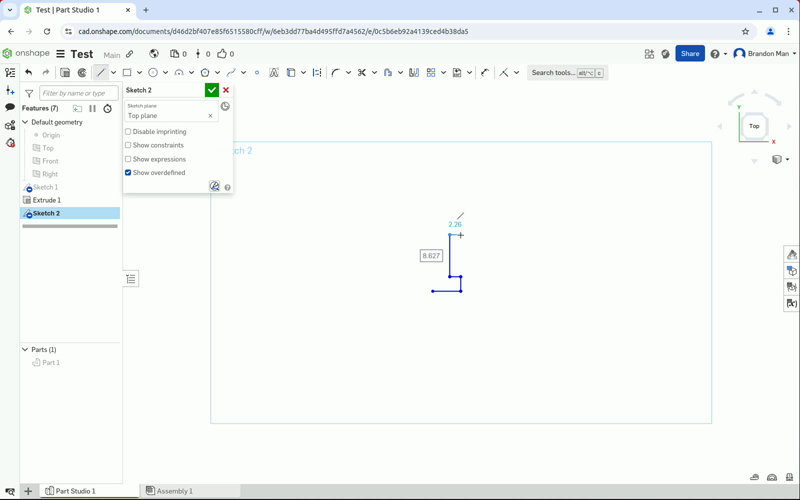
key_up(shift)
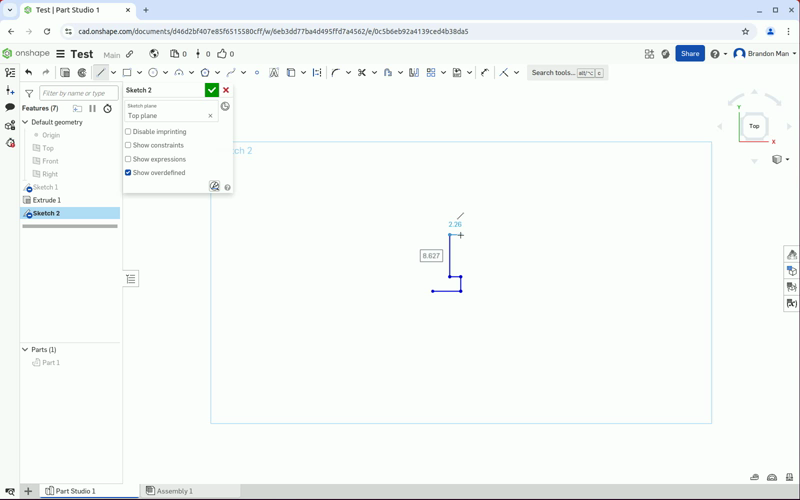
key_down(shift)
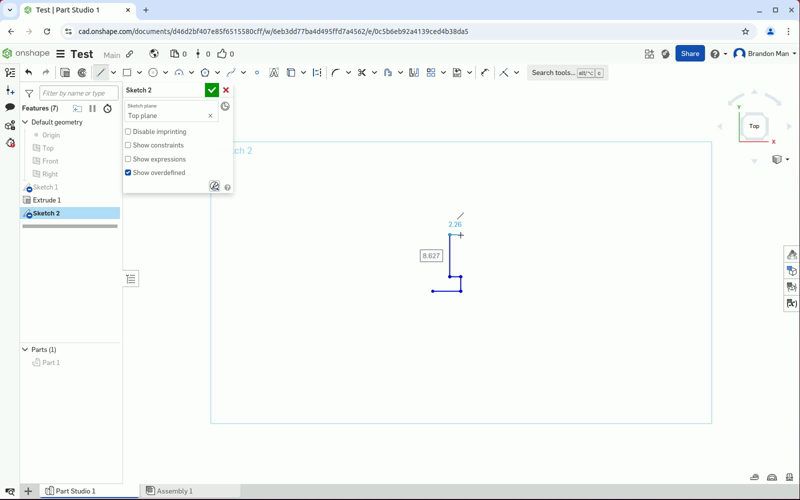
mouse_move(490, 234)
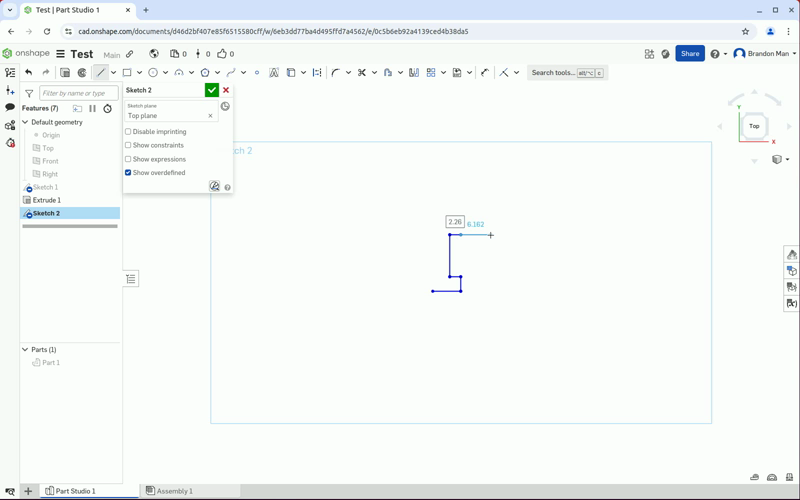
mouse_move(460, 220)
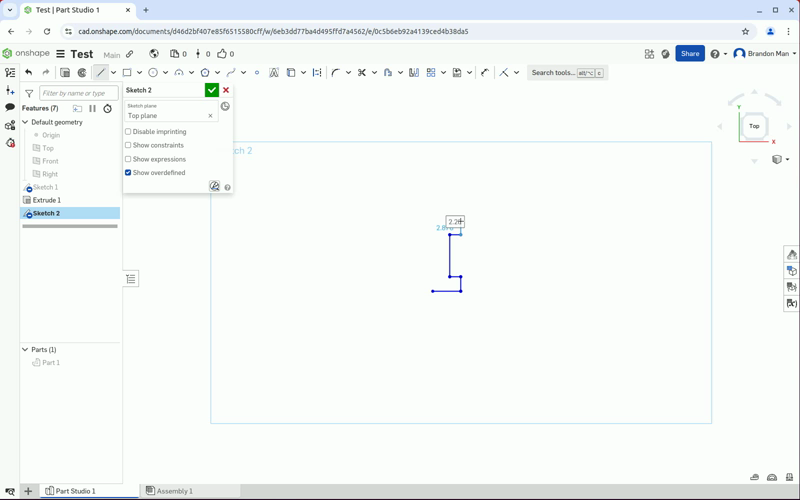
click(460, 220)
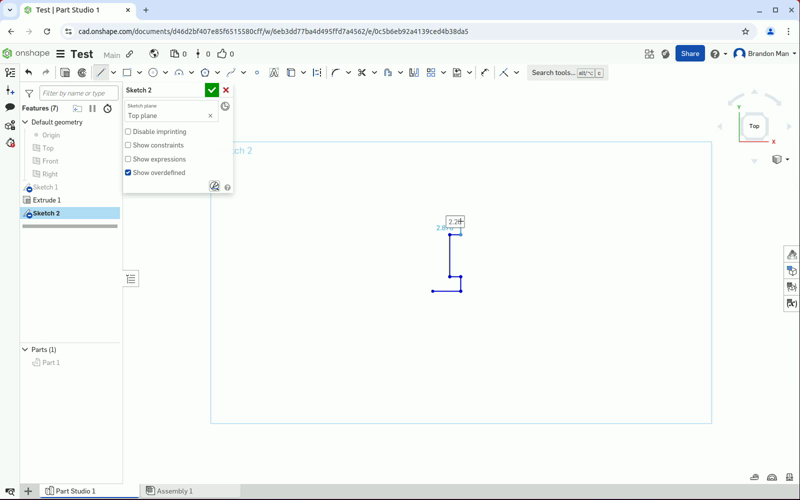
key_up(shift)
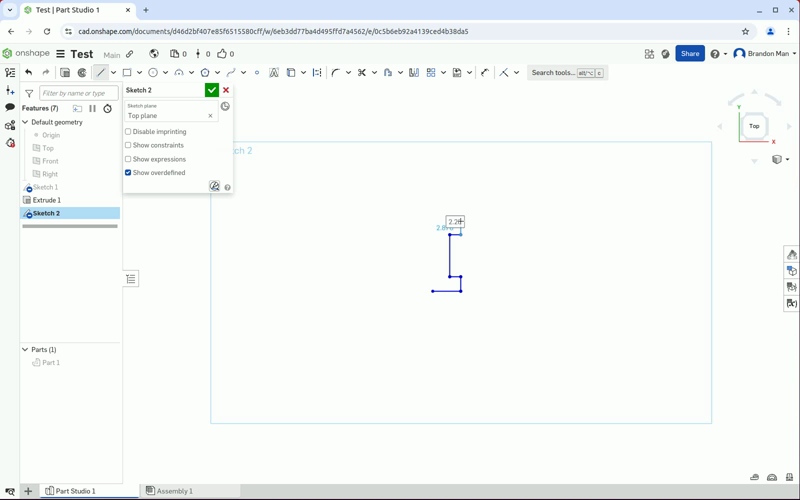
key_down(shift)
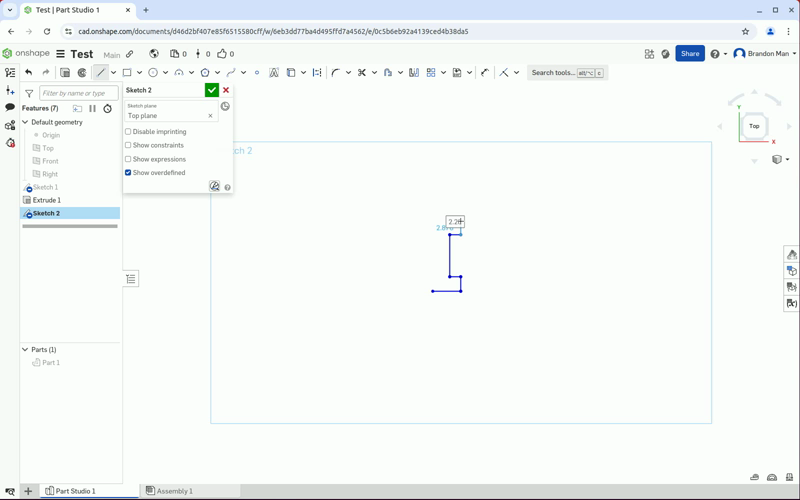
mouse_move(490, 220)
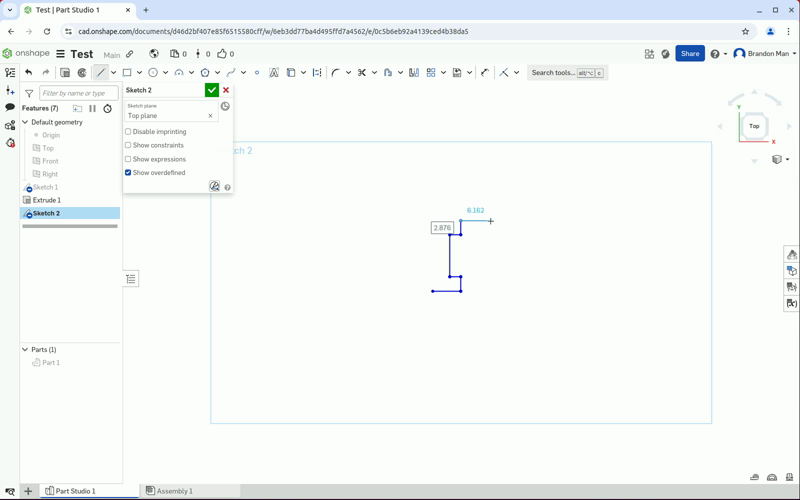
mouse_move(432, 220)
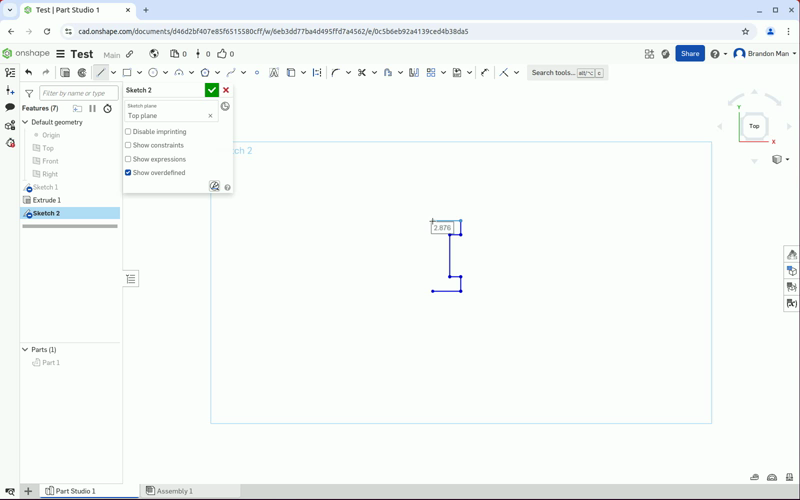
click(432, 220)
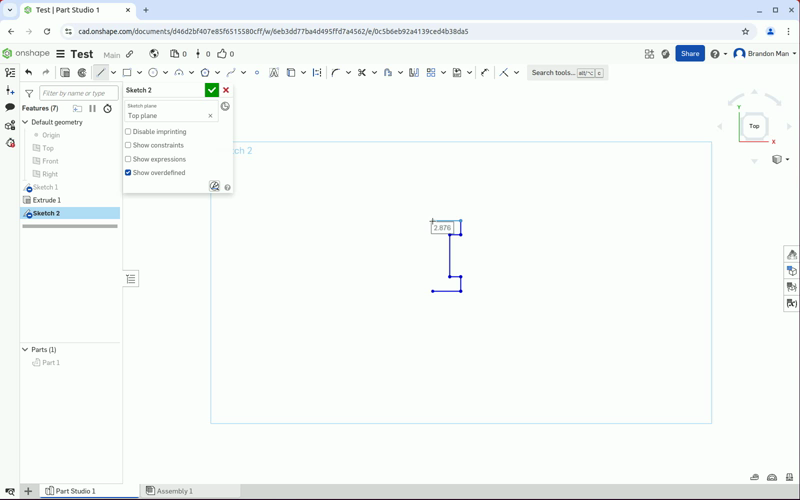
key_up(shift)
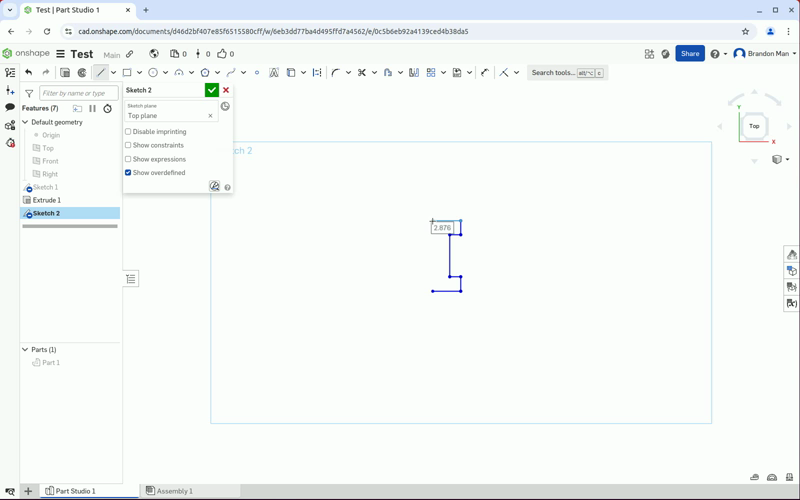
key_down(shift)
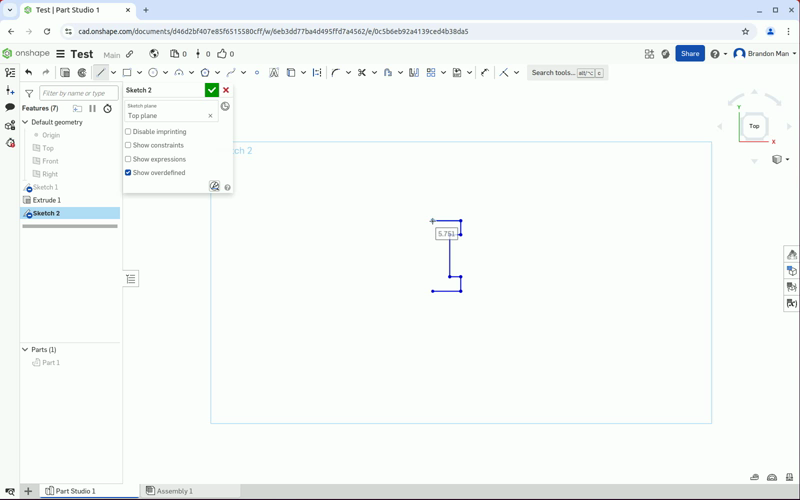
mouse_move(432, 291)
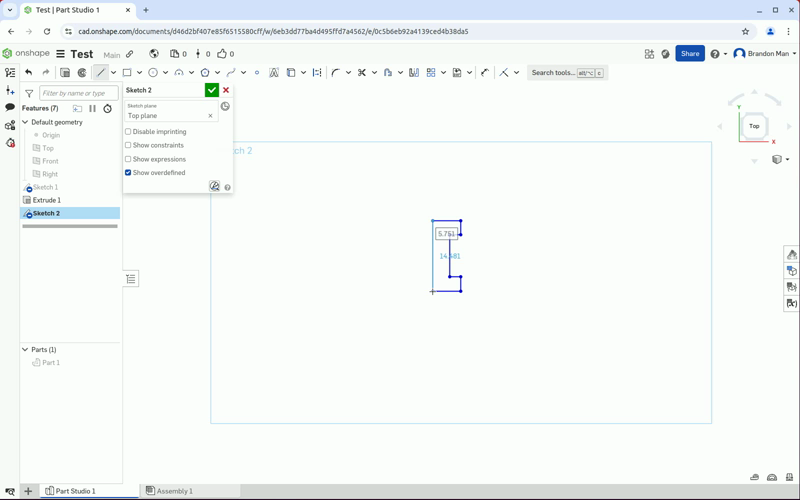
key_up(shift)
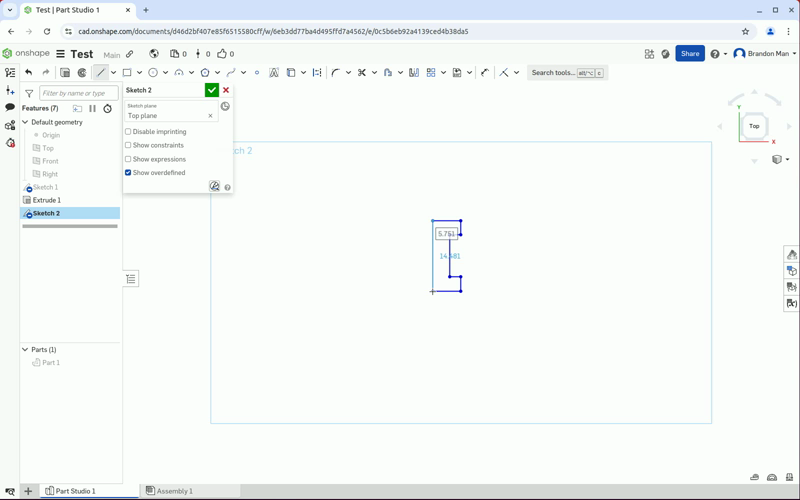
click(432, 291)
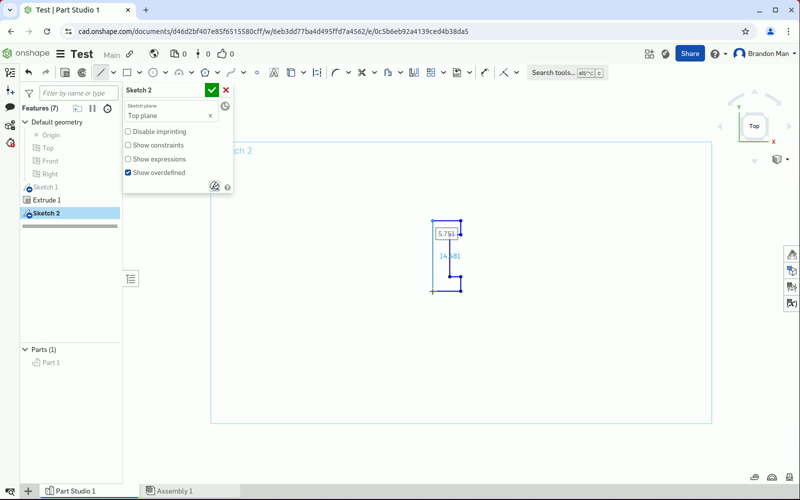
key(esc)
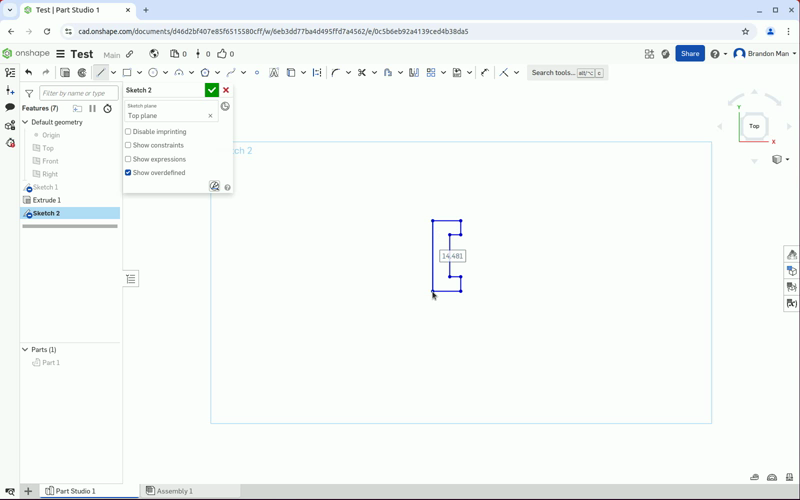
mouse_move(440, 232)
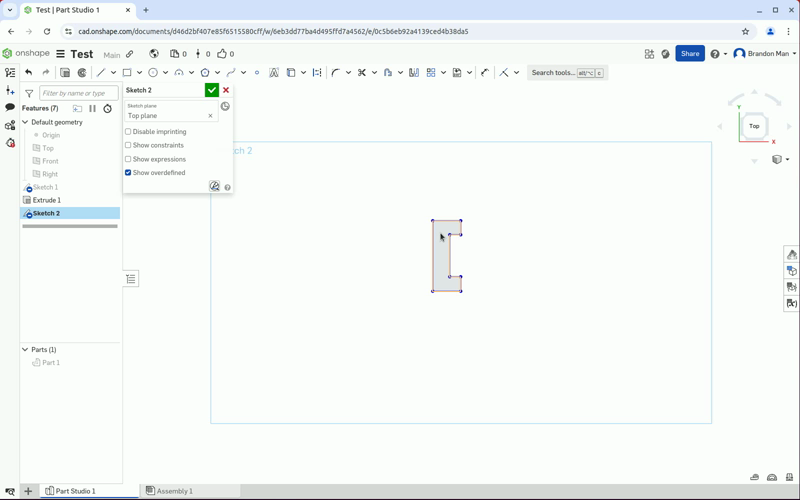
scroll(6)
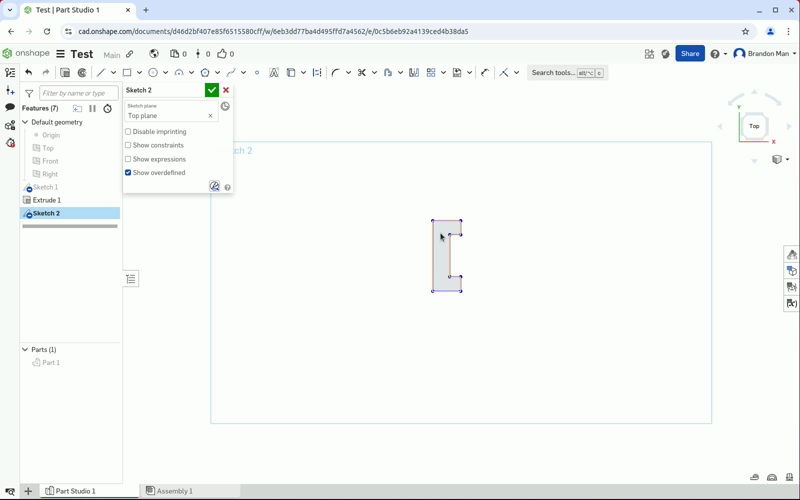
scroll(6)
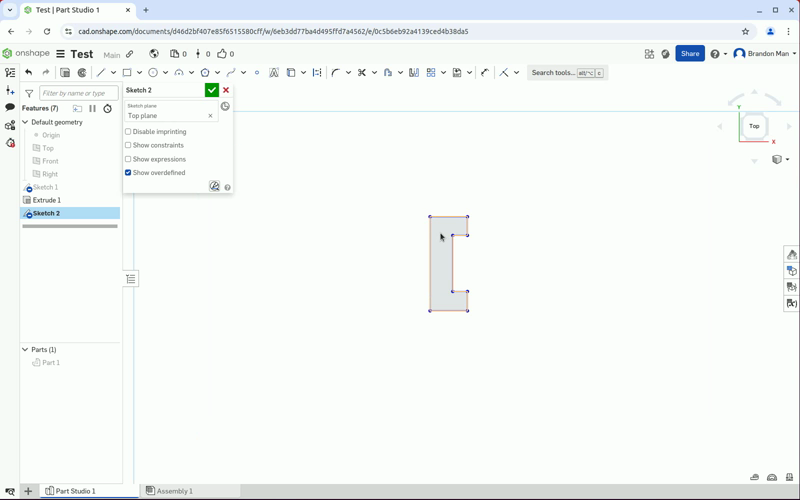
scroll(6)
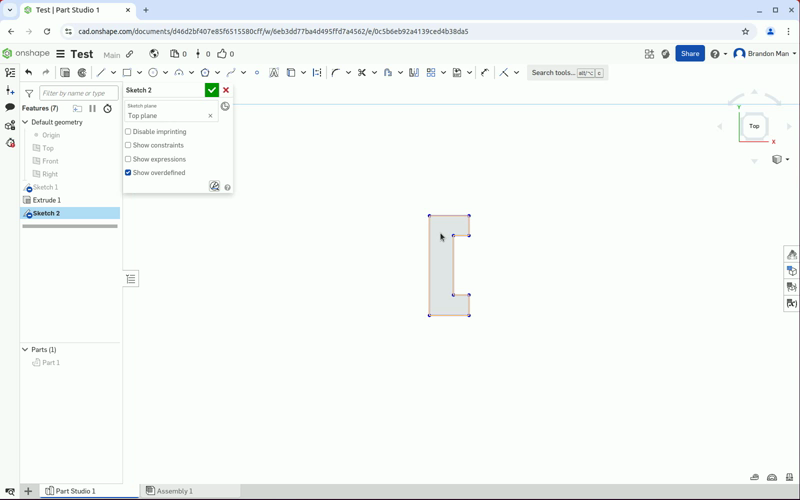
scroll(6)
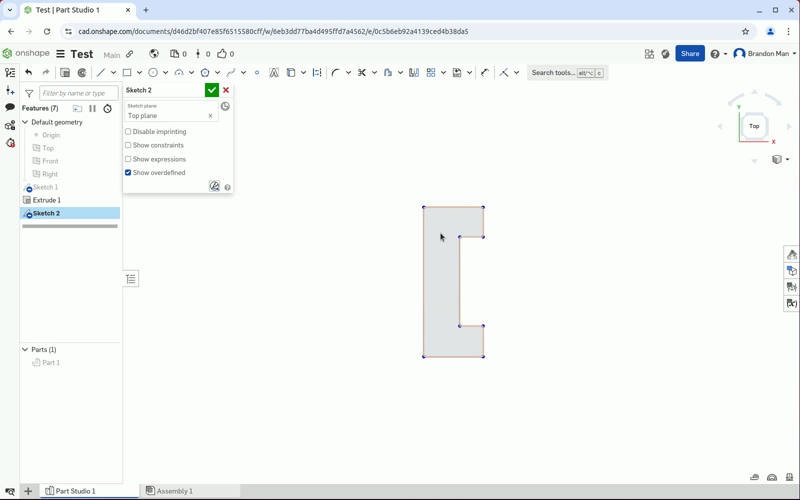
scroll(6)
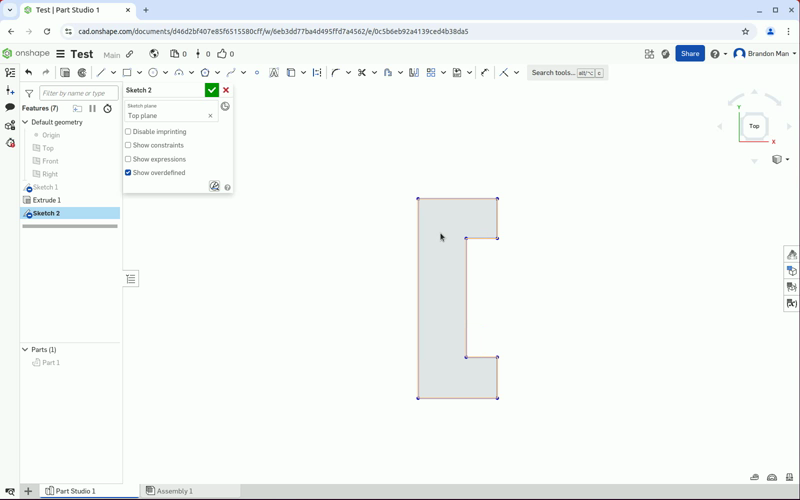
scroll(6)
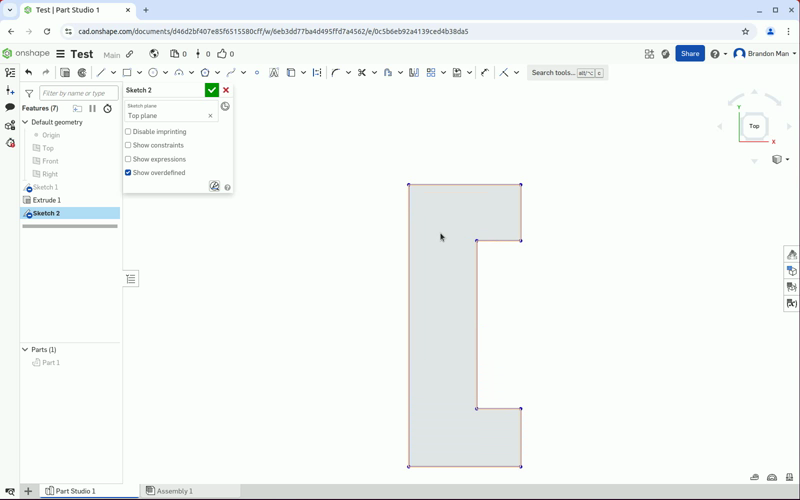
scroll(6)
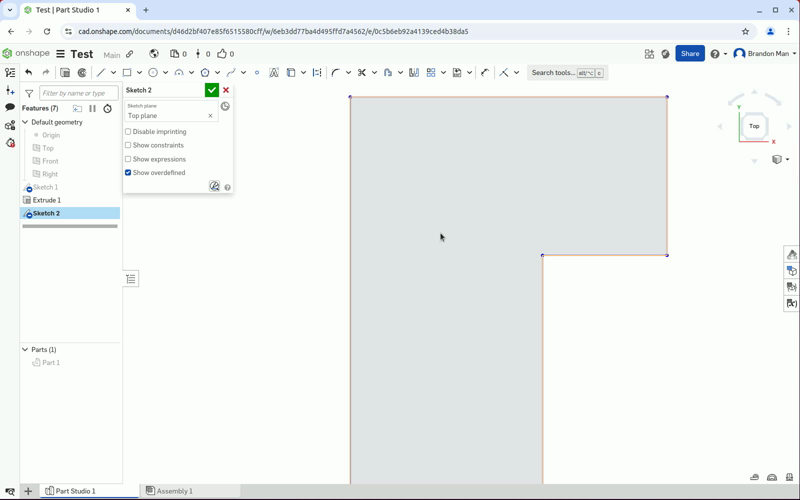
click(440, 232)
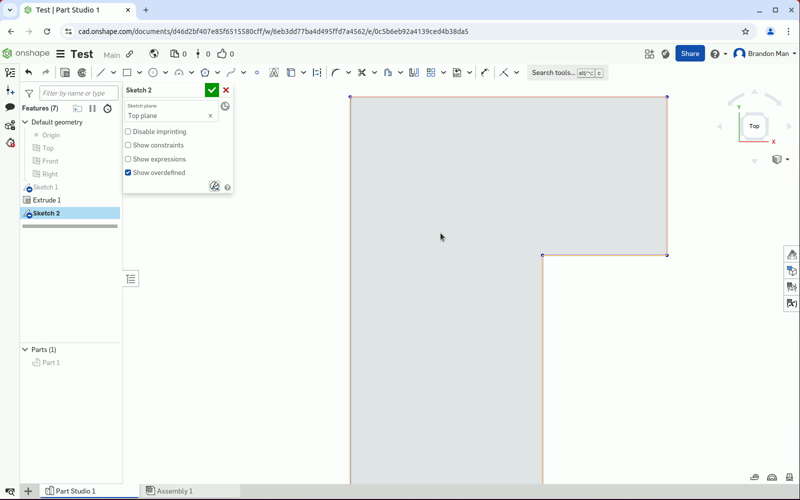
scroll(-6)
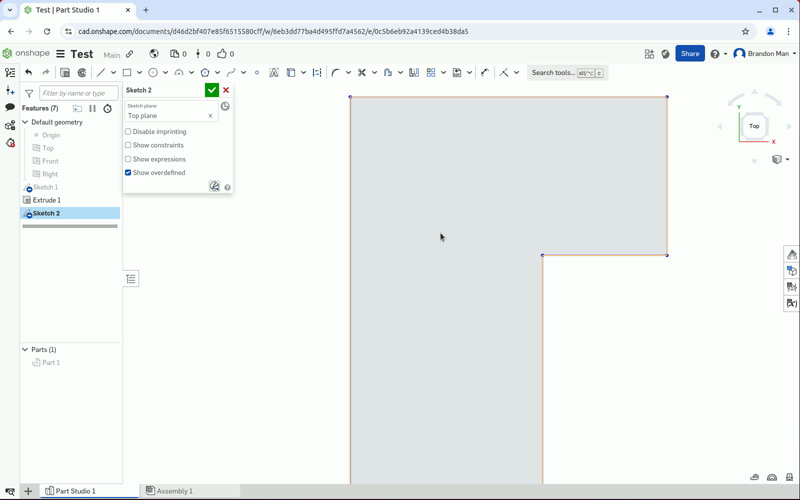
scroll(-6)
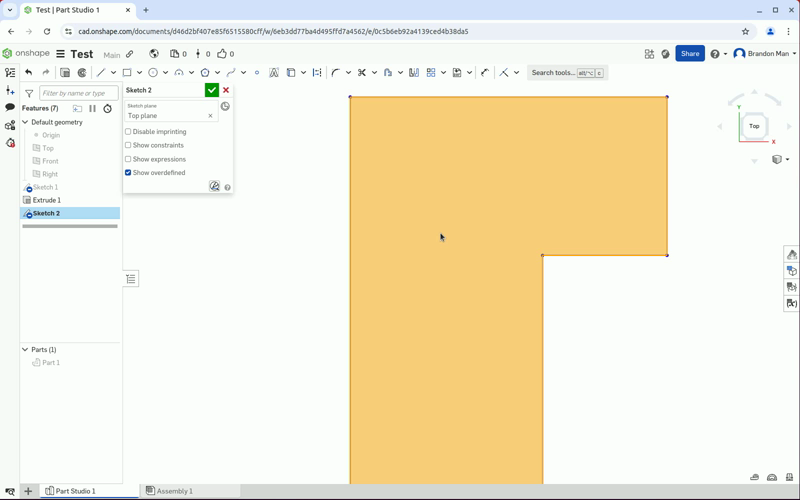
scroll(-6)
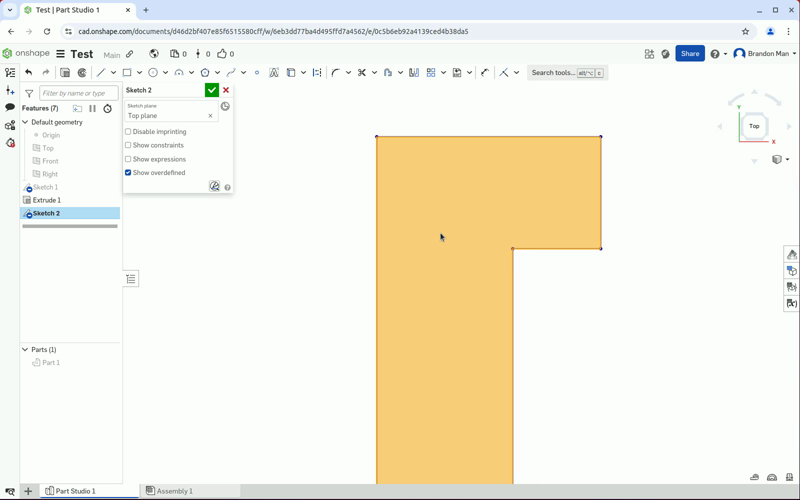
scroll(-6)
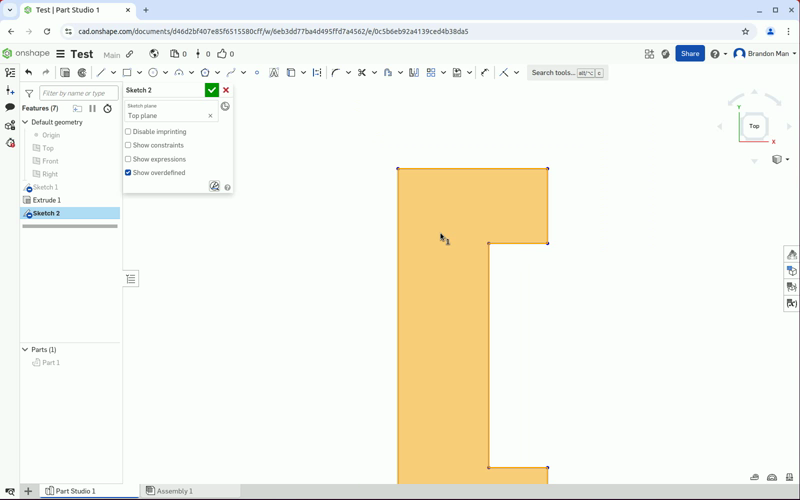
scroll(-6)
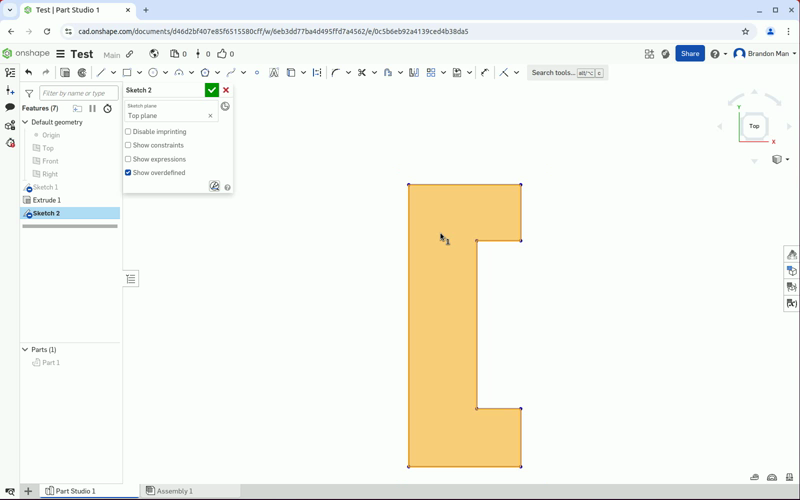
scroll(-6)
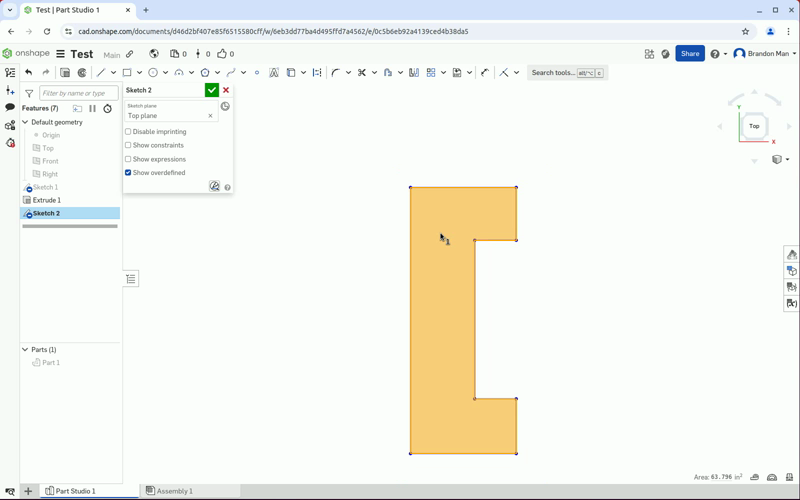
scroll(-6)
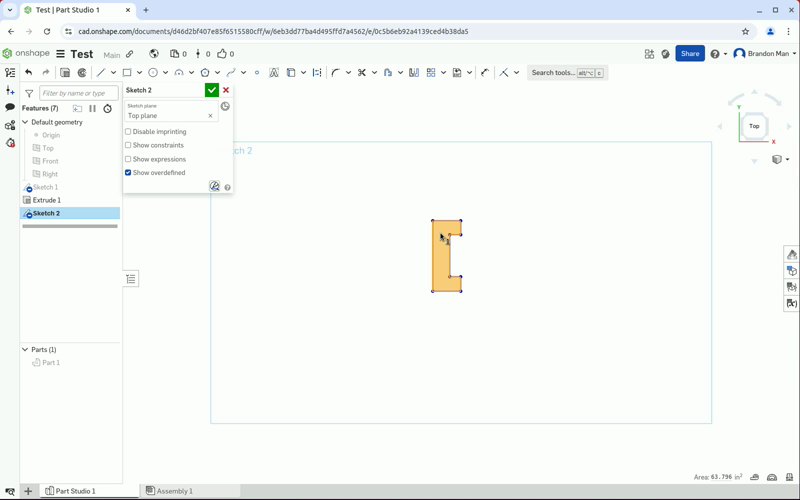
mouse_move(73, 352)
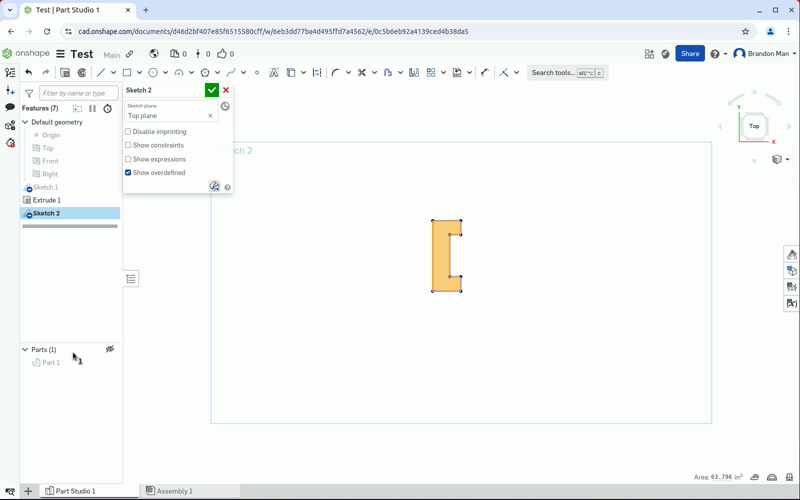
key(shift+y)
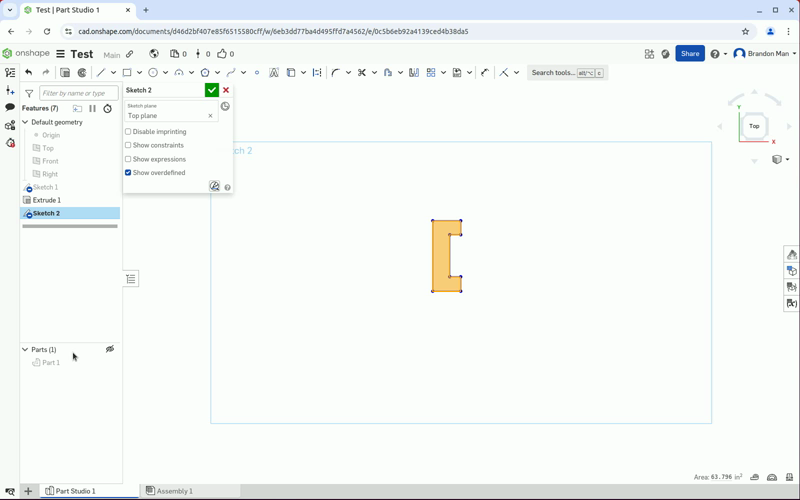
key(shift+e)
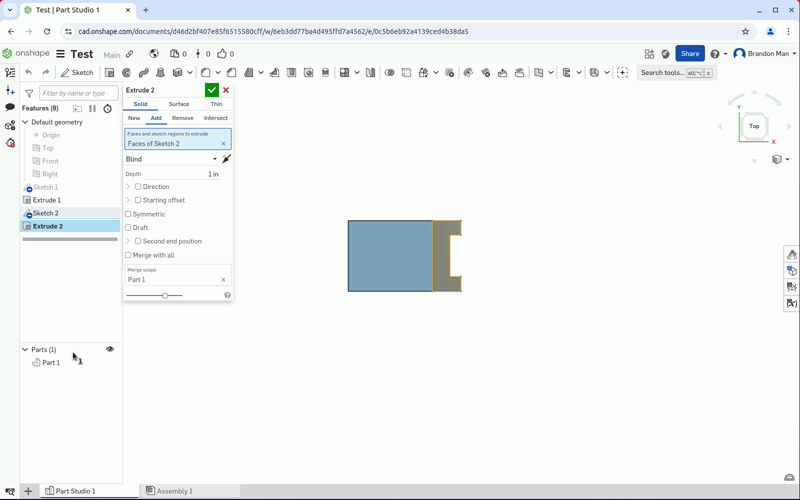
mouse_move(143, 106)
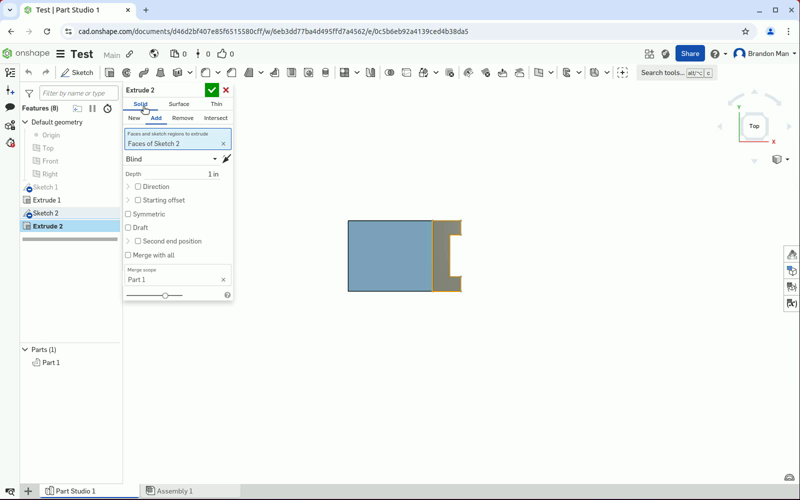
click(143, 106)
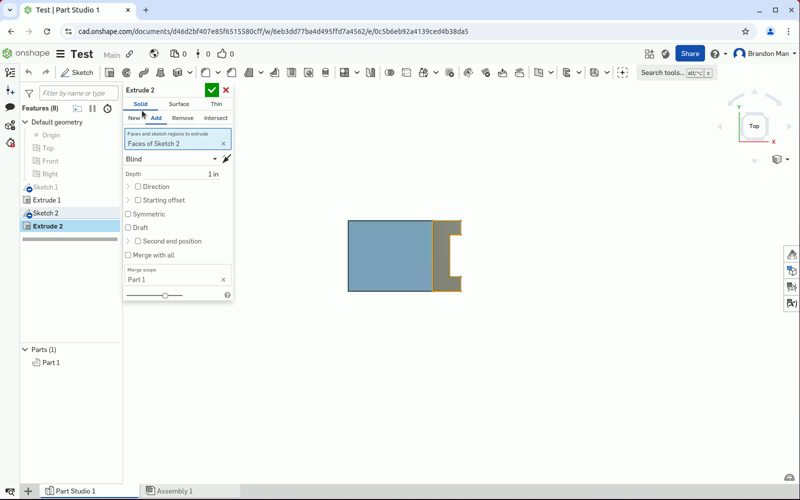
mouse_move(137, 120)
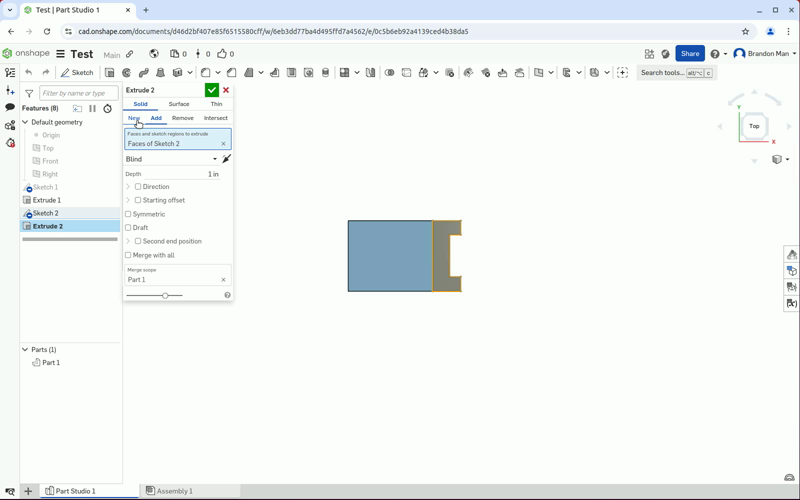
click(137, 120)
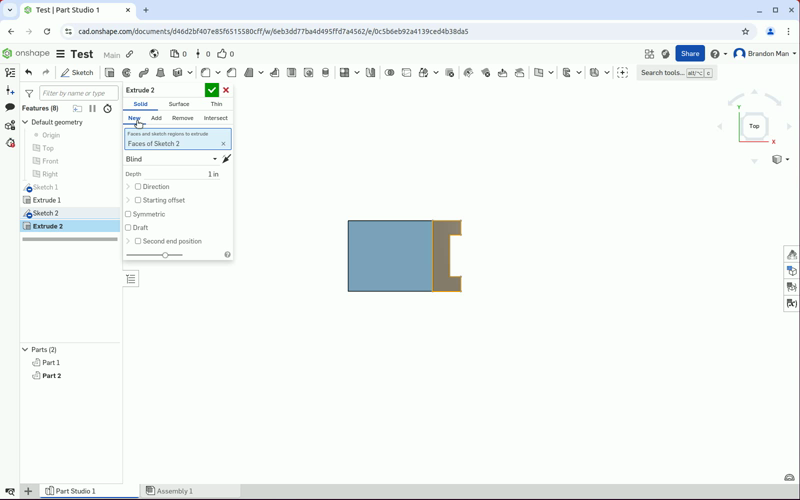
key(tab, 4)
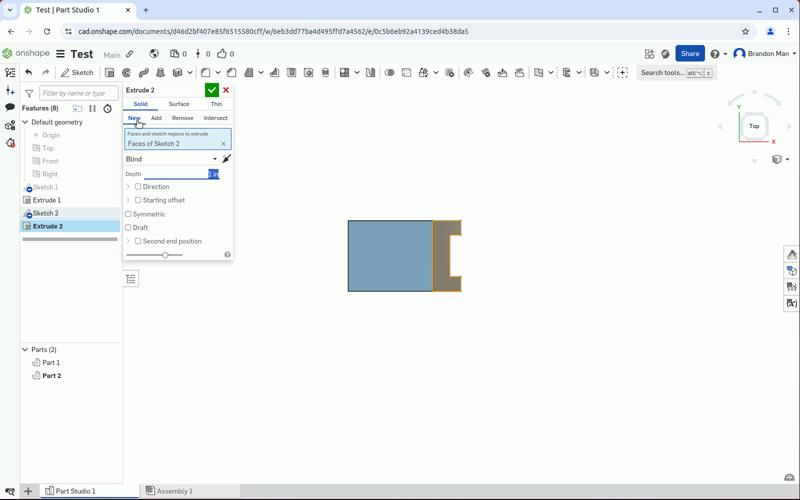
text(14.443)
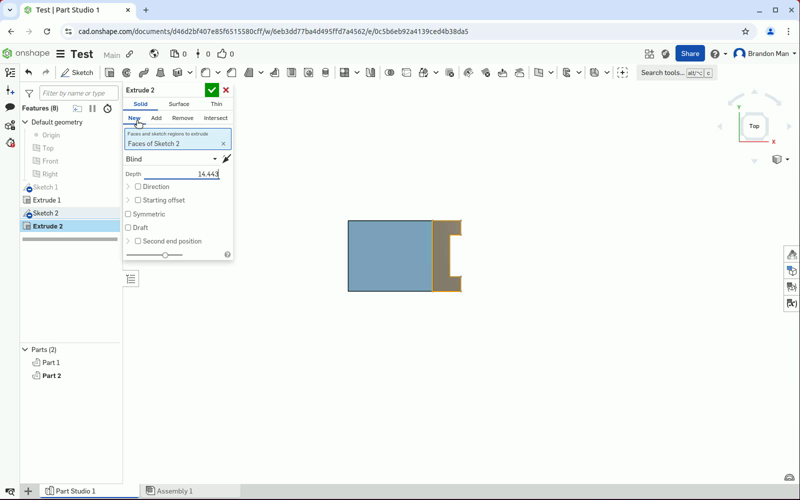
key(enter)
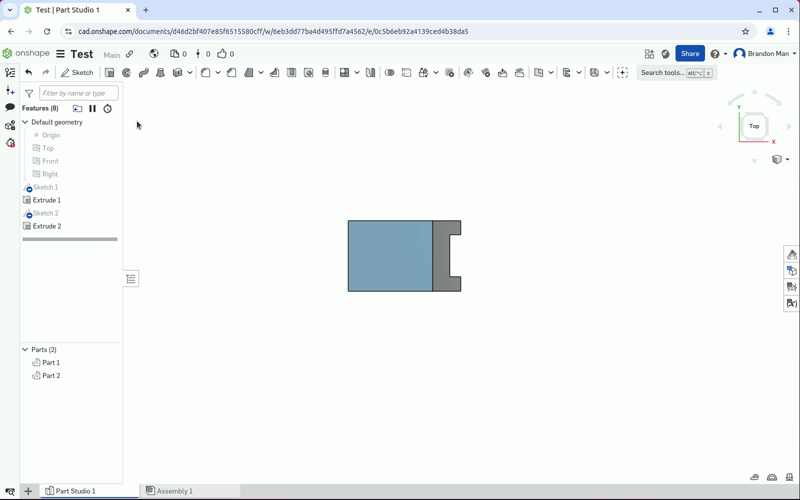
key(shift+h)
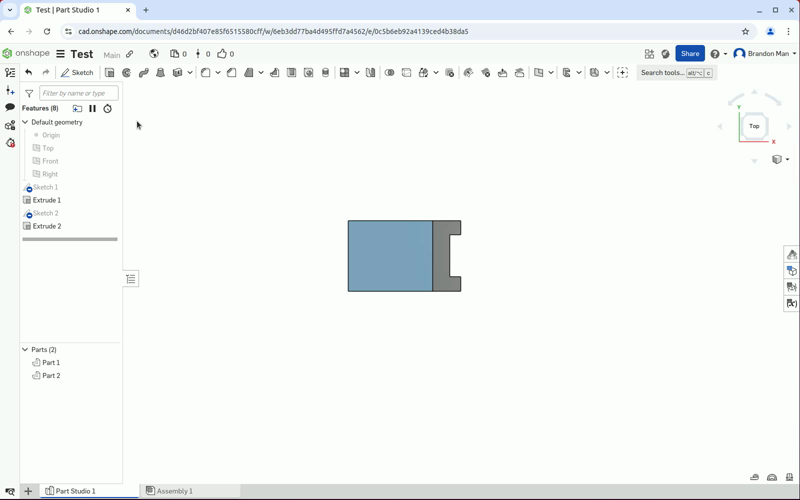
key(shift+h)
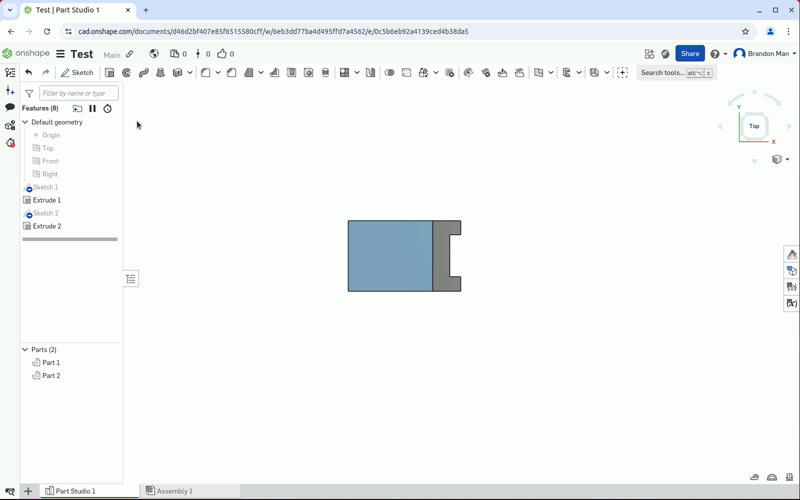
mouse_move(73, 189)
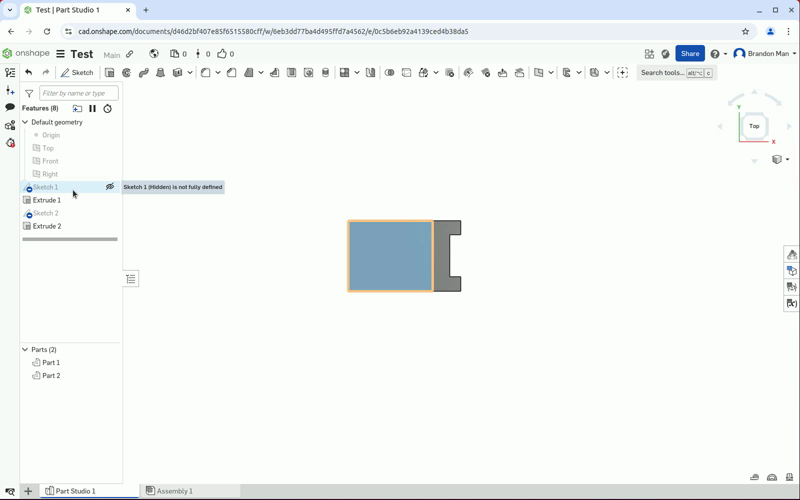
click(73, 189)
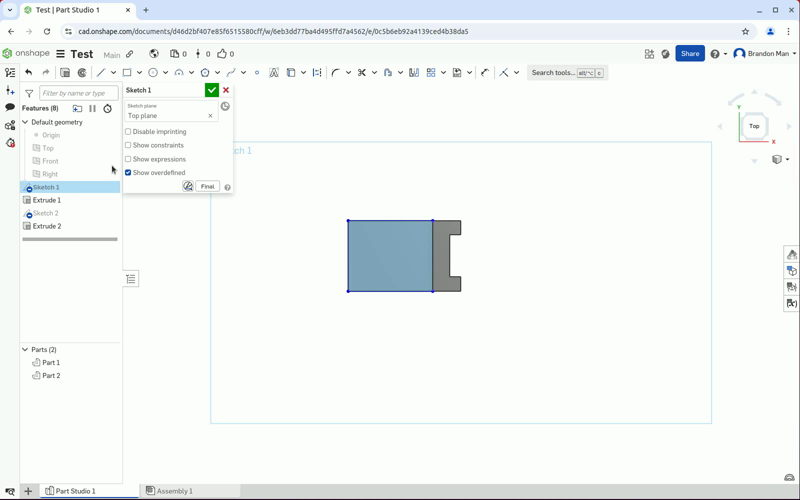
mouse_move(229, 92)
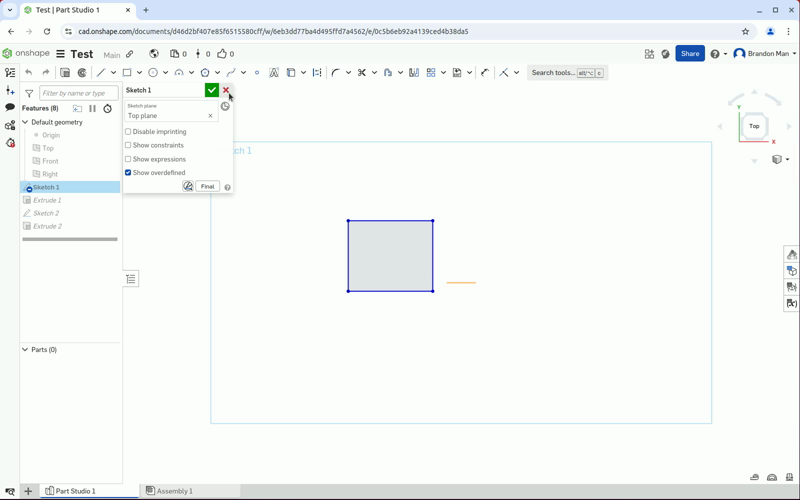
click(229, 92)
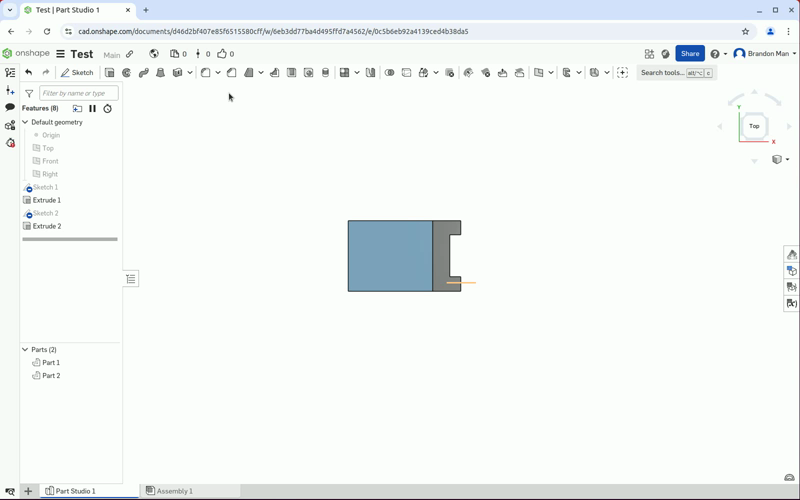
mouse_move(73, 352)
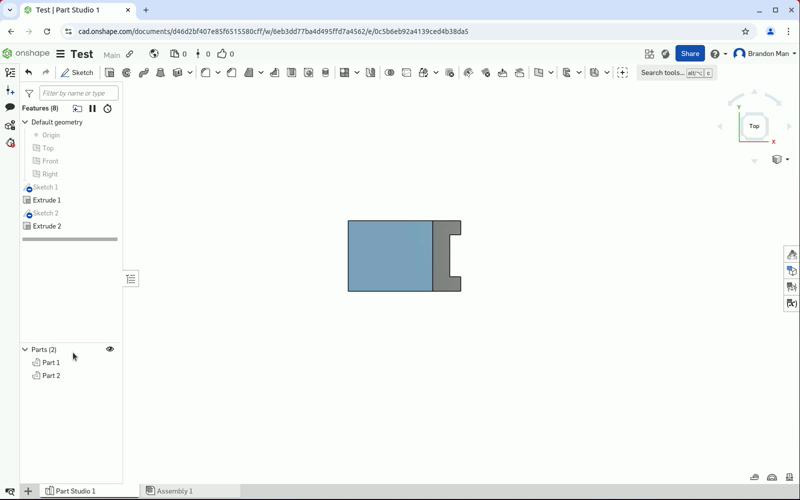
key(y)
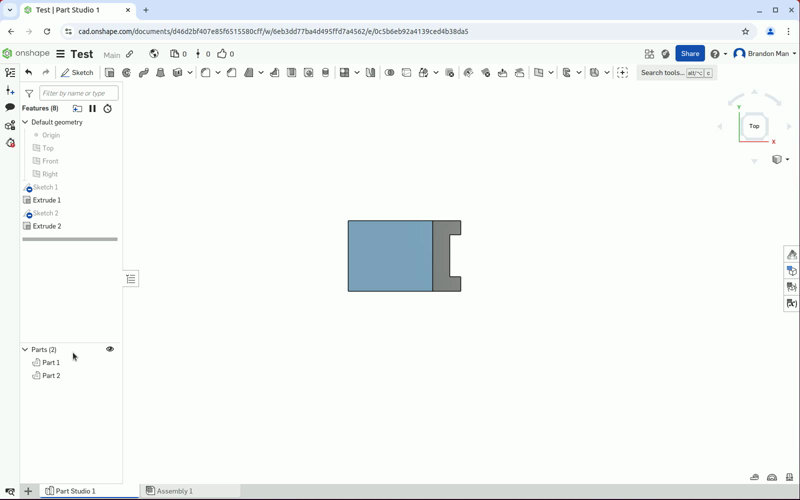
key(shift+p)
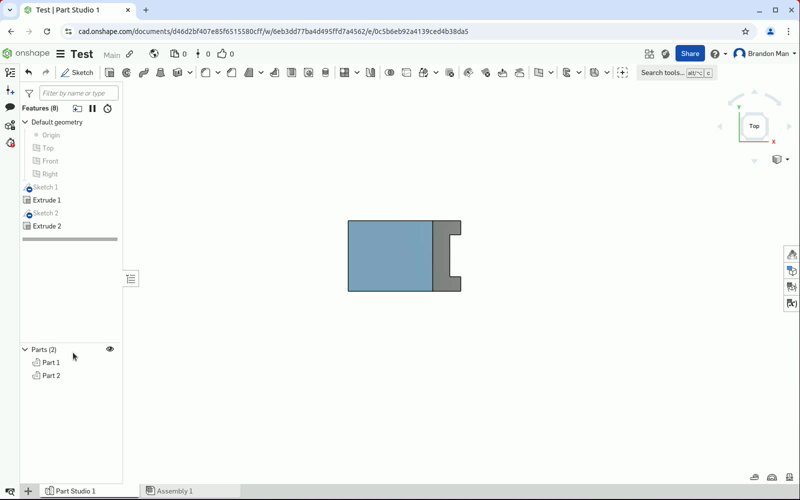
key(space)
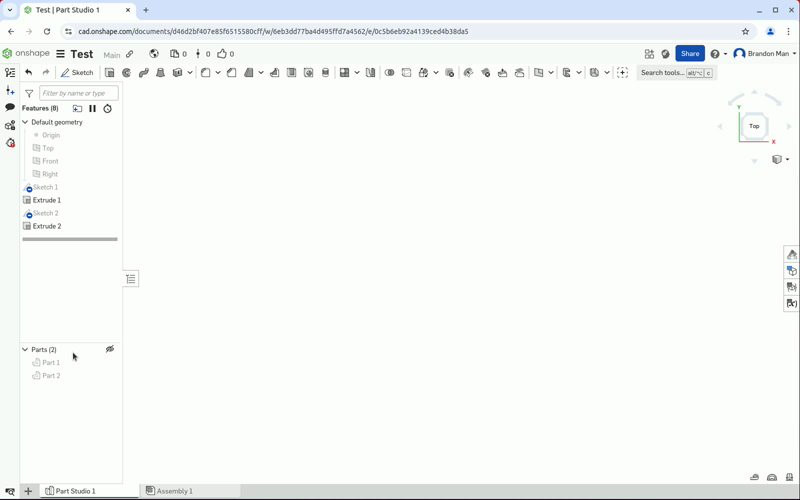
key_down(shift)
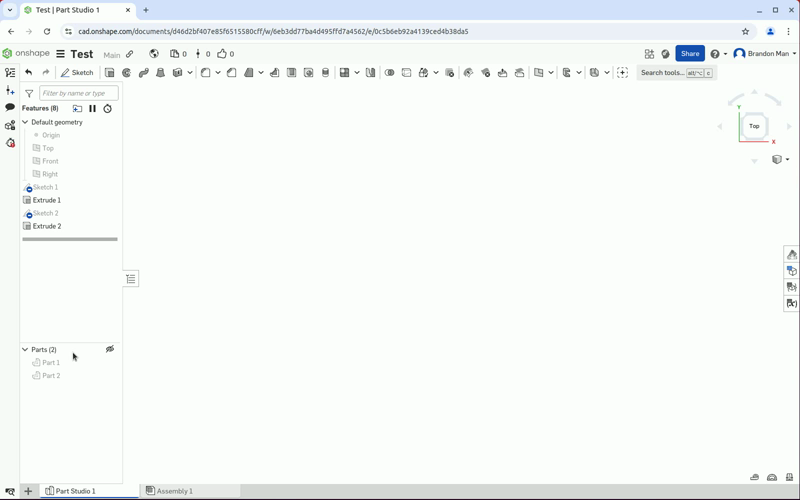
key(up)
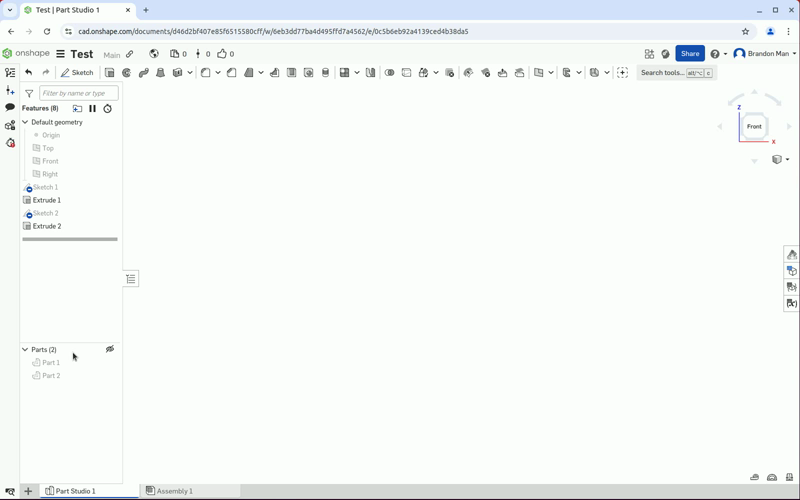
key_up(shift)
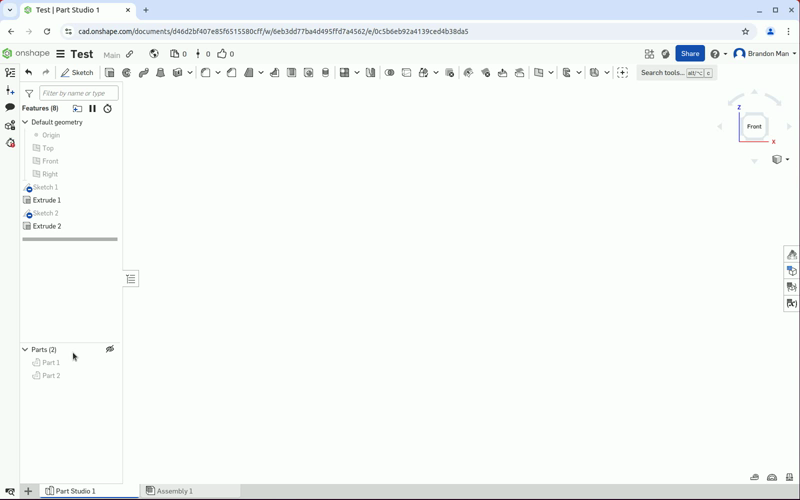
key(space)
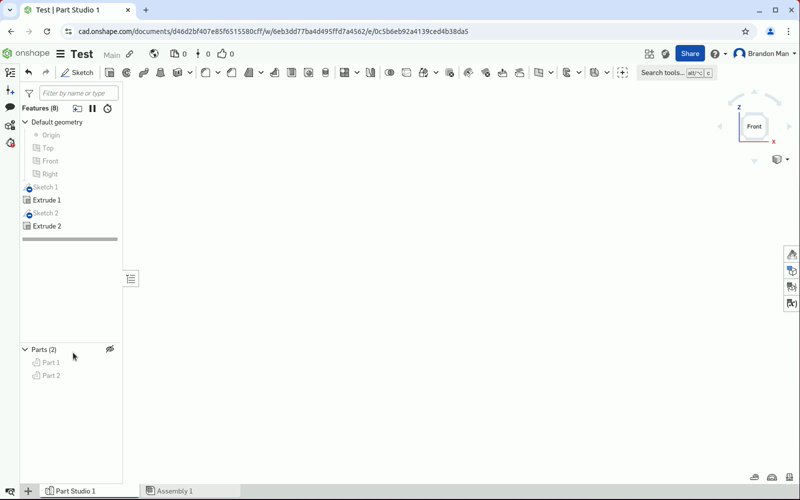
key_down(shift)
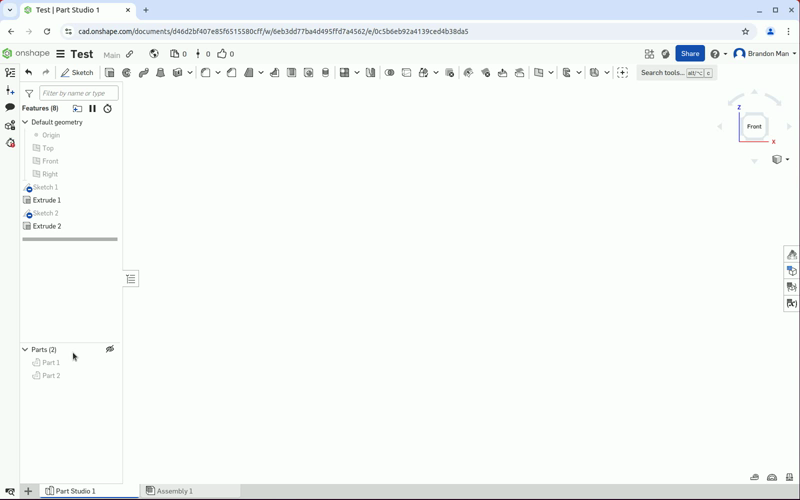
key(left)
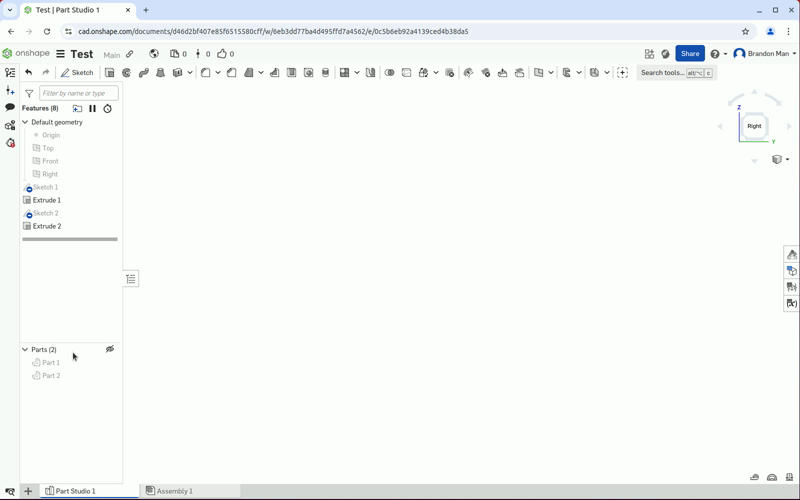
key_up(shift)
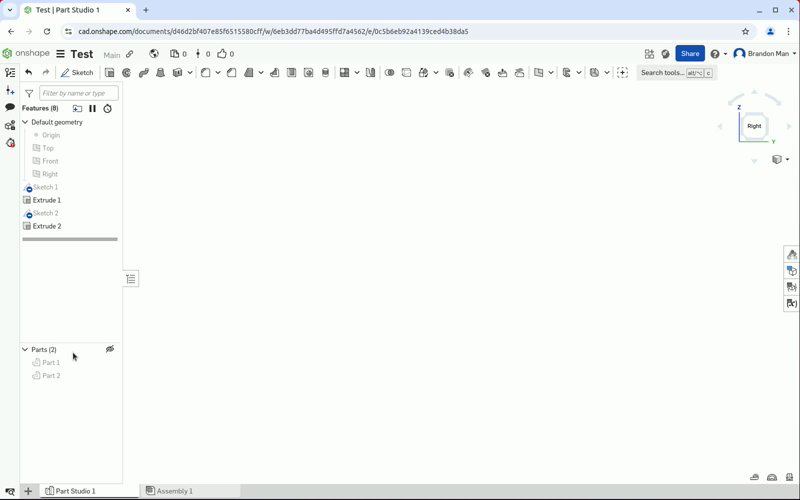
mouse_move(73, 352)
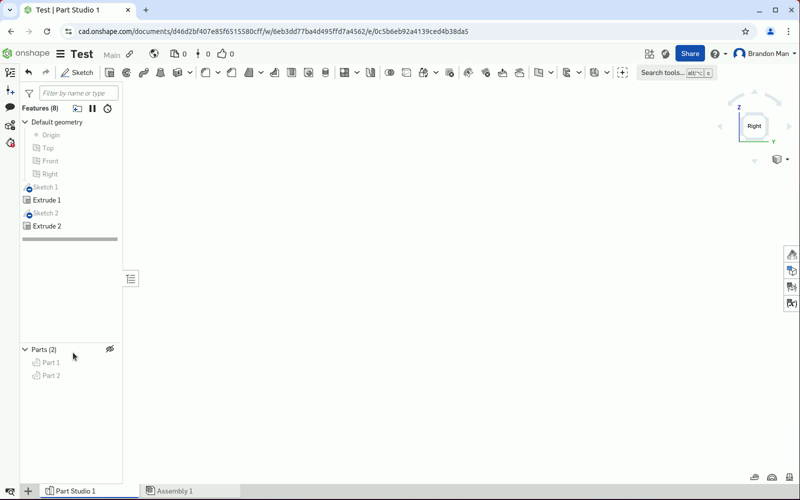
key(shift+y)
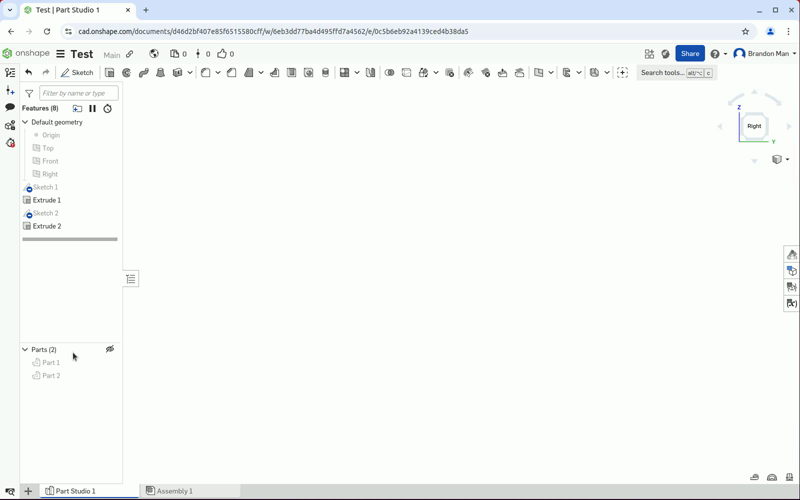
key(shift+s)
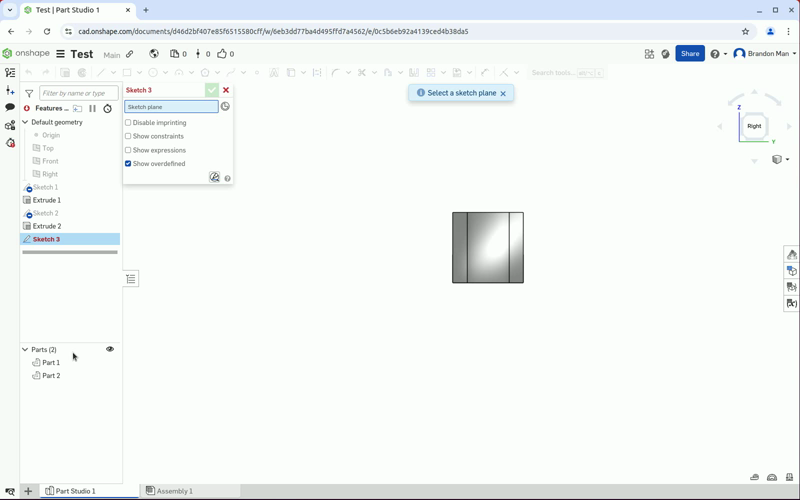
mouse_move(73, 176)
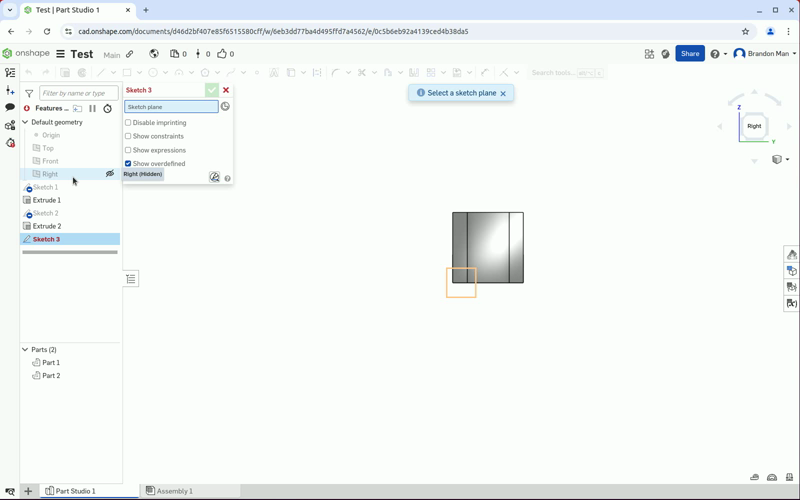
click(73, 176)
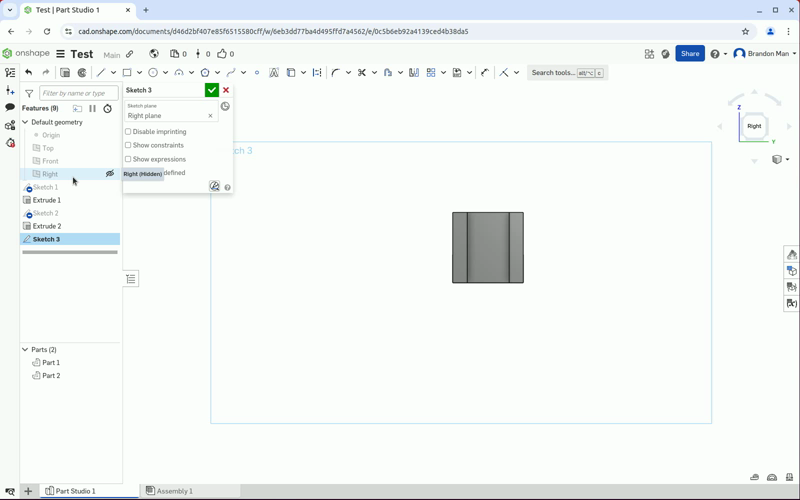
mouse_move(73, 352)
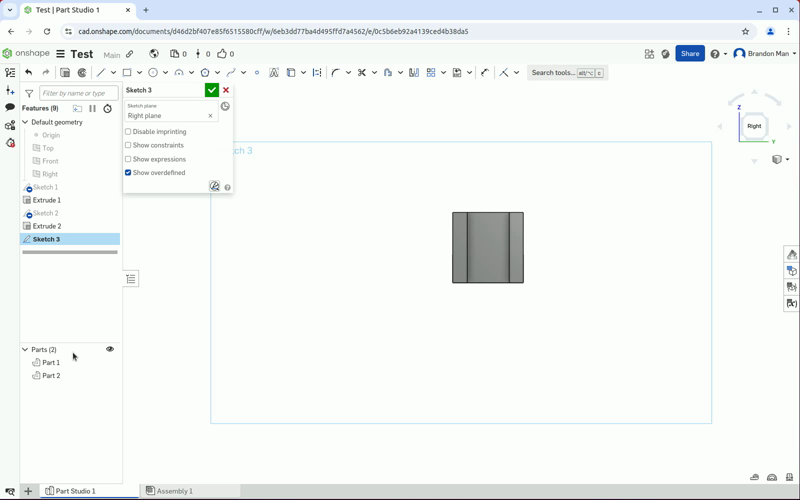
key(y)
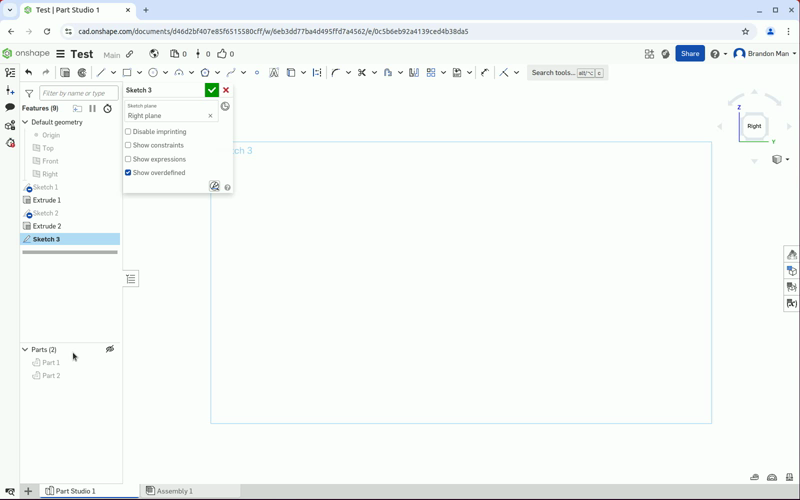
key(c)
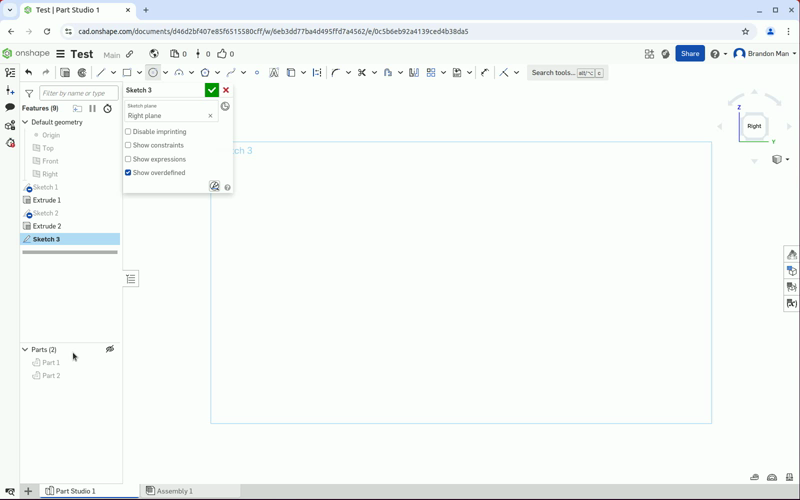
key_down(shift)
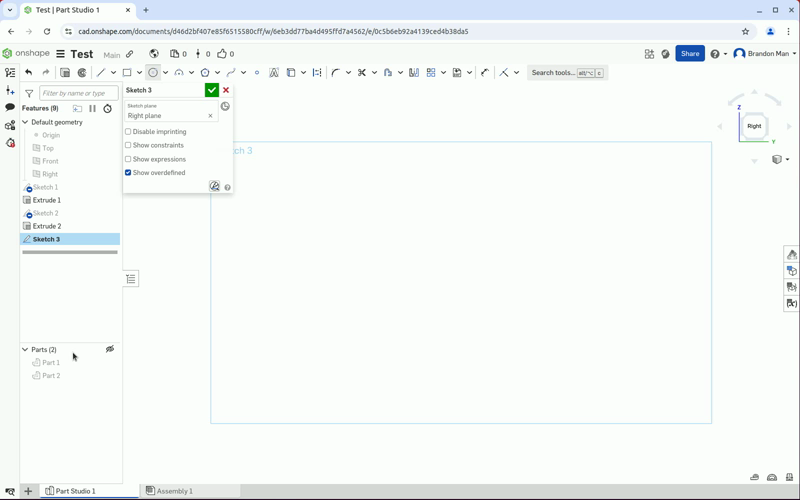
mouse_move(405, 315)
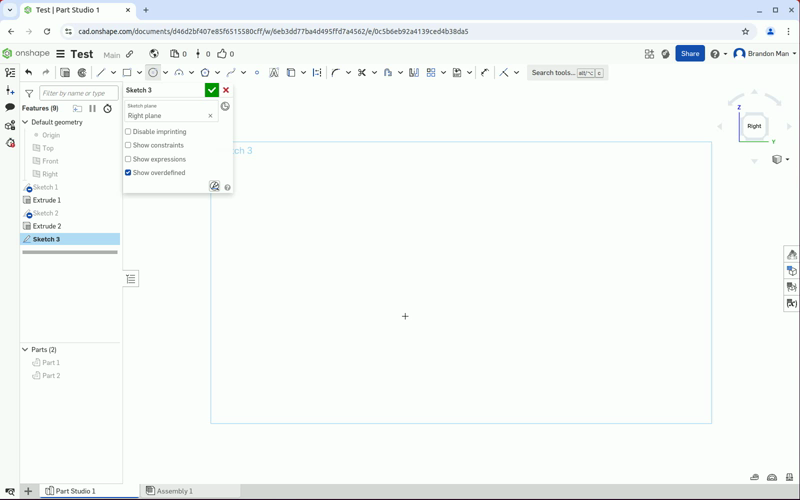
click(405, 315)
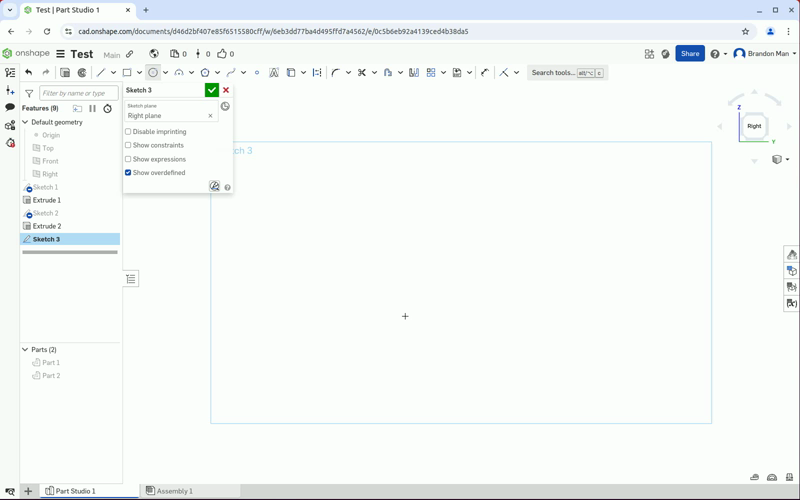
key_up(shift)
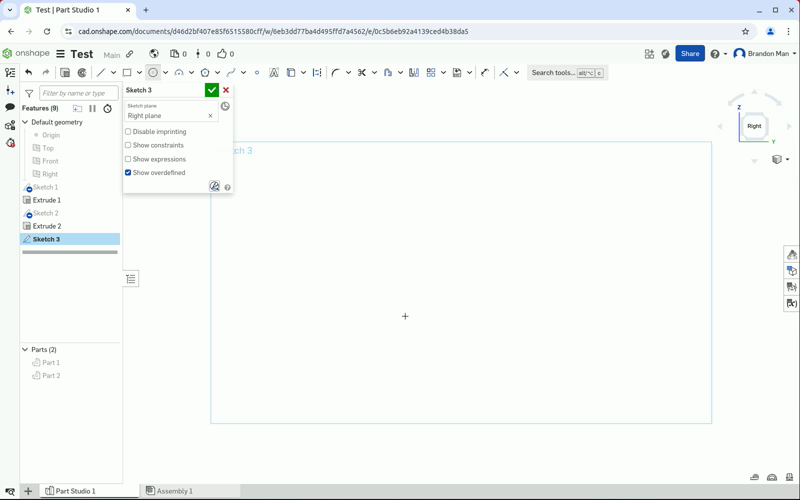
mouse_move(434, 315)
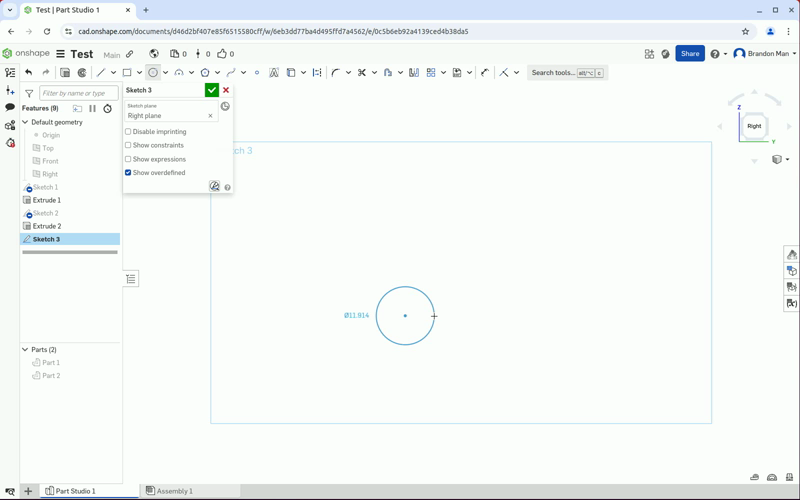
click(434, 315)
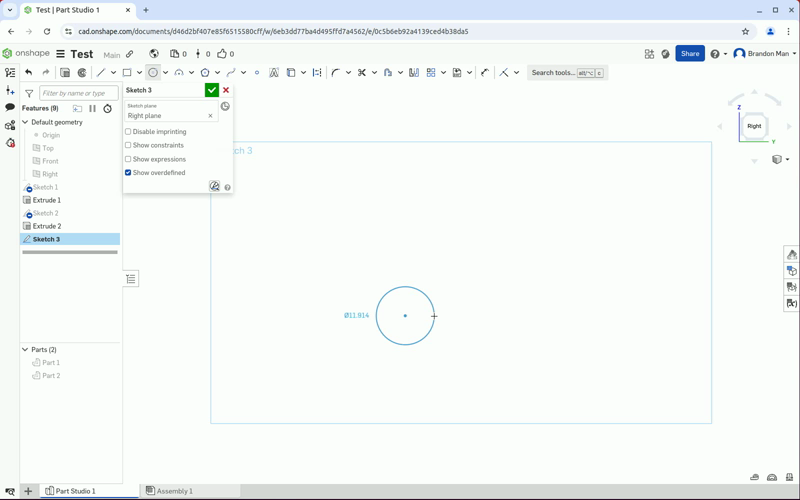
key(esc)
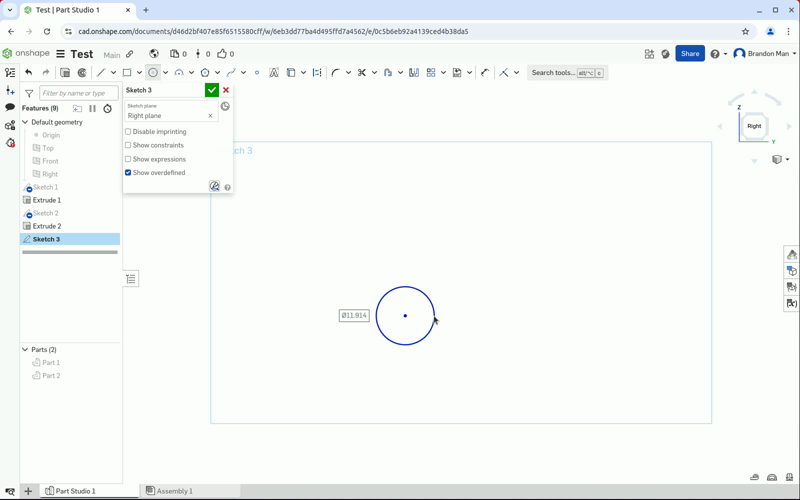
key(c)
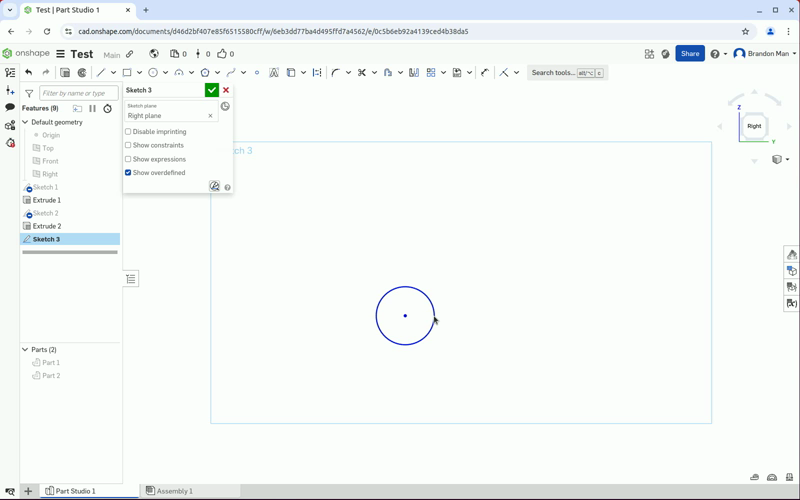
key_down(shift)
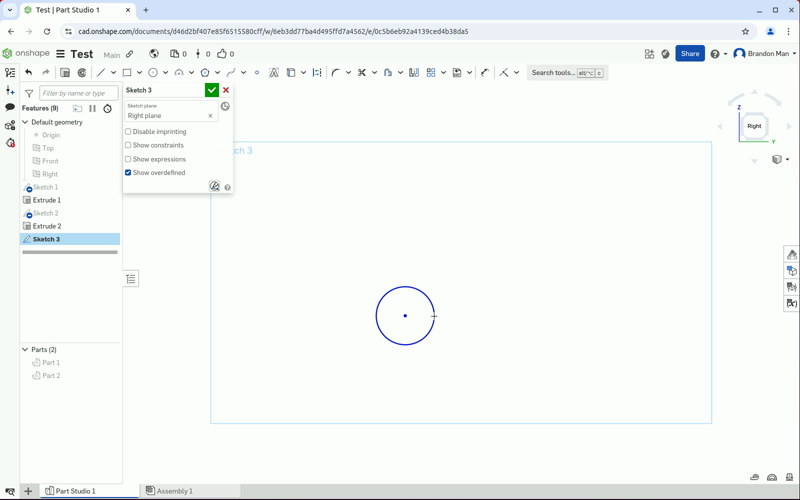
mouse_move(405, 315)
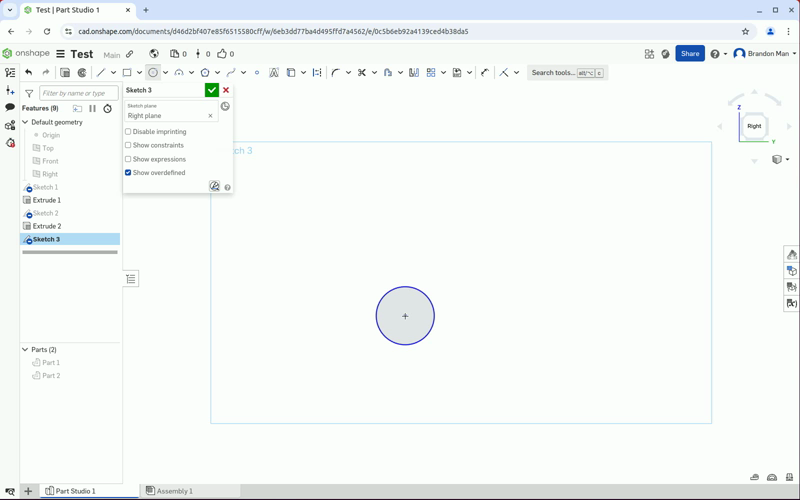
click(405, 315)
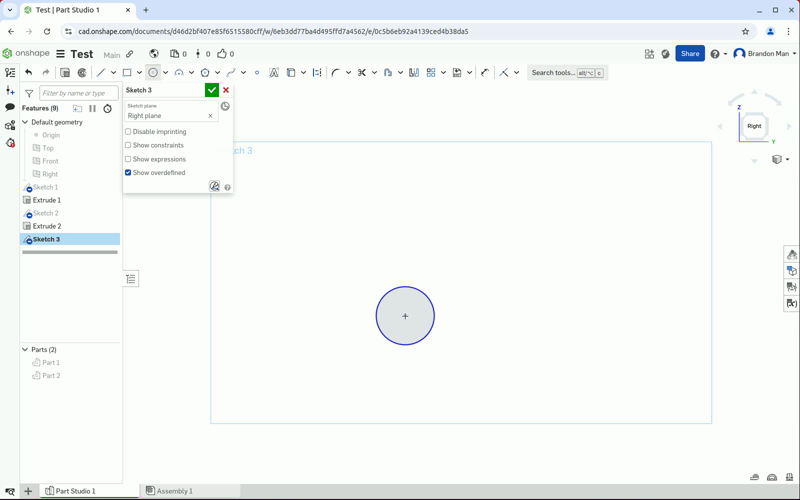
key_up(shift)
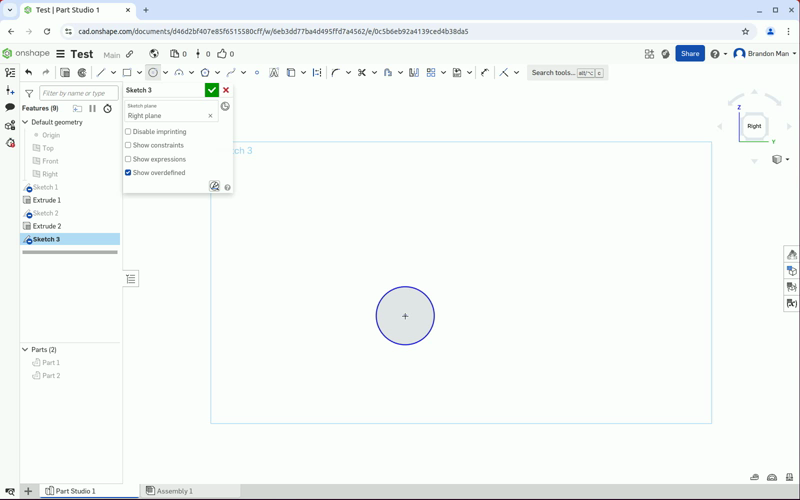
mouse_move(422, 315)
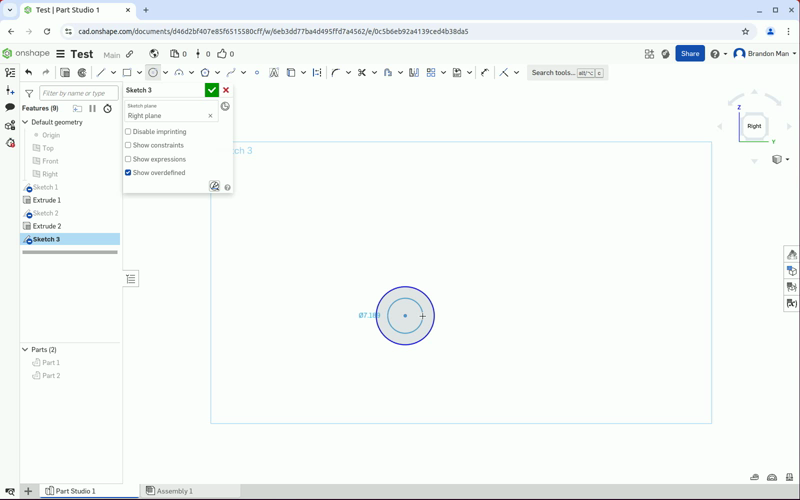
click(422, 315)
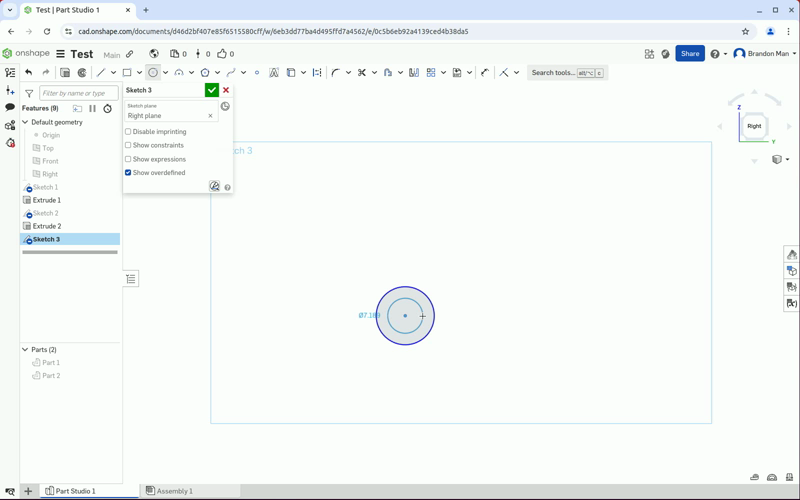
key(esc)
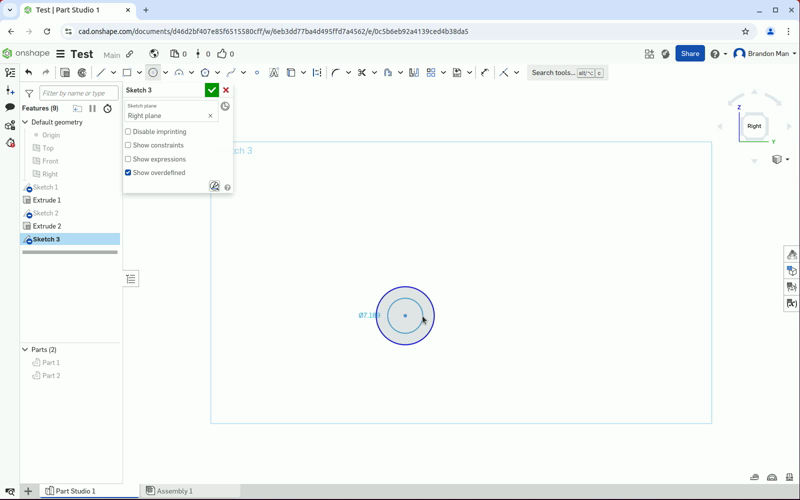
mouse_move(425, 313)
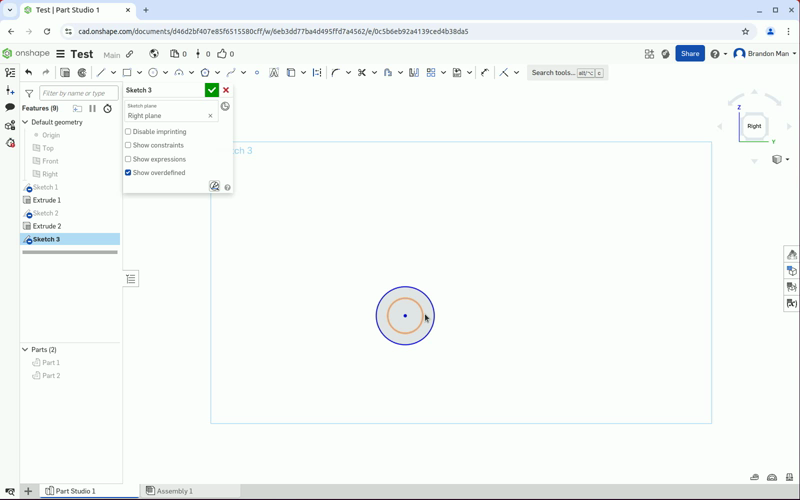
scroll(6)
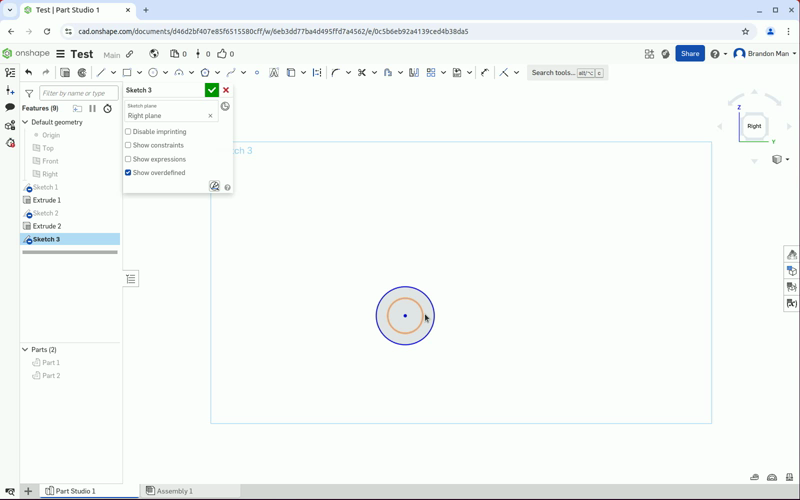
scroll(6)
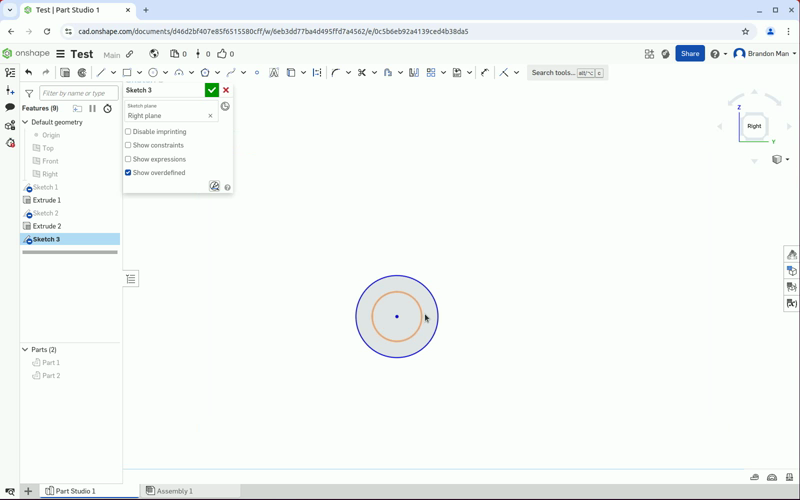
scroll(6)
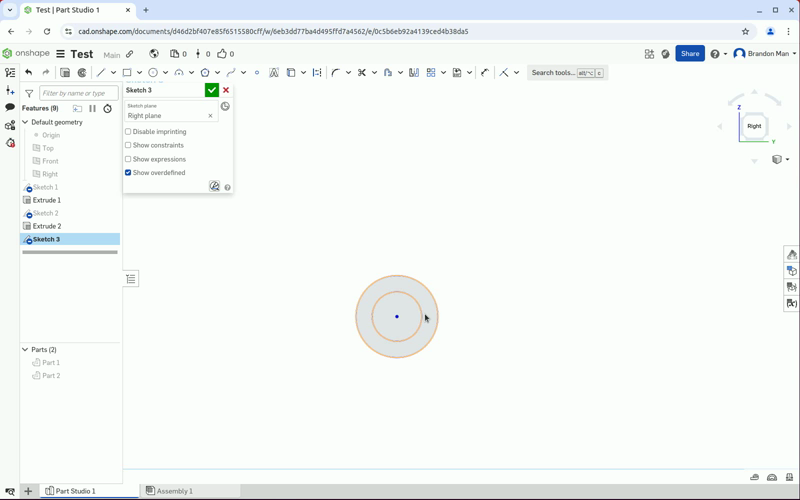
scroll(6)
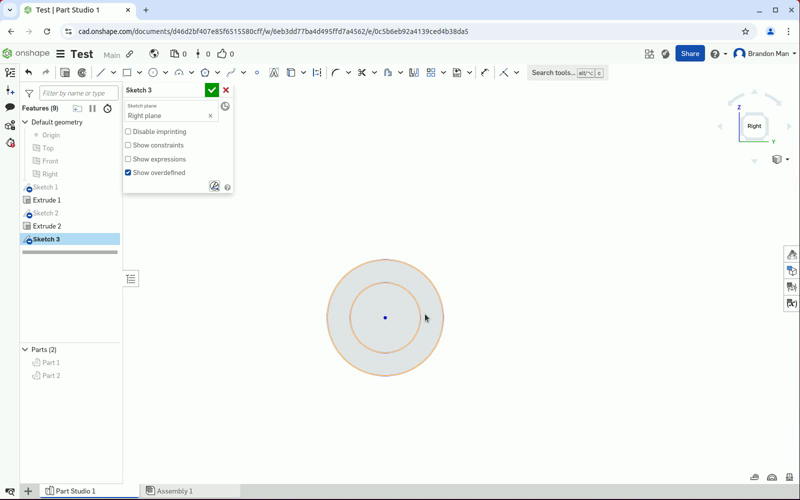
scroll(6)
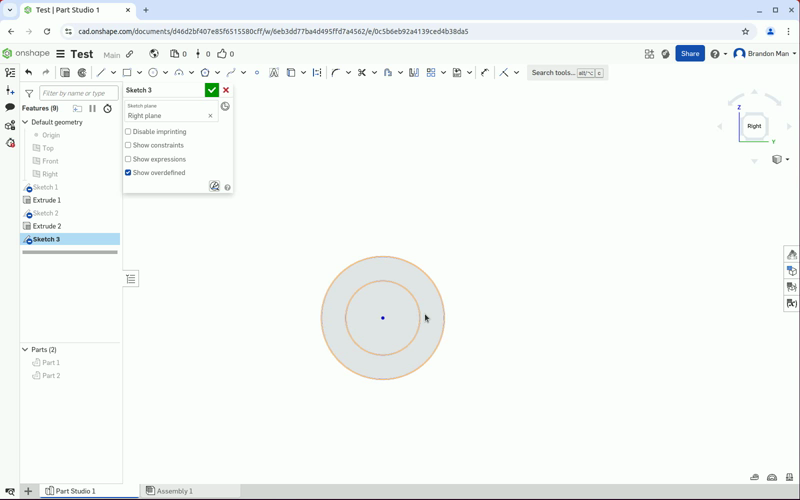
scroll(6)
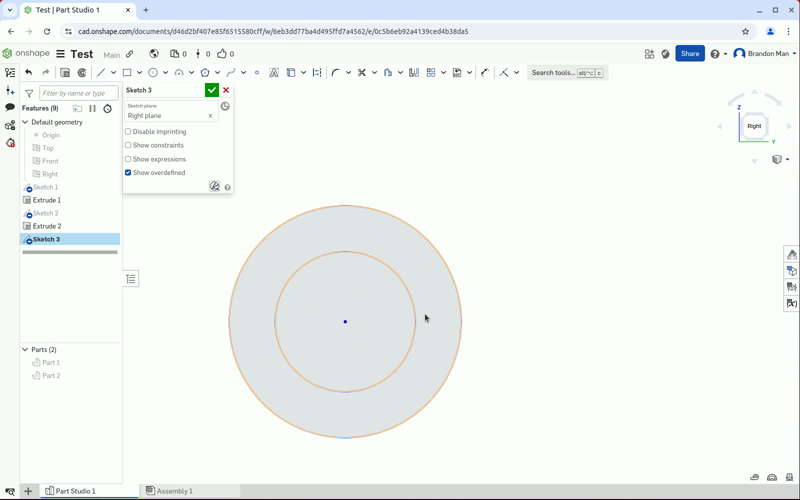
scroll(6)
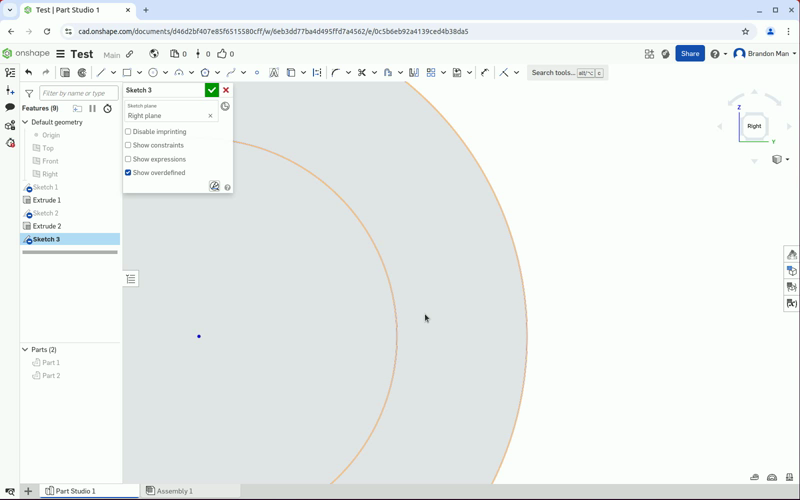
click(425, 313)
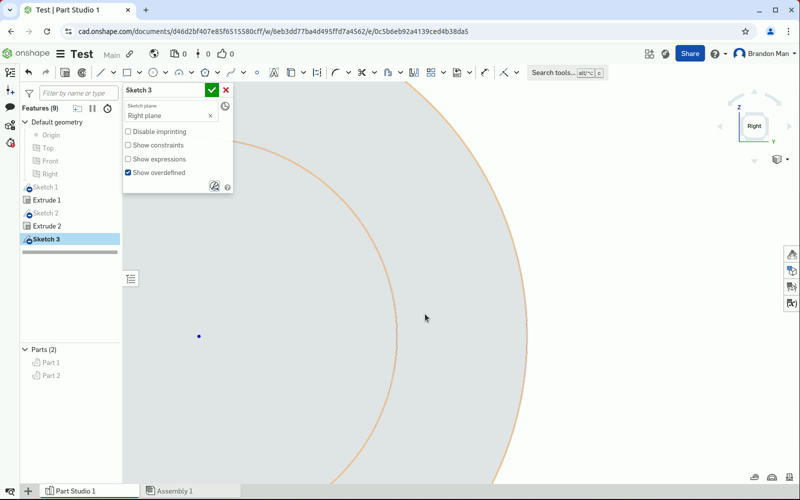
scroll(-6)
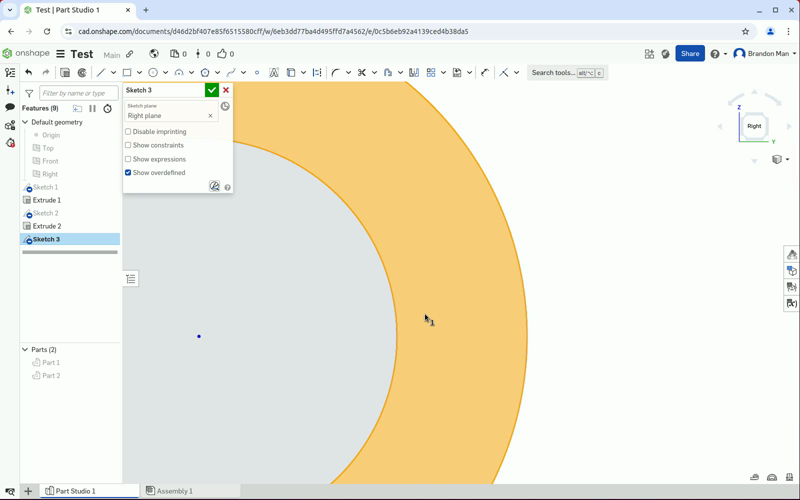
scroll(-6)
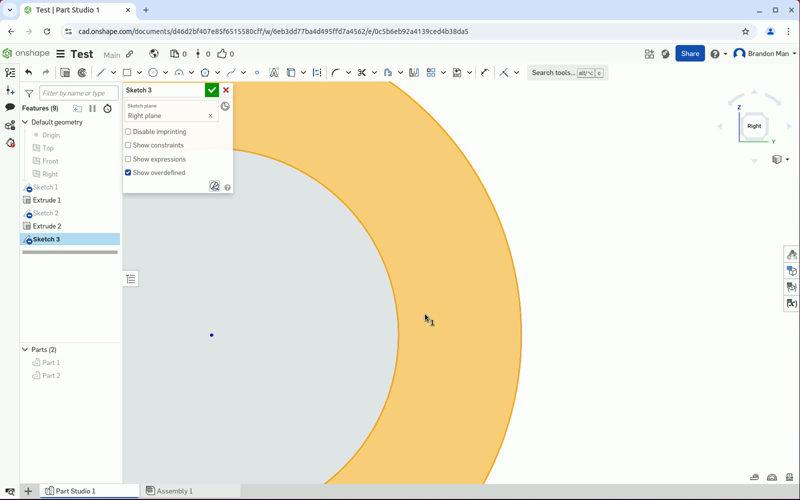
scroll(-6)
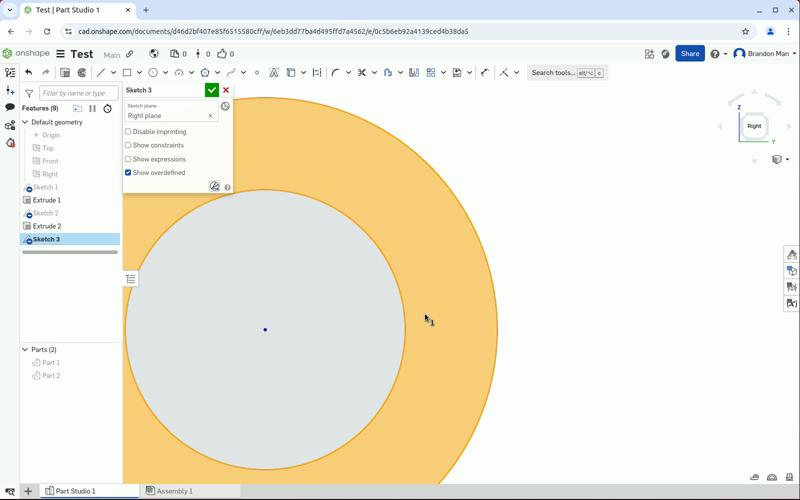
scroll(-6)
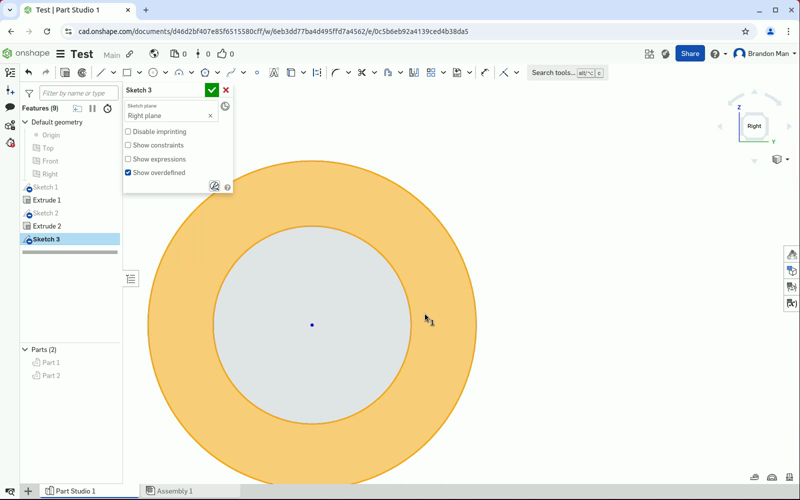
scroll(-6)
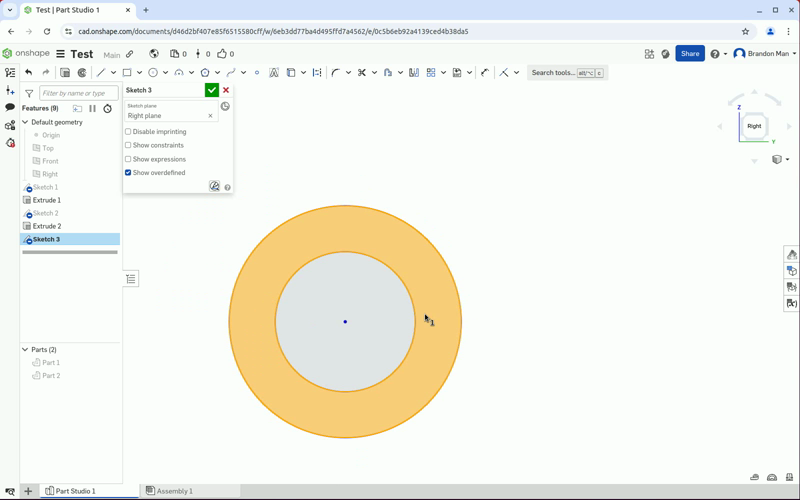
scroll(-6)
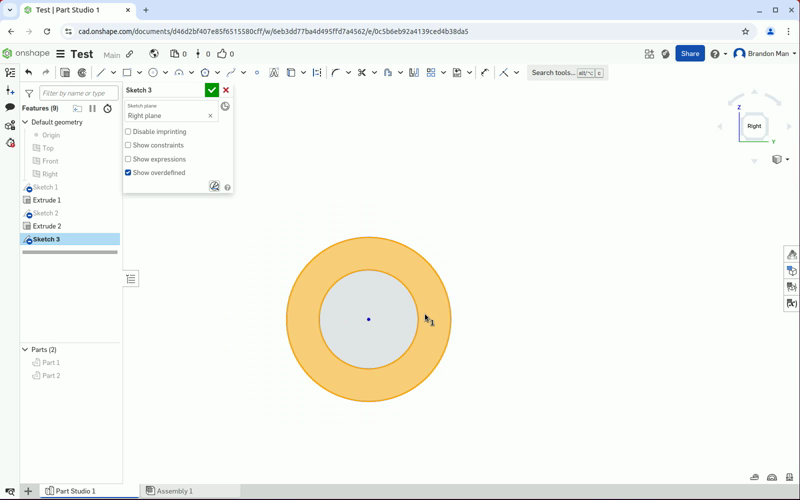
scroll(-6)
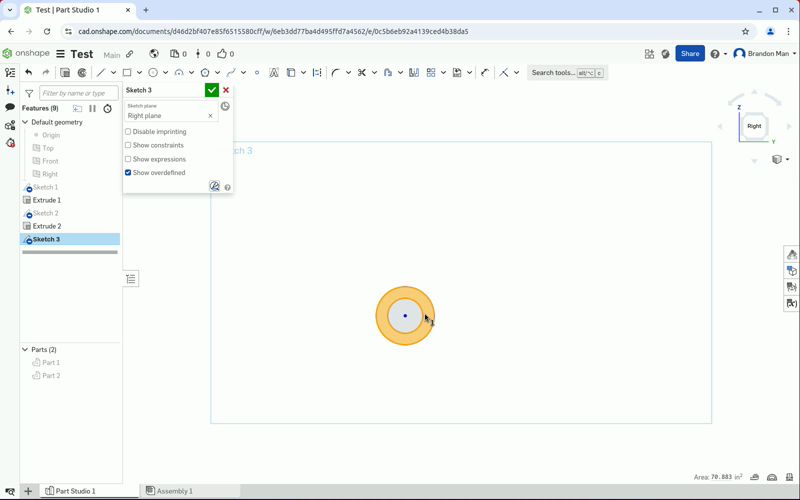
mouse_move(73, 352)
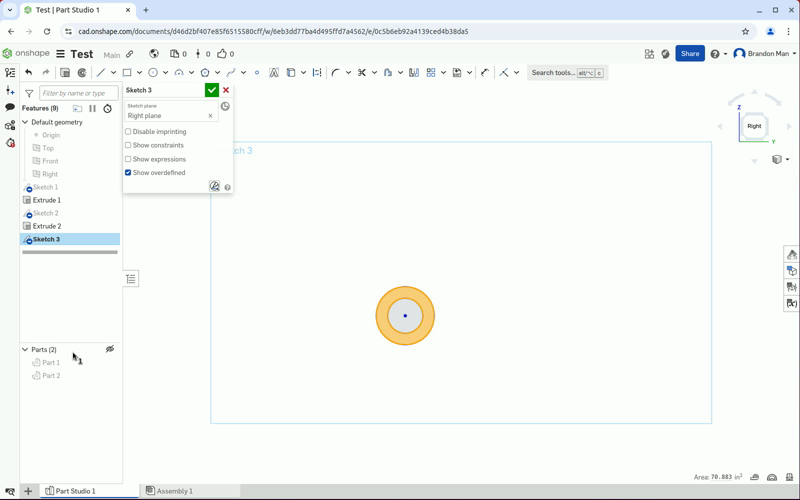
key(shift+y)
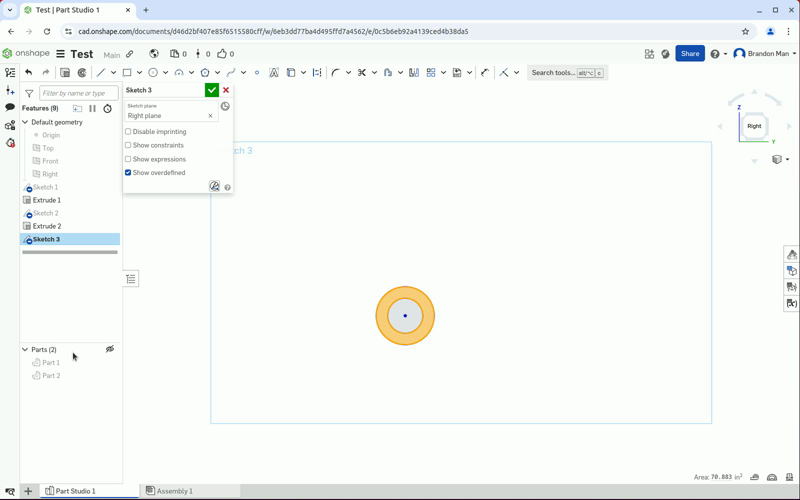
key(shift+e)
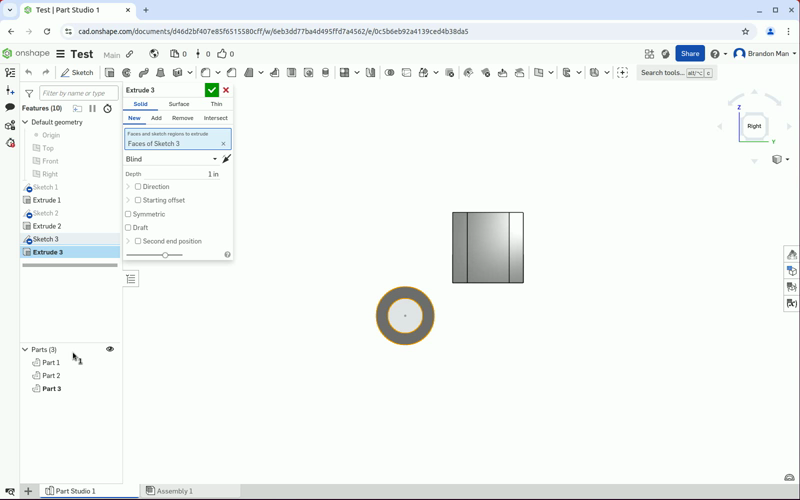
mouse_move(143, 106)
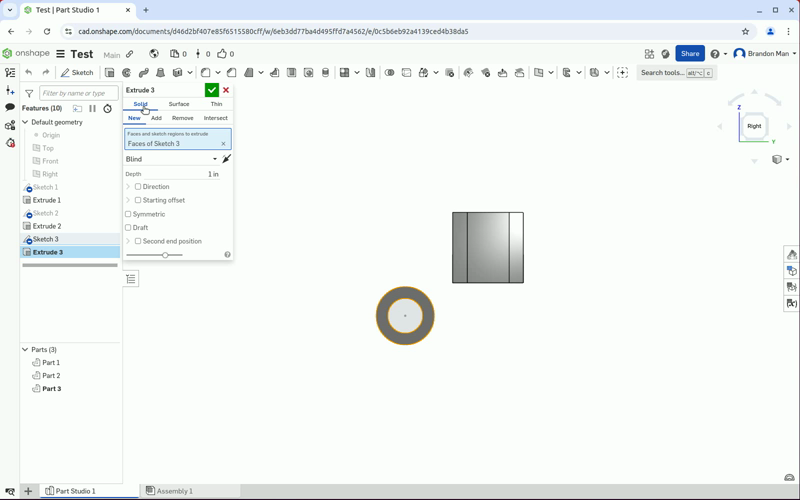
click(143, 106)
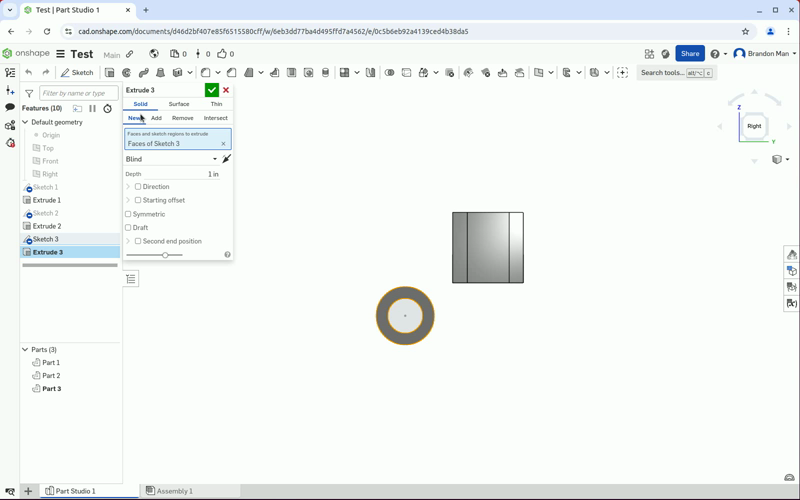
mouse_move(137, 120)
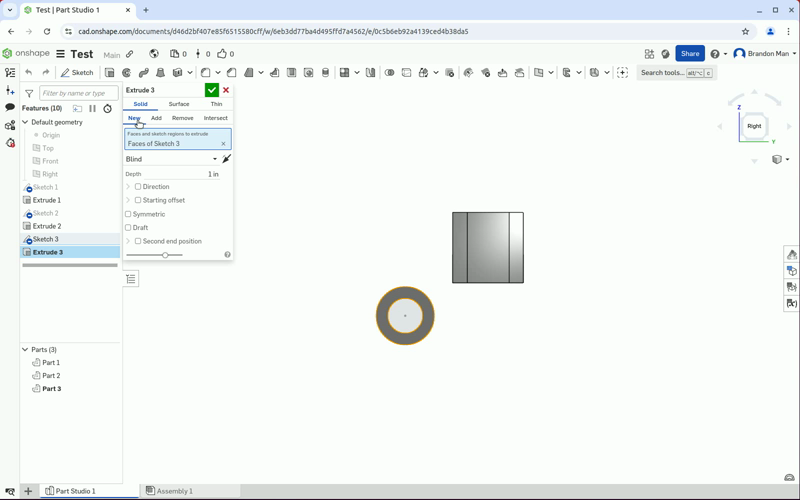
click(137, 120)
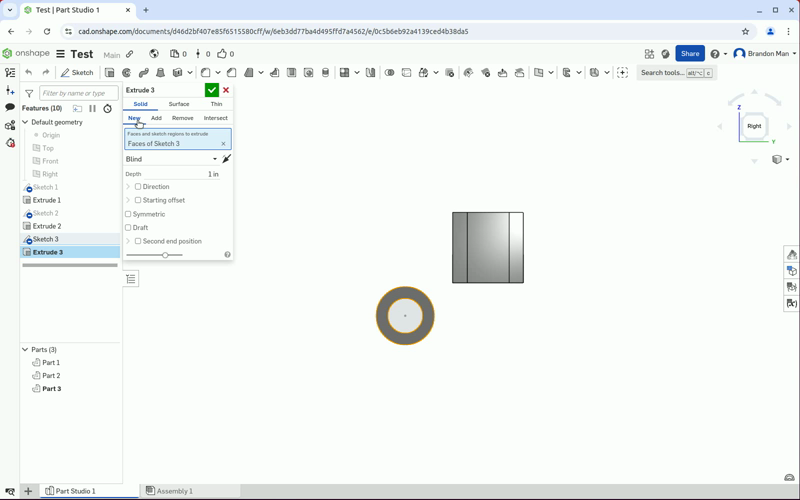
key(tab, 4)
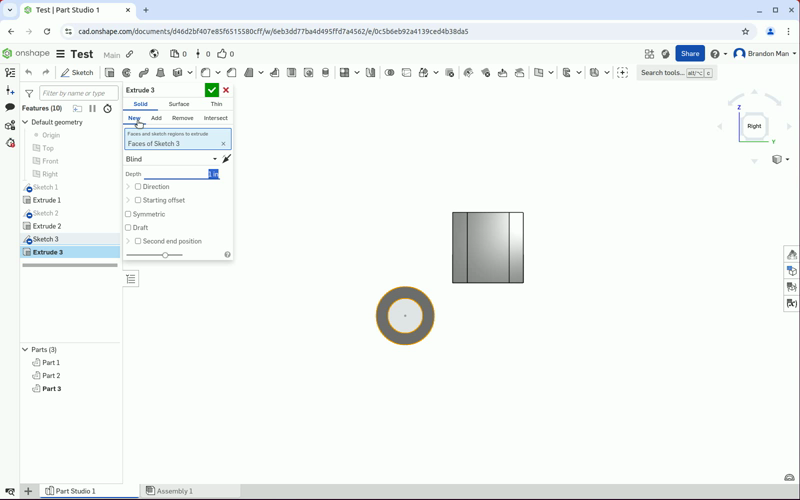
text(8.666)
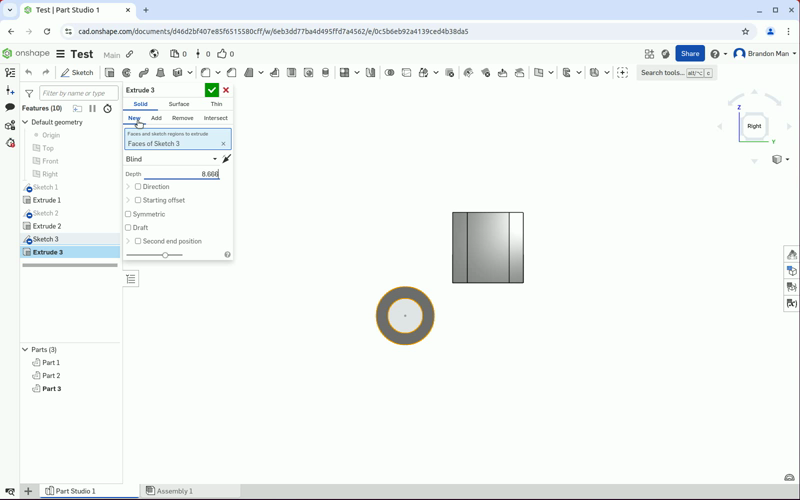
key(enter)
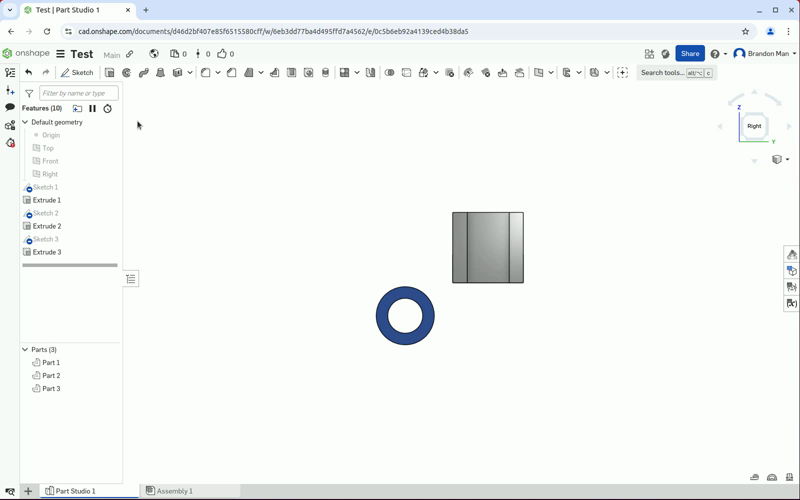
key(shift+h)
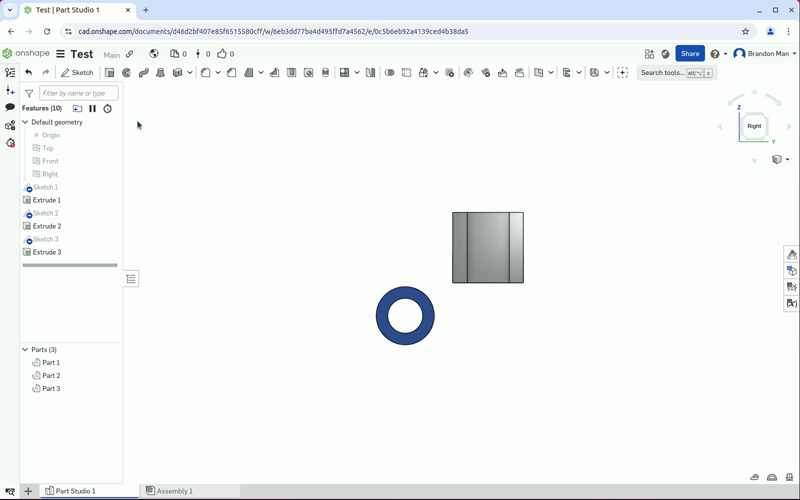
key(shift+h)
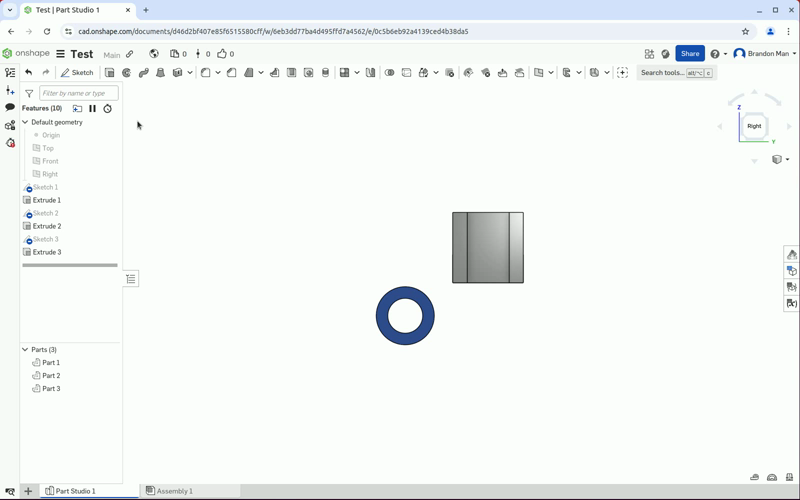
mouse_move(73, 189)
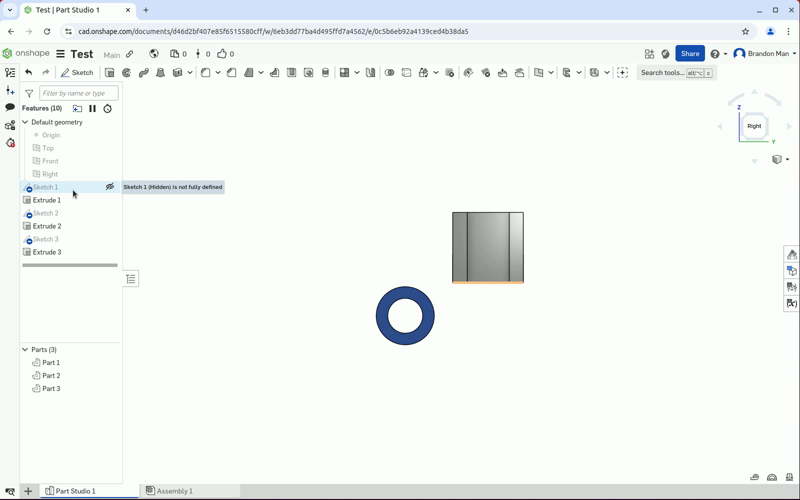
click(73, 189)
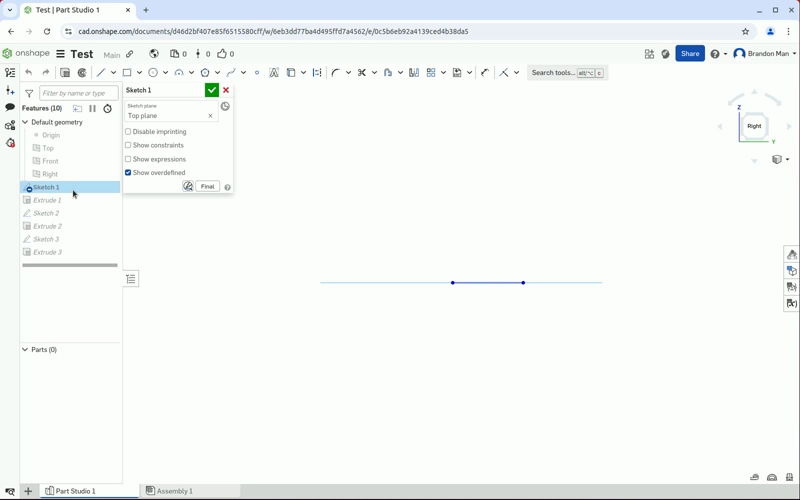
mouse_move(229, 92)
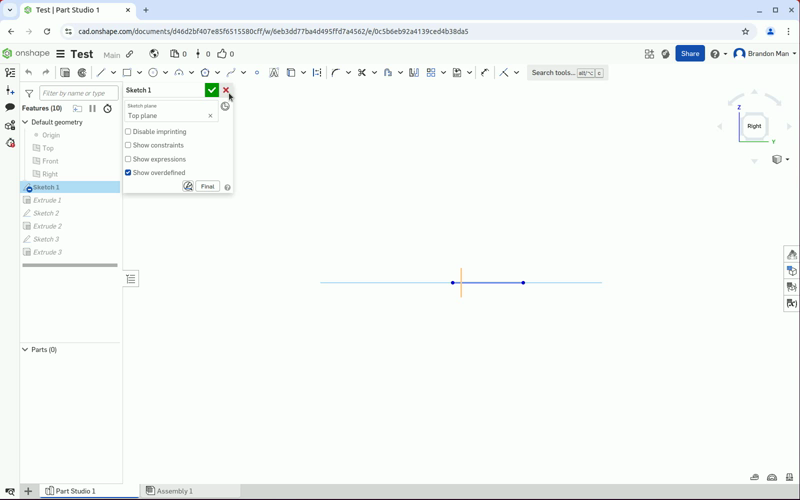
click(229, 92)
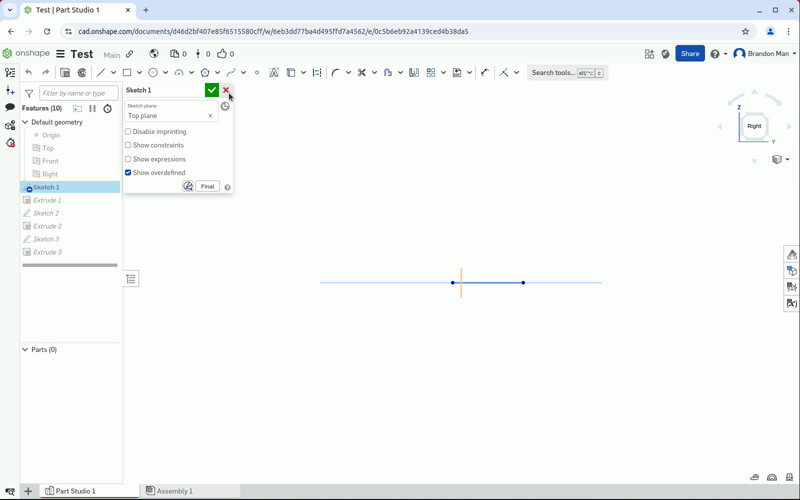
key(shift+s)
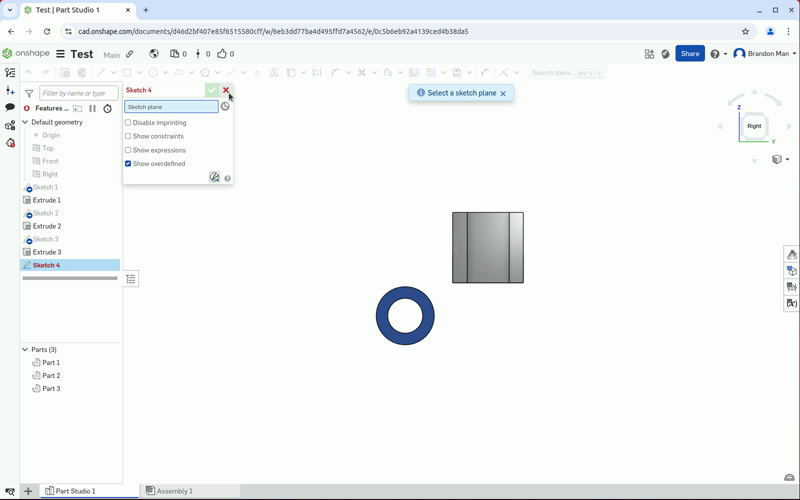
mouse_move(73, 176)
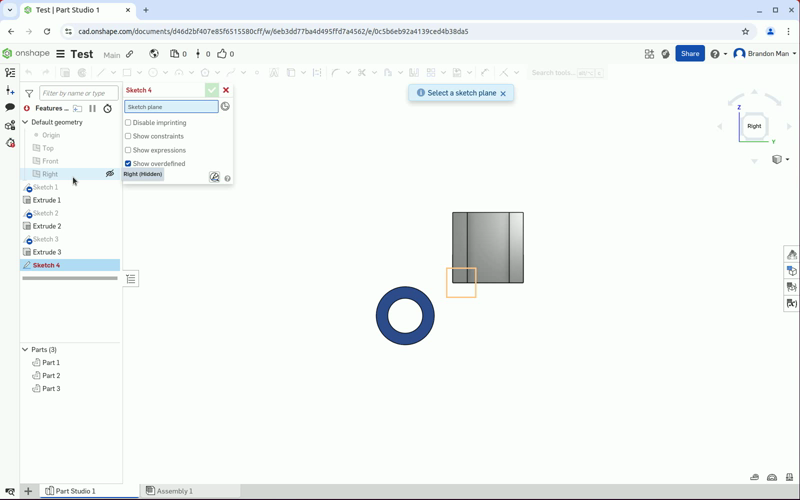
click(73, 176)
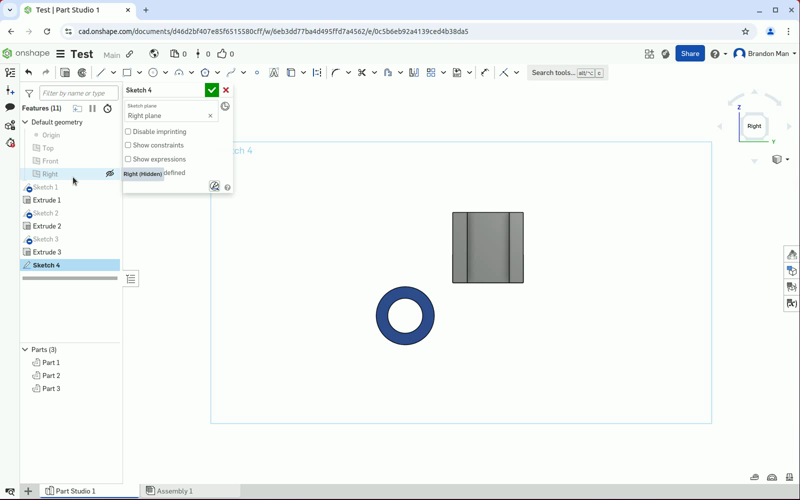
mouse_move(73, 352)
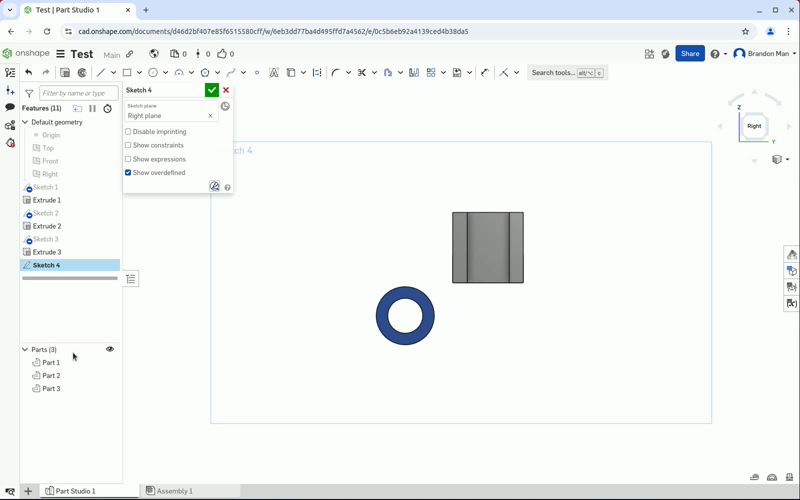
key(y)
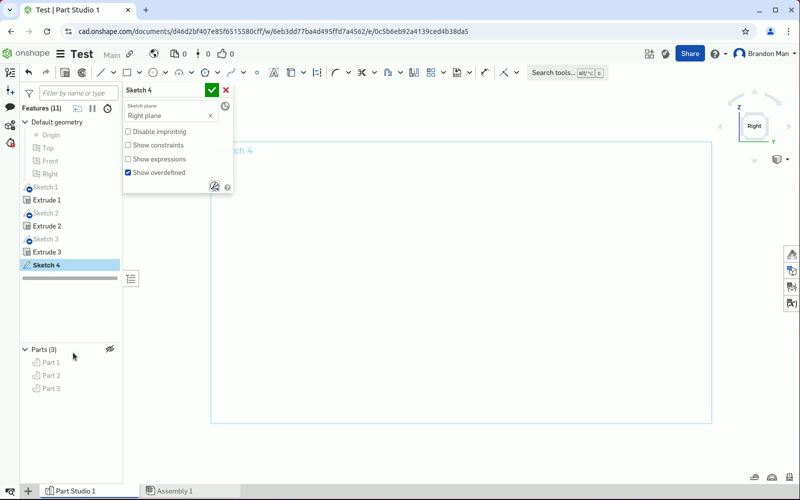
key(a)
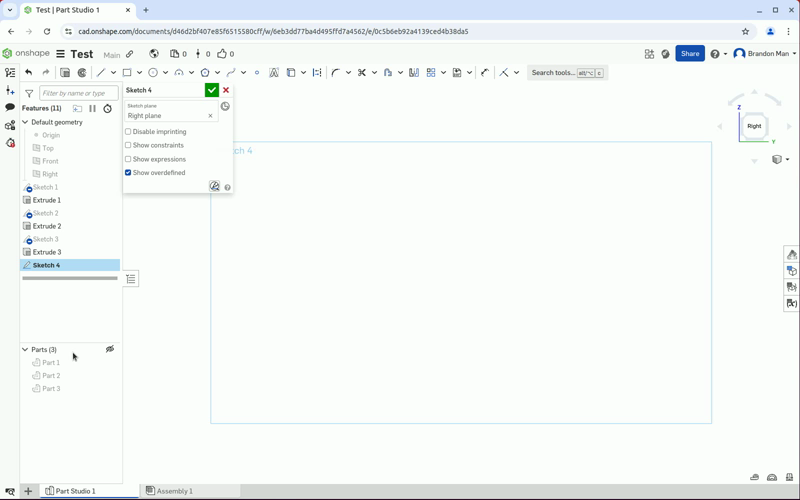
key_down(shift)
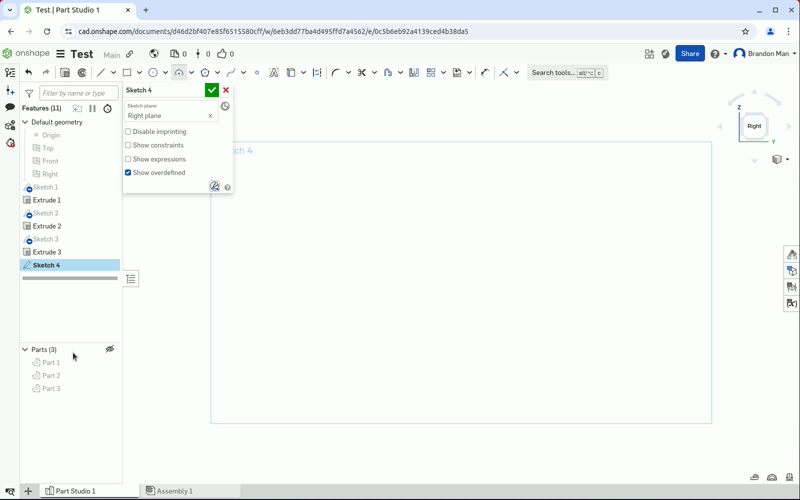
mouse_move(416, 290)
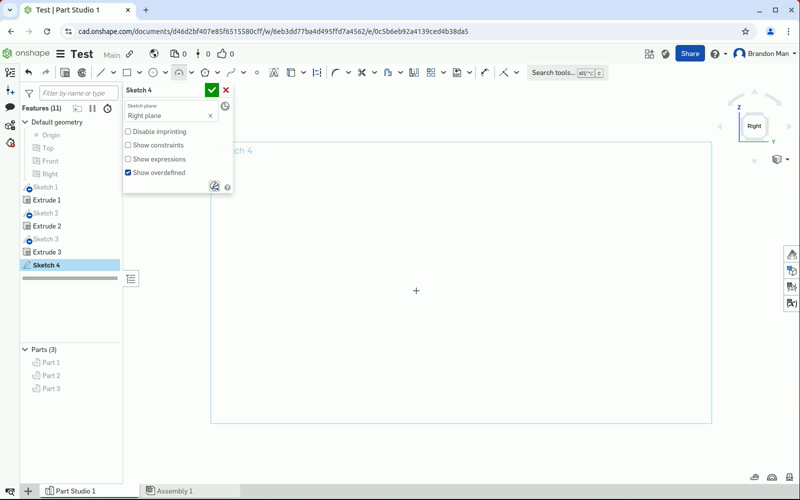
click(416, 290)
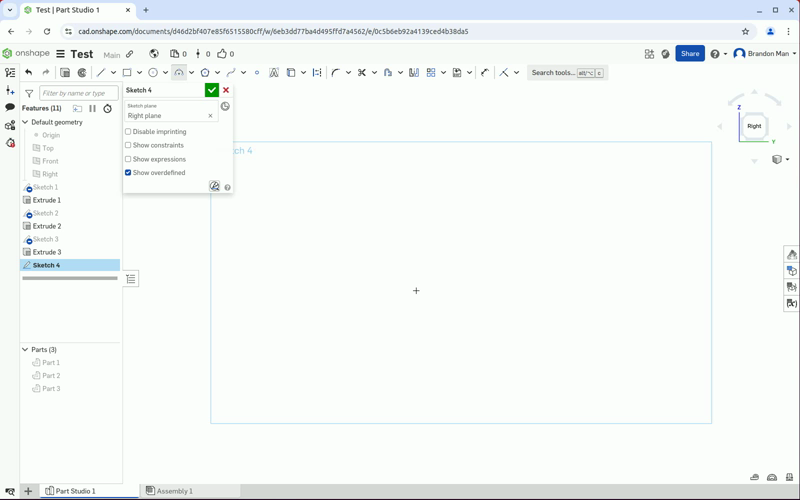
key_up(shift)
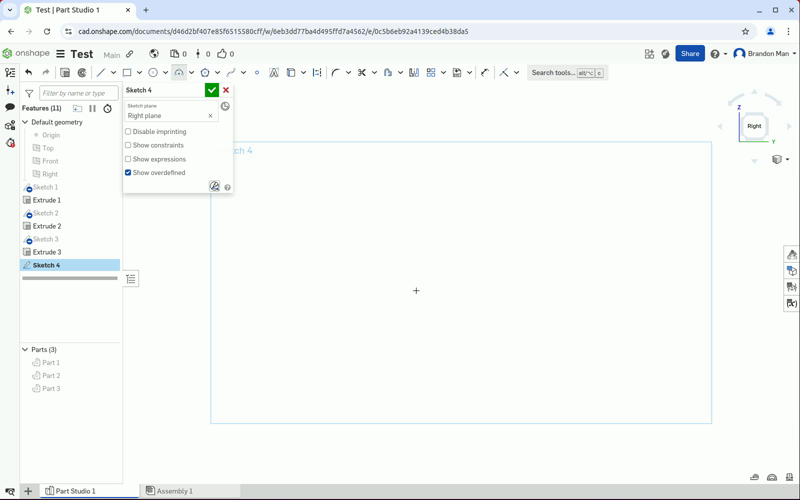
key_down(shift)
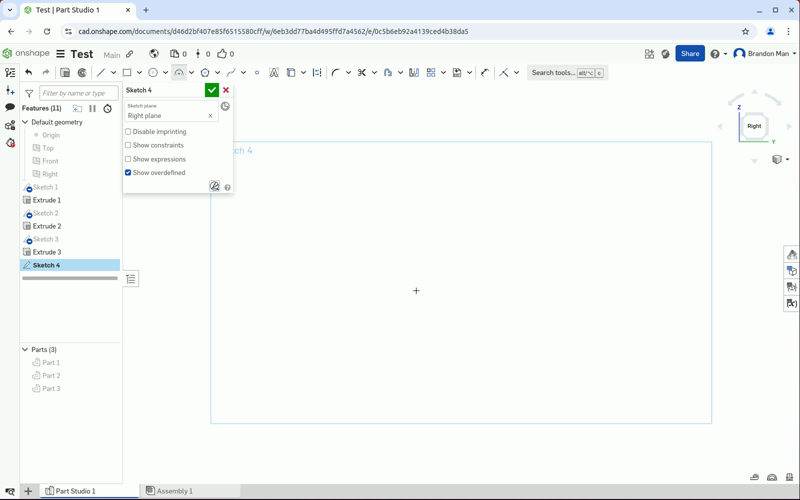
mouse_move(417, 341)
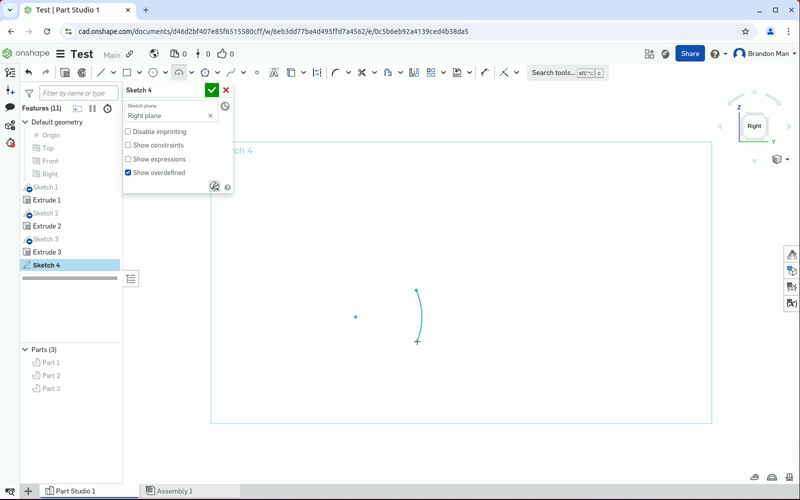
click(417, 341)
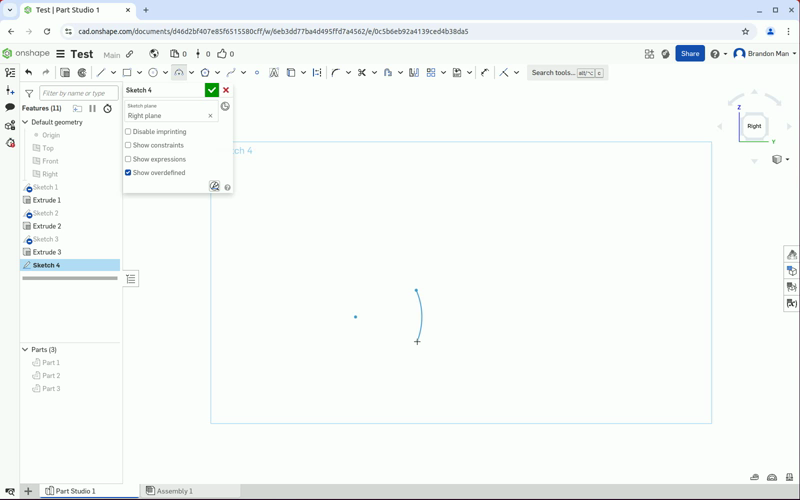
mouse_move(432, 315)
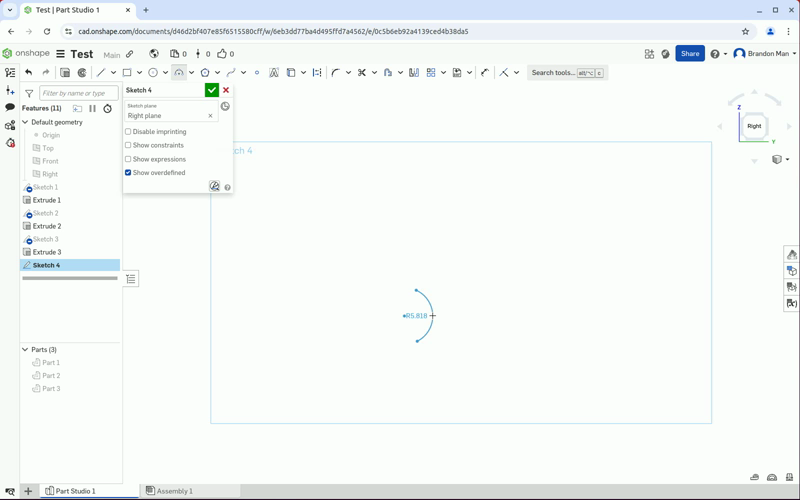
click(432, 315)
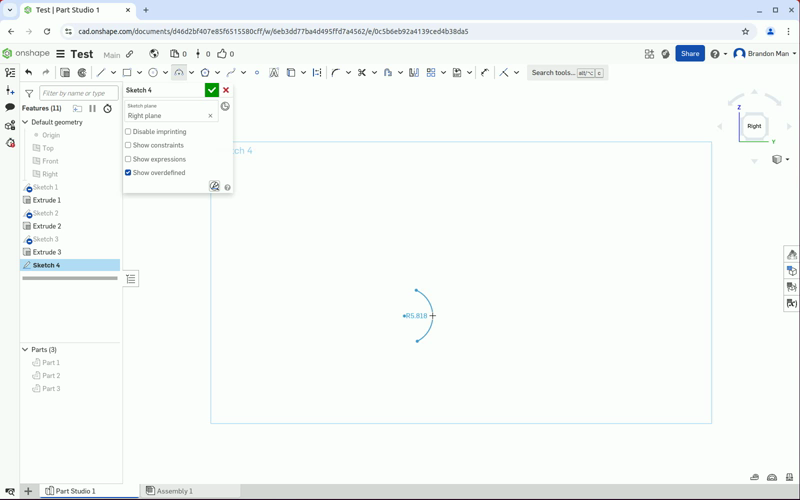
key_up(shift)
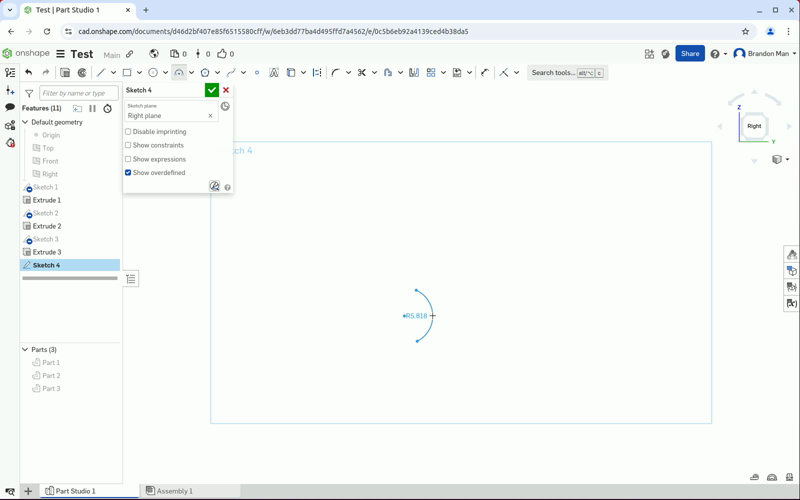
key(esc)
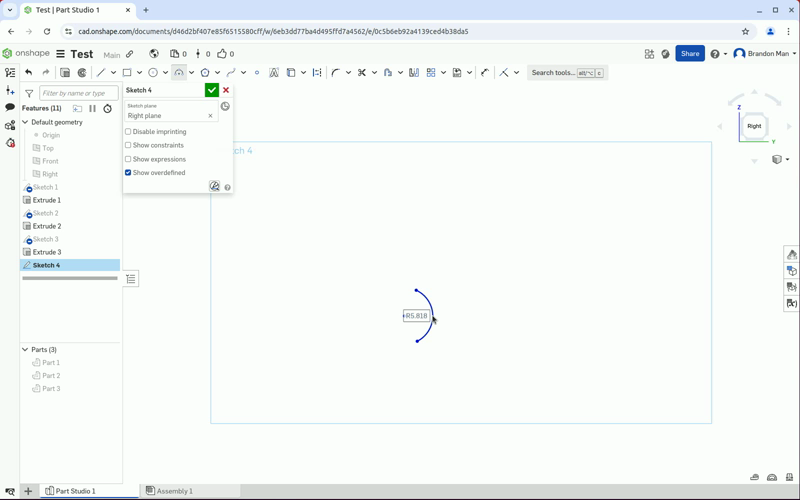
key(l)
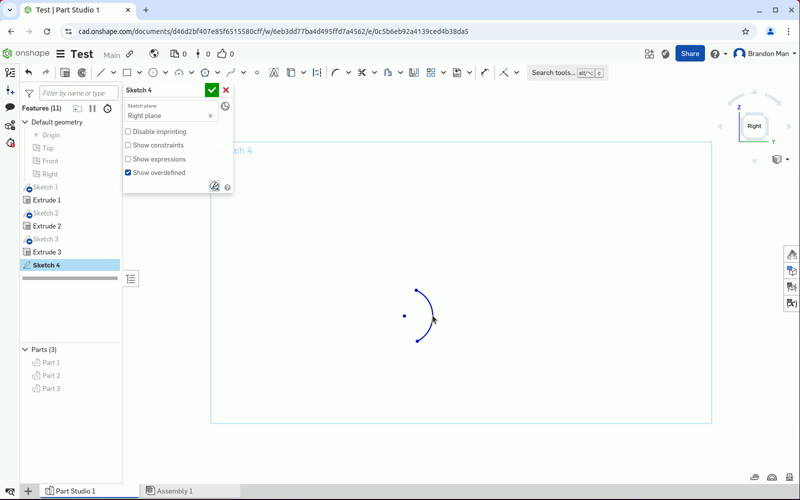
mouse_move(417, 341)
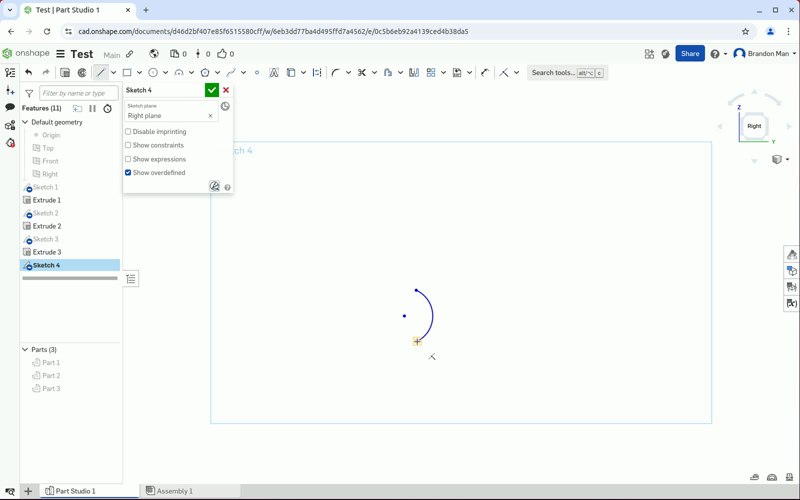
click(417, 341)
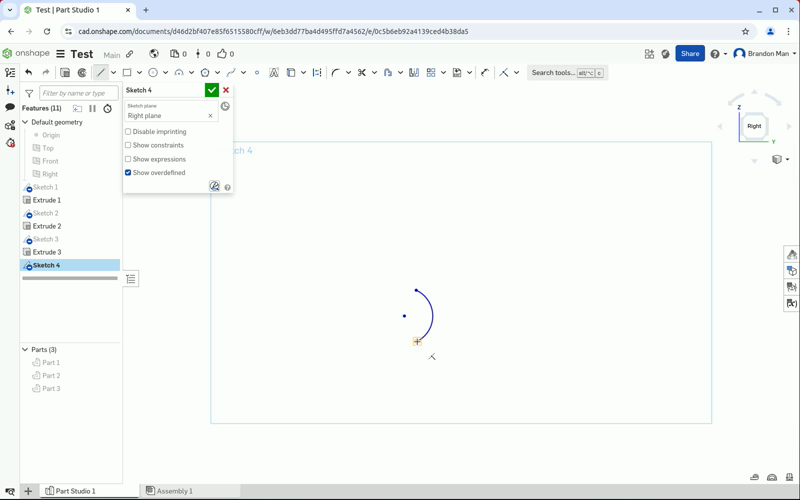
key_down(shift)
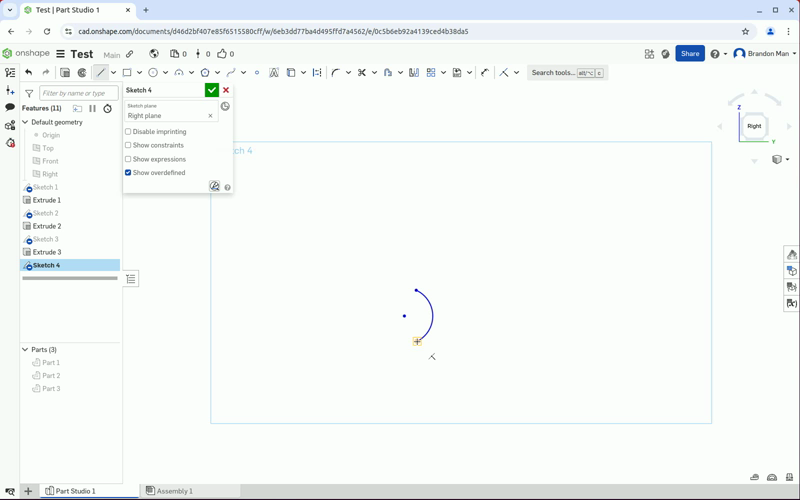
mouse_move(447, 341)
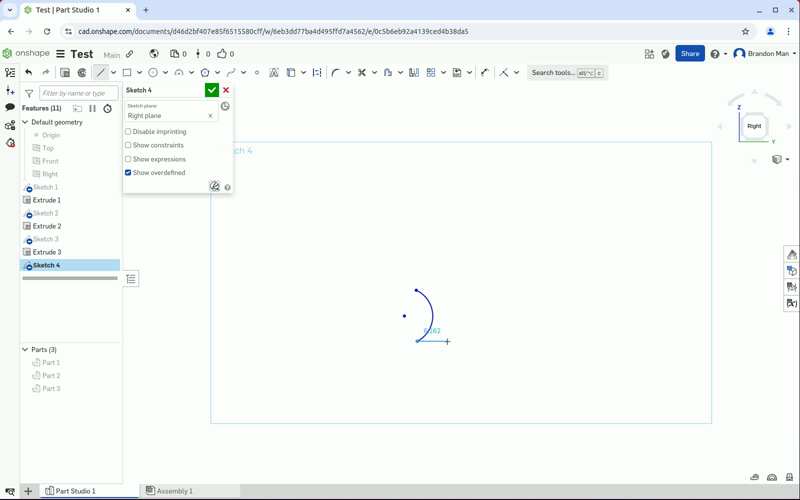
mouse_move(461, 324)
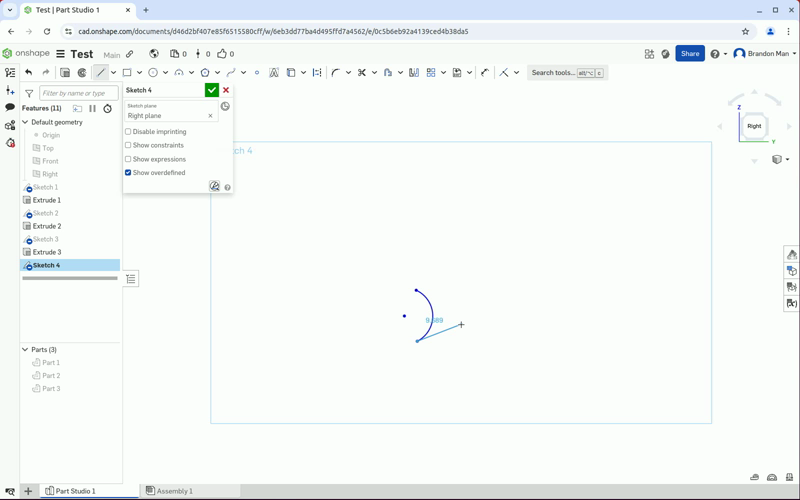
click(461, 324)
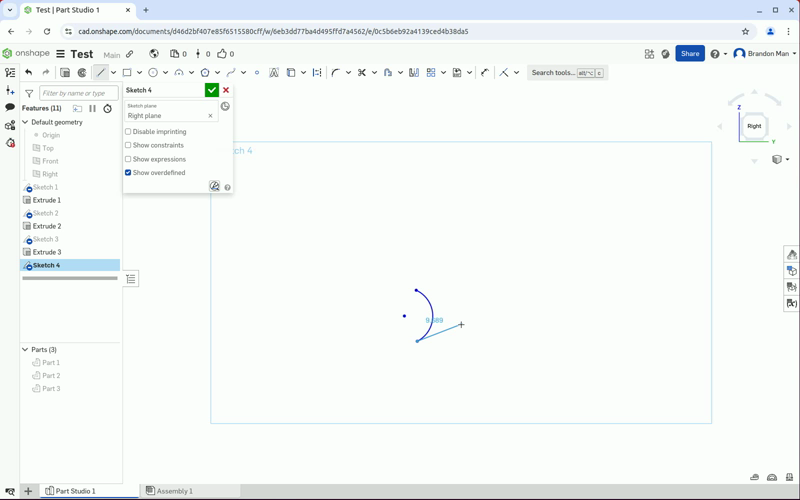
key_up(shift)
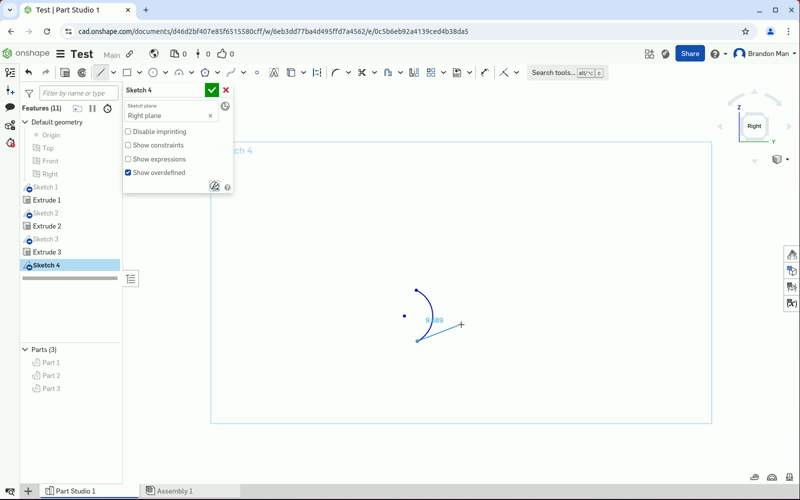
key(esc)
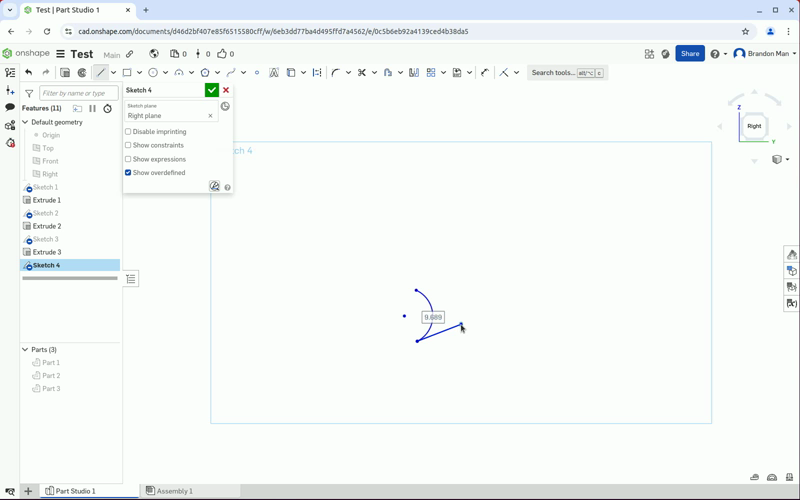
key(a)
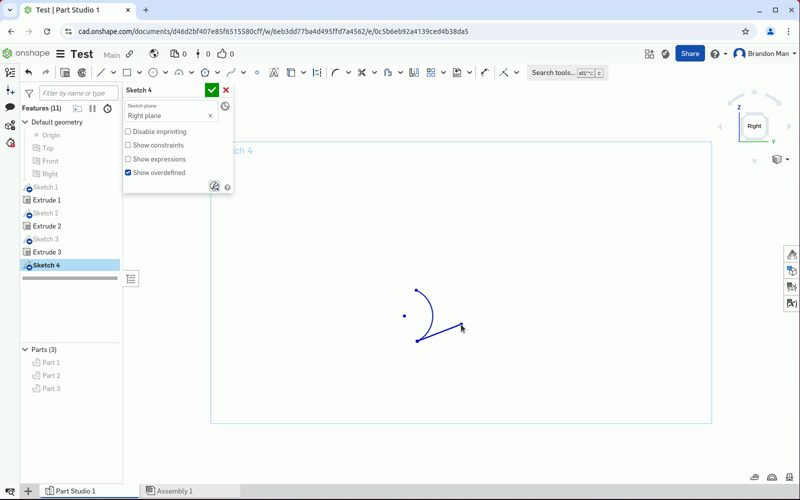
mouse_move(461, 324)
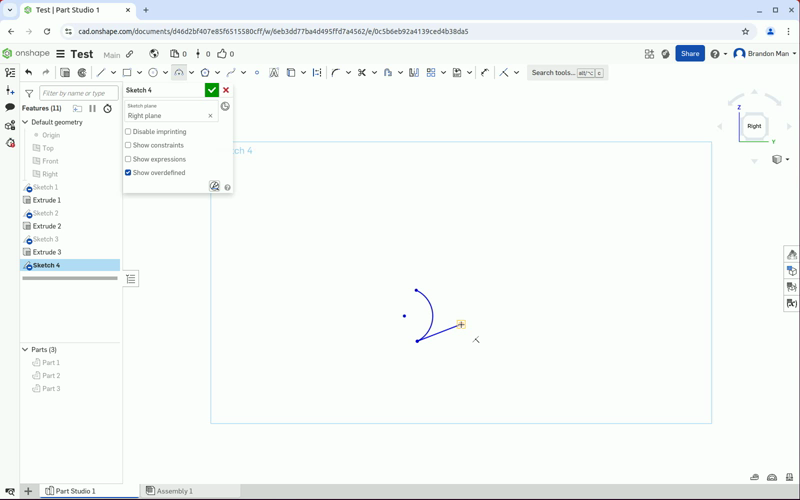
click(461, 324)
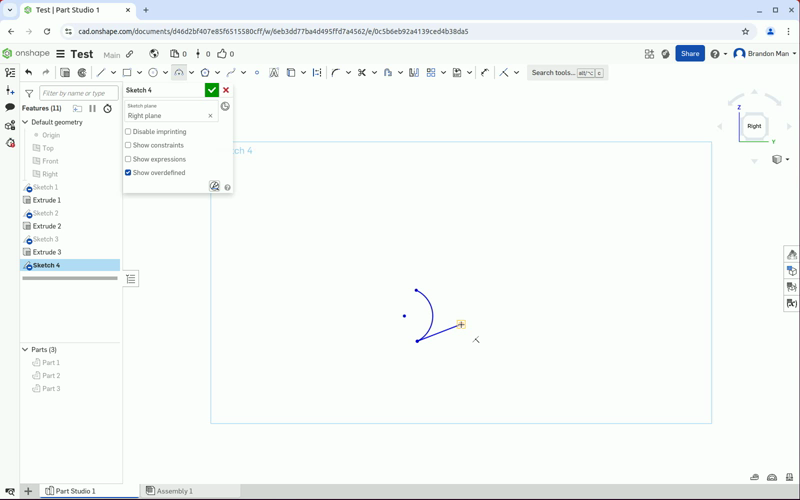
key_down(shift)
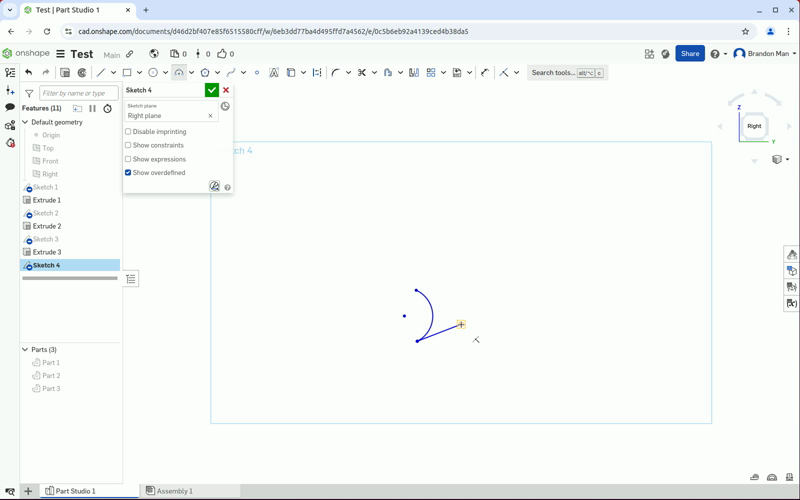
mouse_move(461, 310)
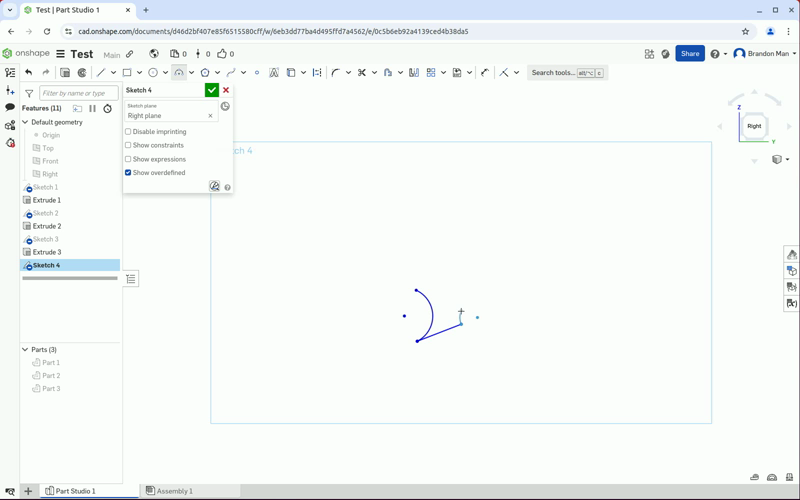
click(461, 310)
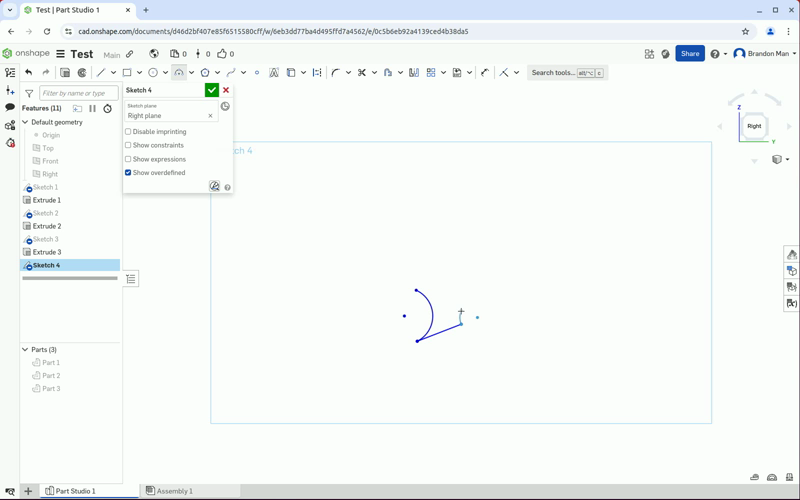
mouse_move(454, 317)
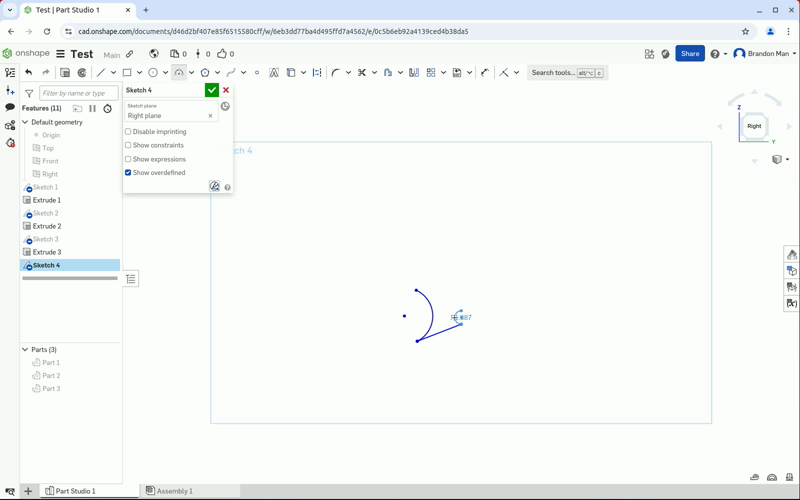
click(454, 317)
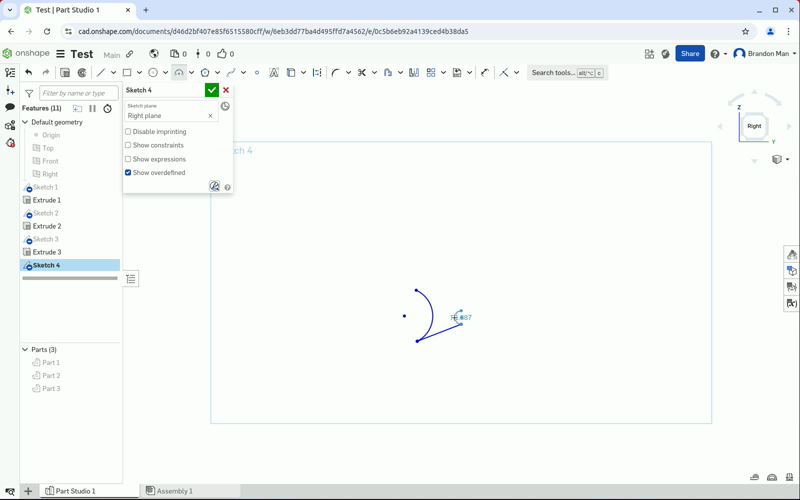
key_up(shift)
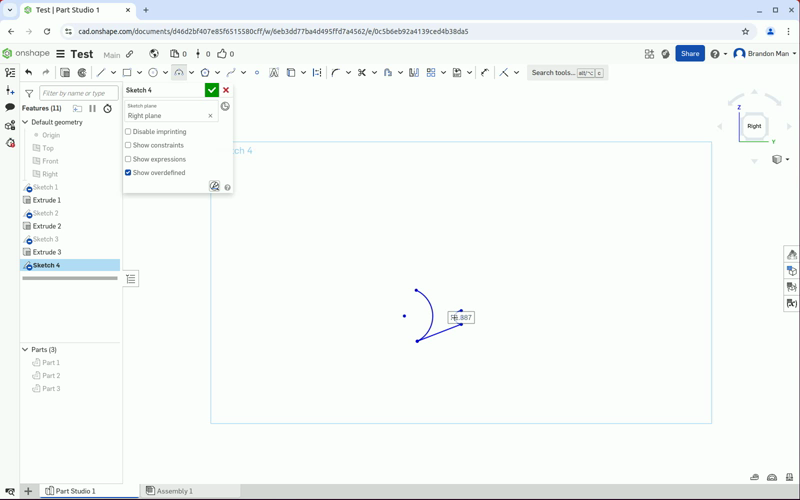
key(esc)
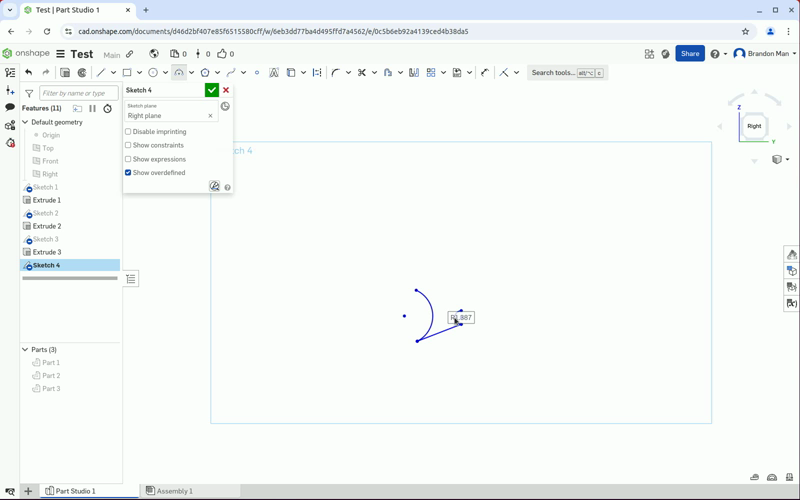
key(l)
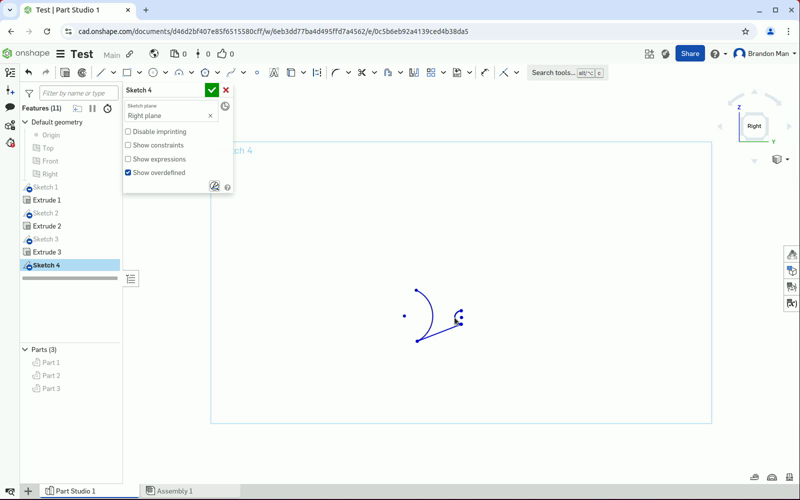
mouse_move(461, 310)
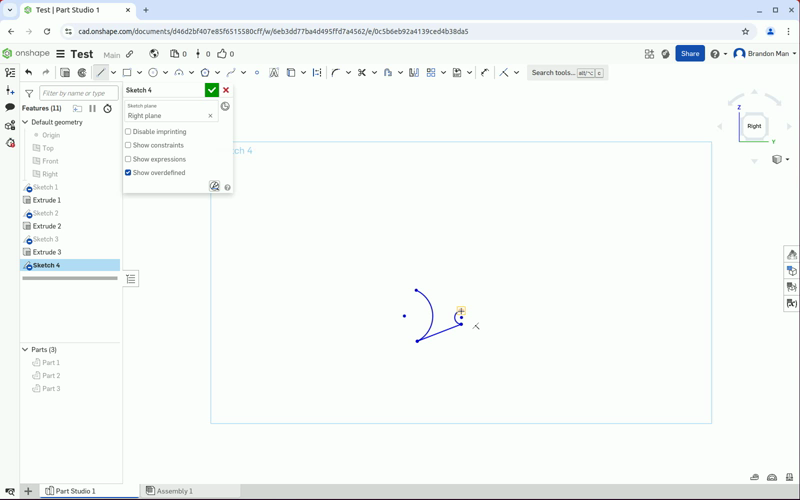
click(461, 310)
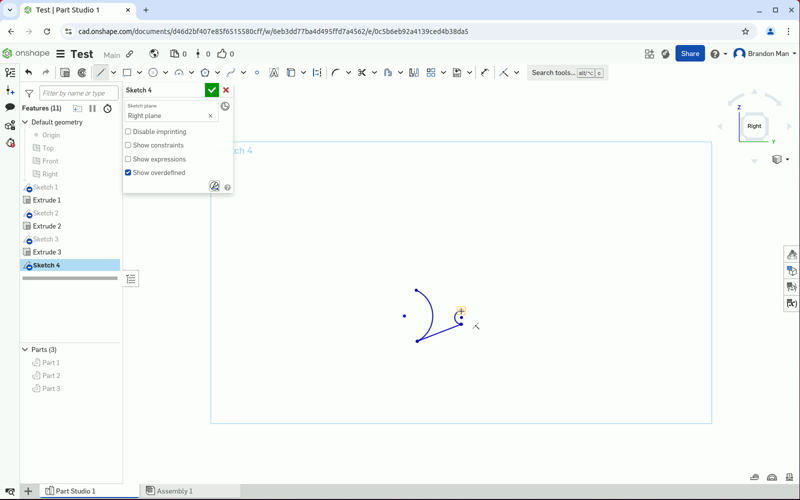
mouse_move(491, 310)
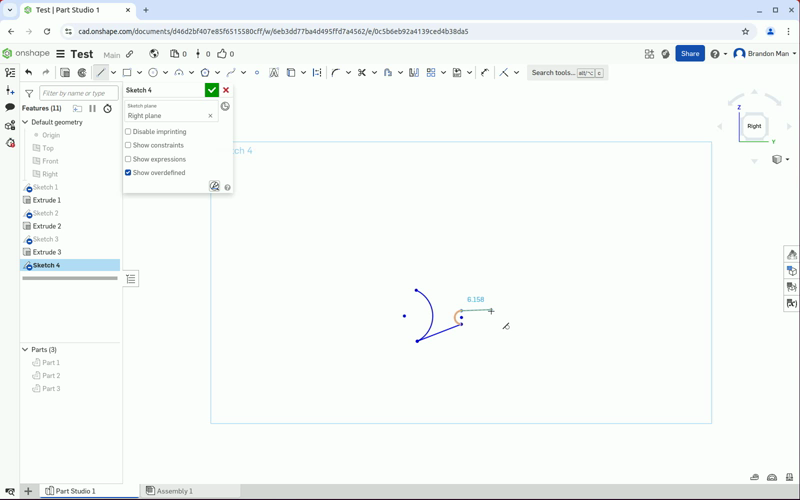
key_down(shift)
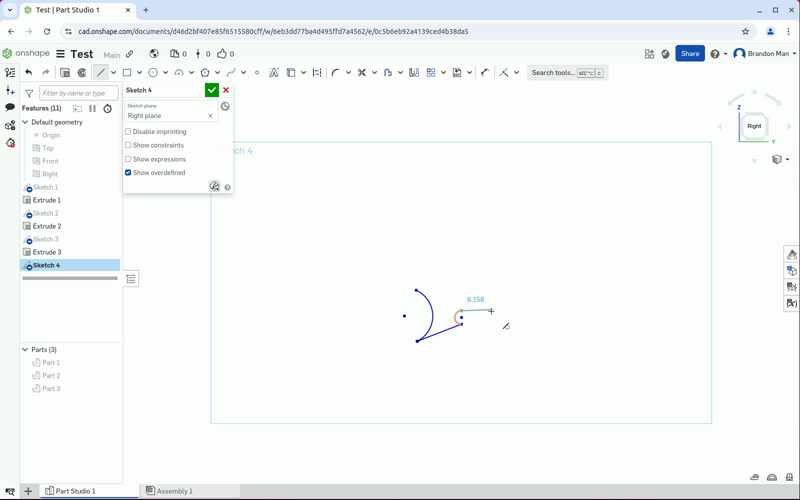
mouse_move(416, 290)
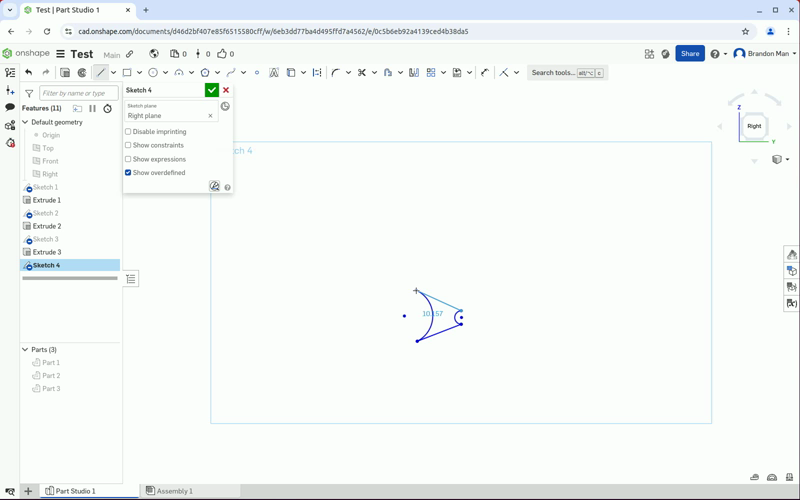
key_up(shift)
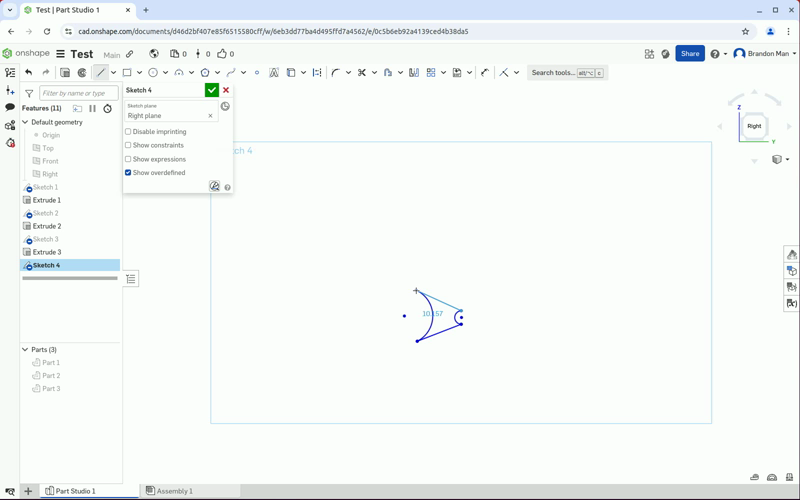
click(416, 290)
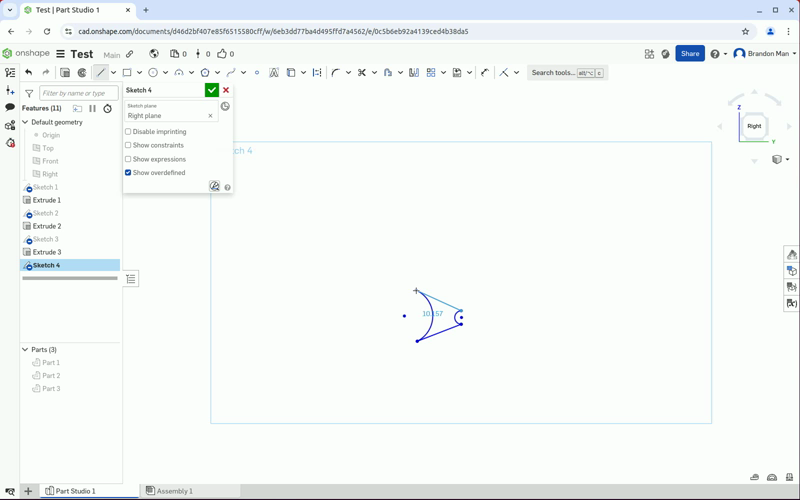
key(esc)
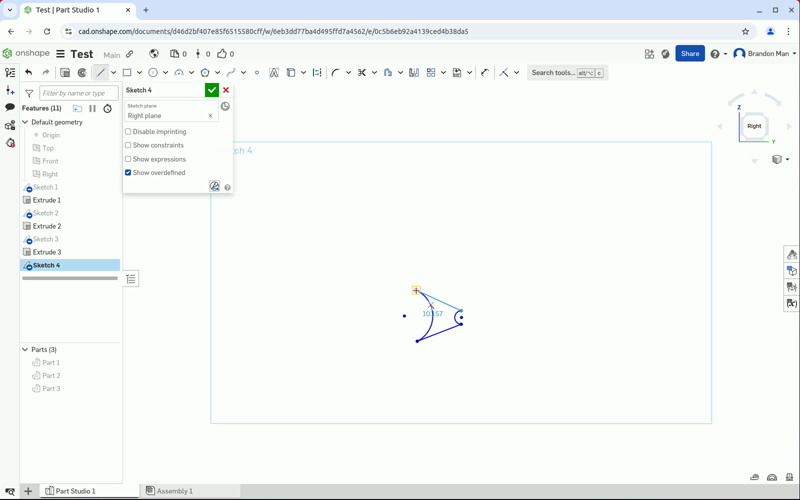
mouse_move(438, 323)
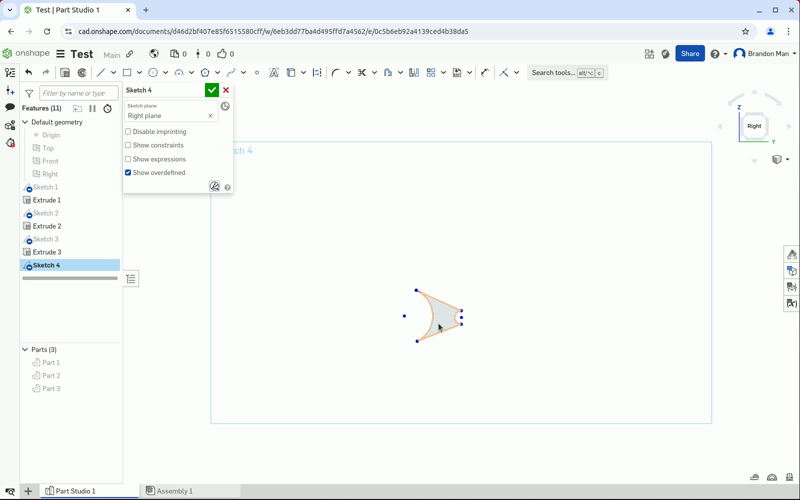
scroll(6)
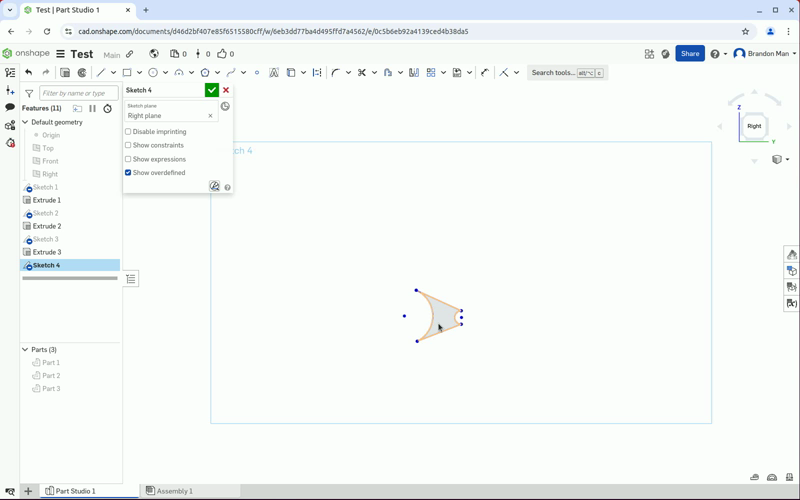
scroll(6)
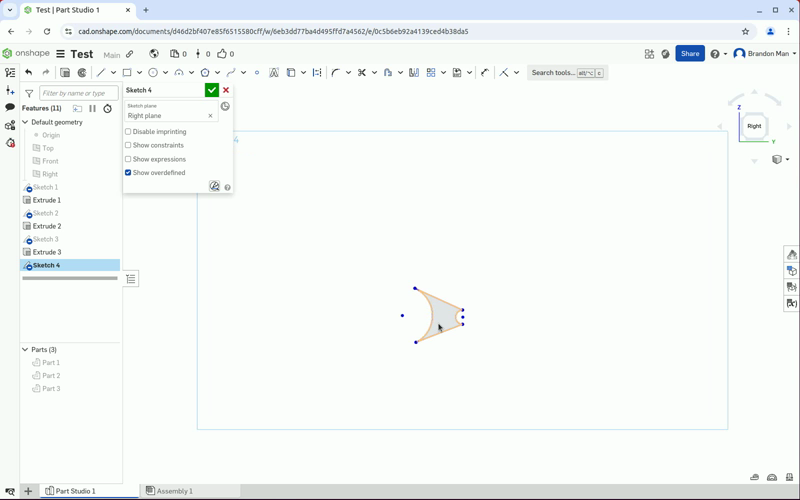
scroll(6)
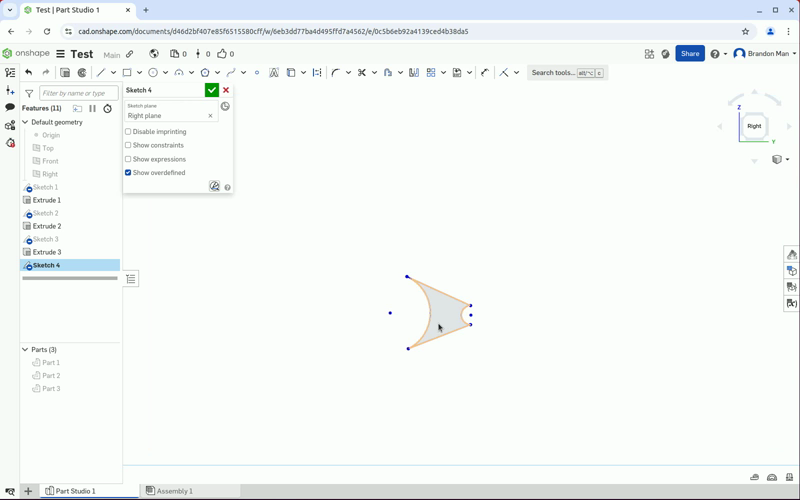
scroll(6)
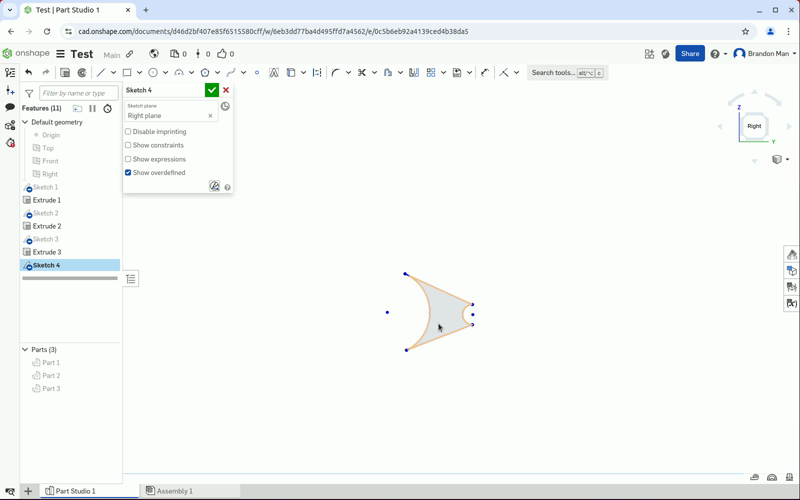
scroll(6)
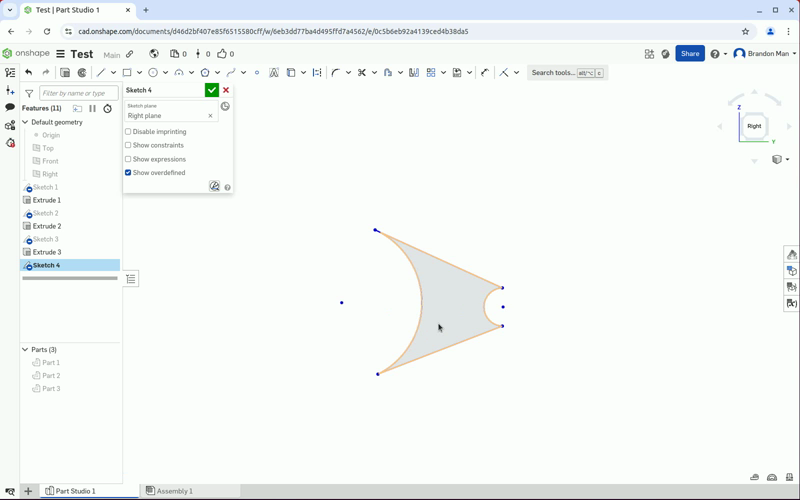
scroll(6)
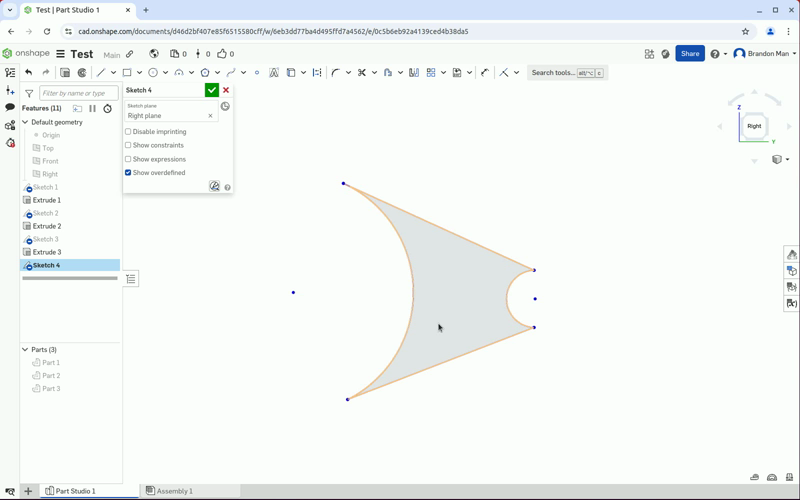
scroll(6)
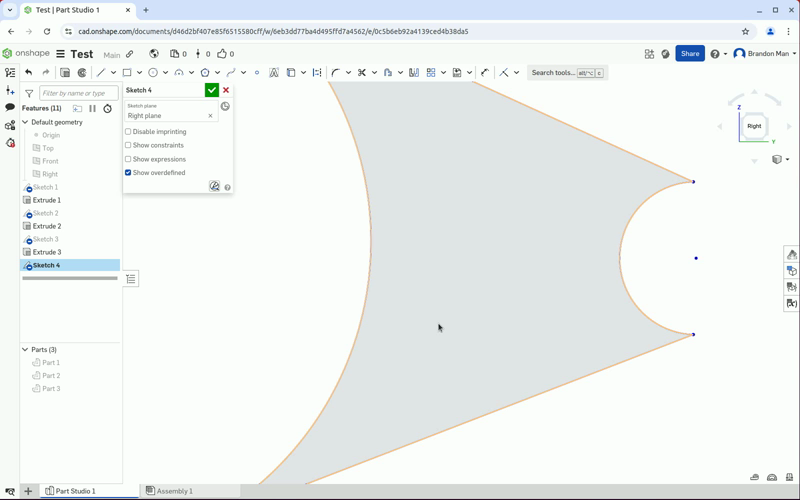
click(438, 323)
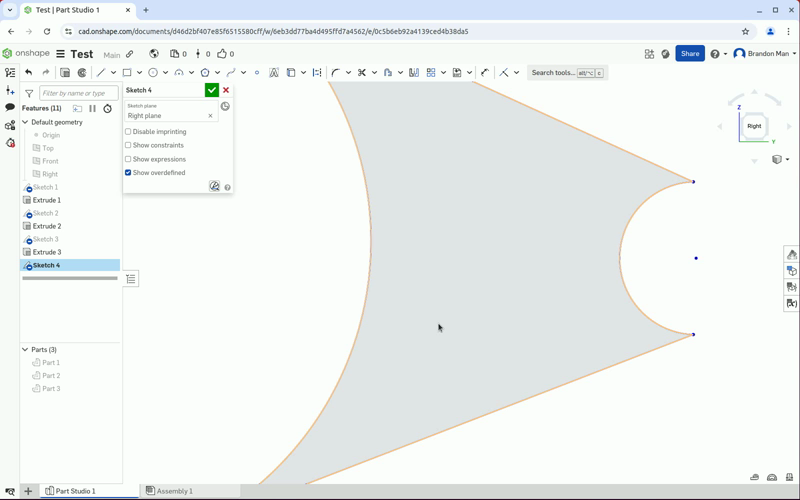
scroll(-6)
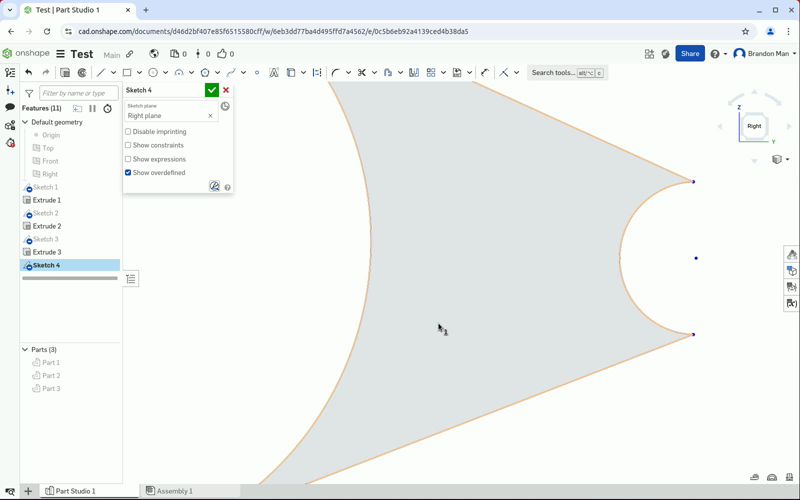
scroll(-6)
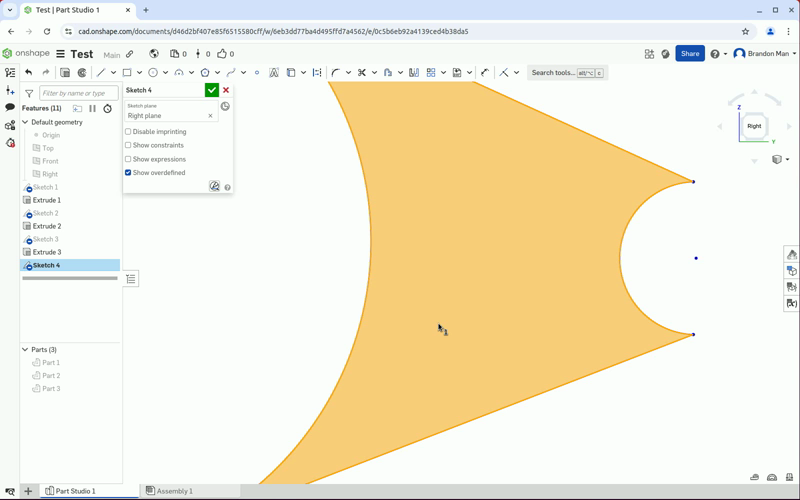
scroll(-6)
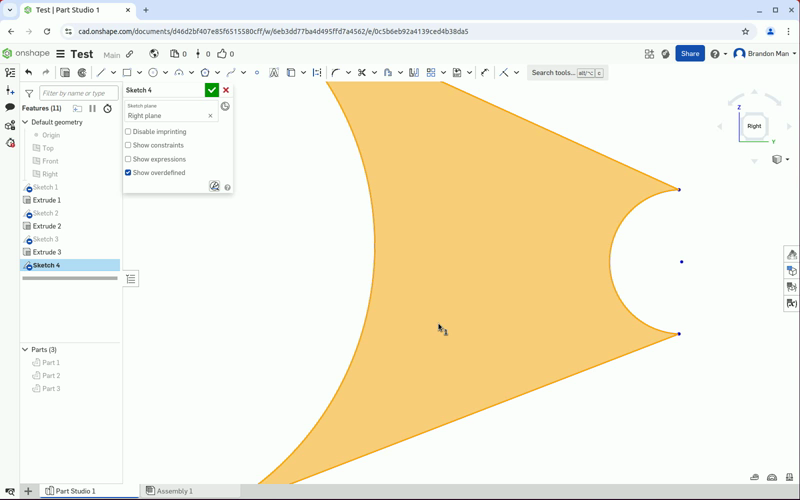
scroll(-6)
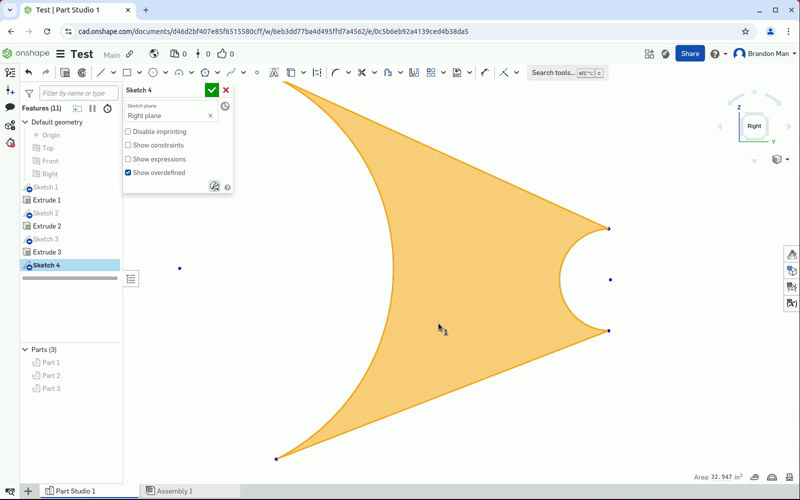
scroll(-6)
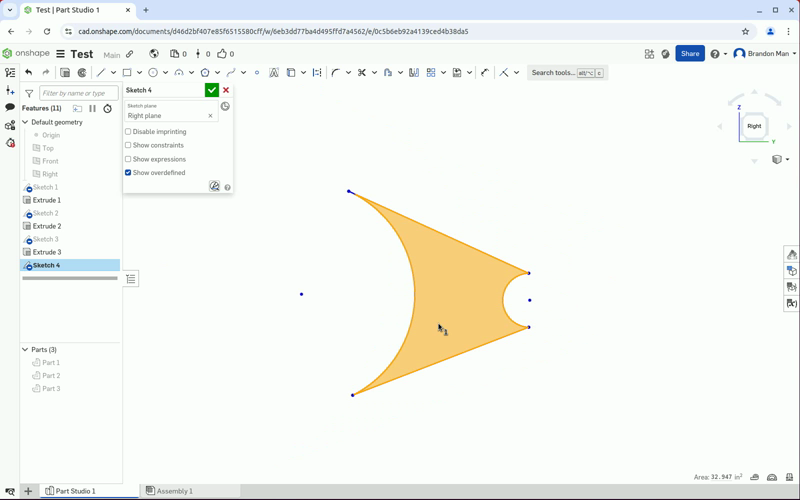
scroll(-6)
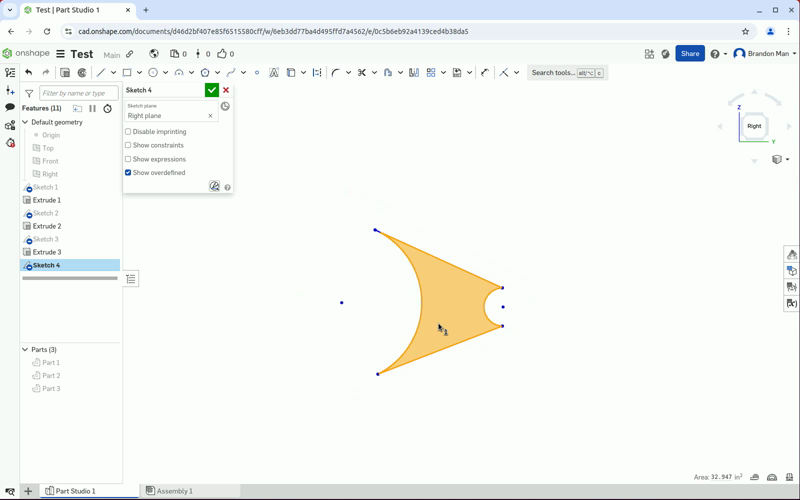
scroll(-6)
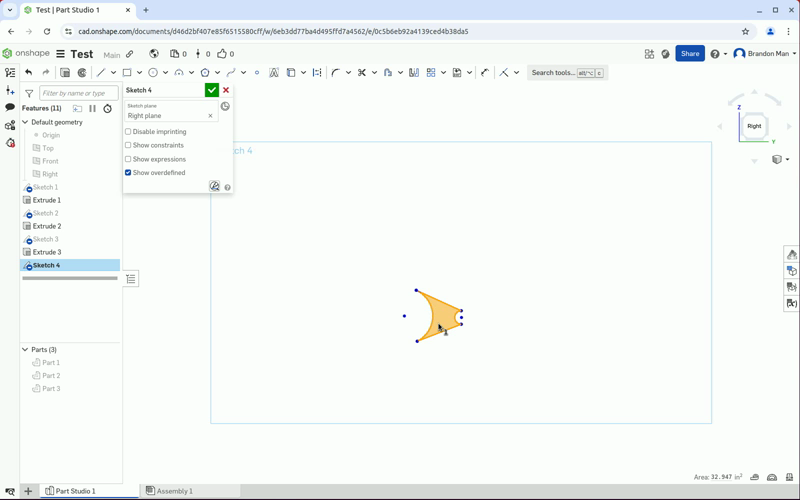
mouse_move(73, 352)
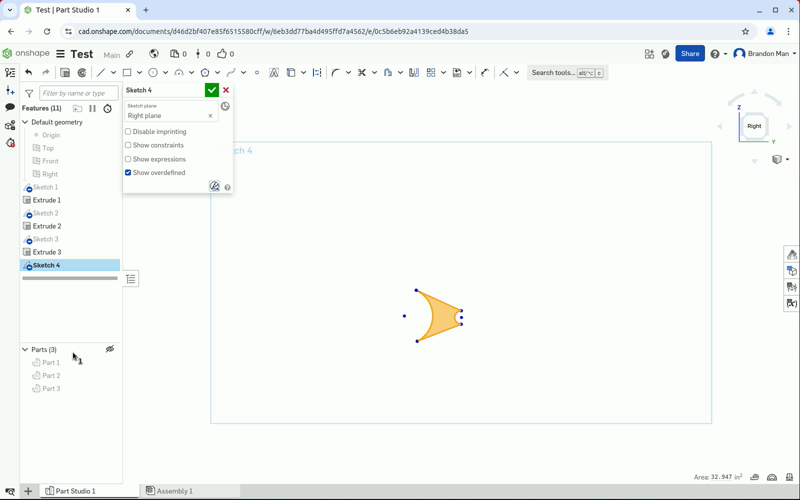
key(shift+y)
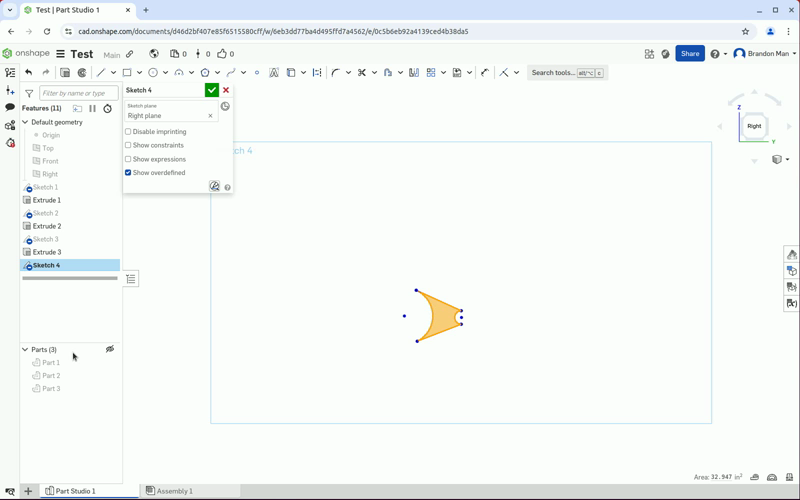
key(shift+e)
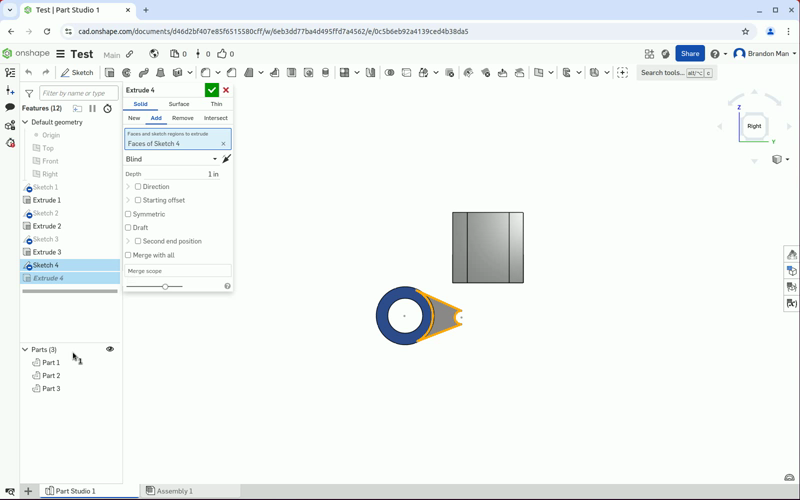
mouse_move(143, 106)
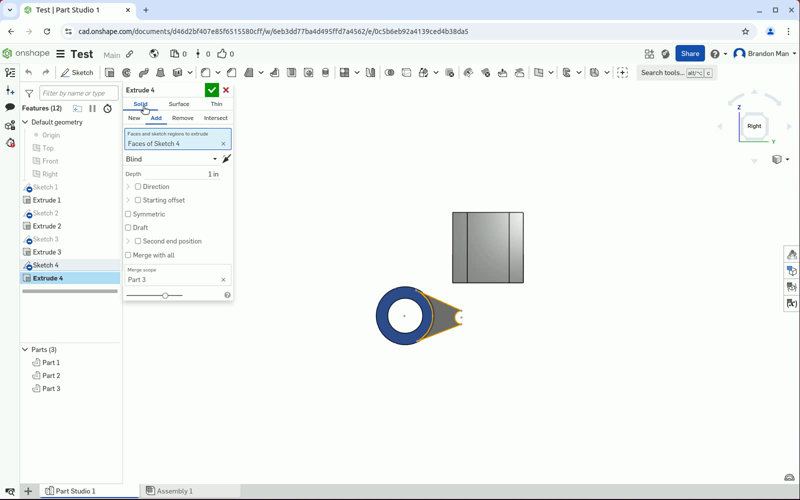
click(143, 106)
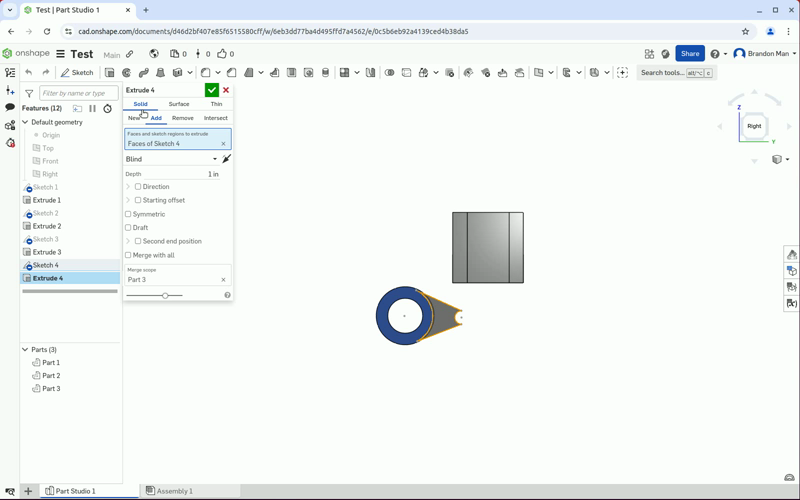
mouse_move(137, 120)
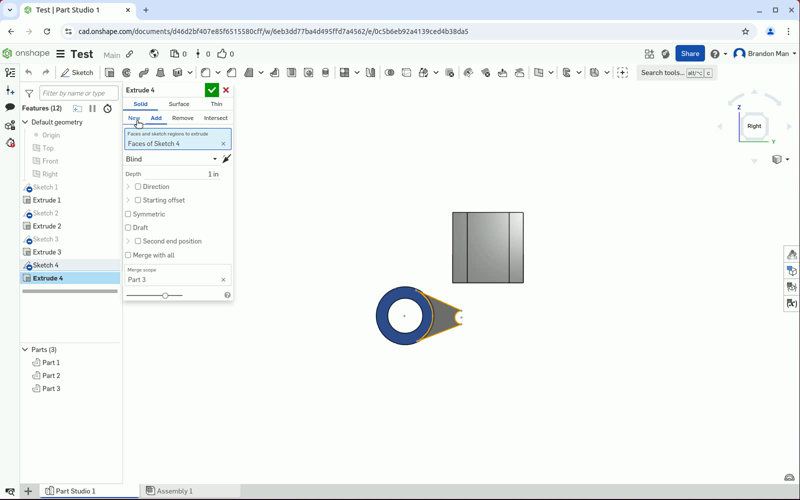
click(137, 120)
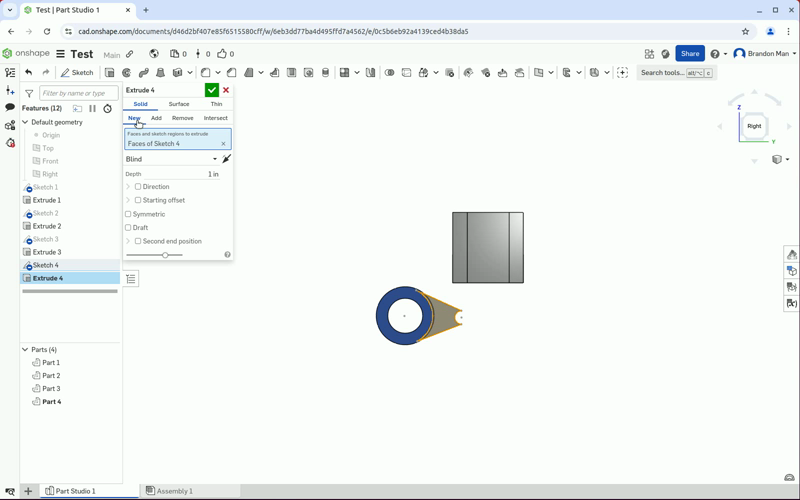
key(tab, 4)
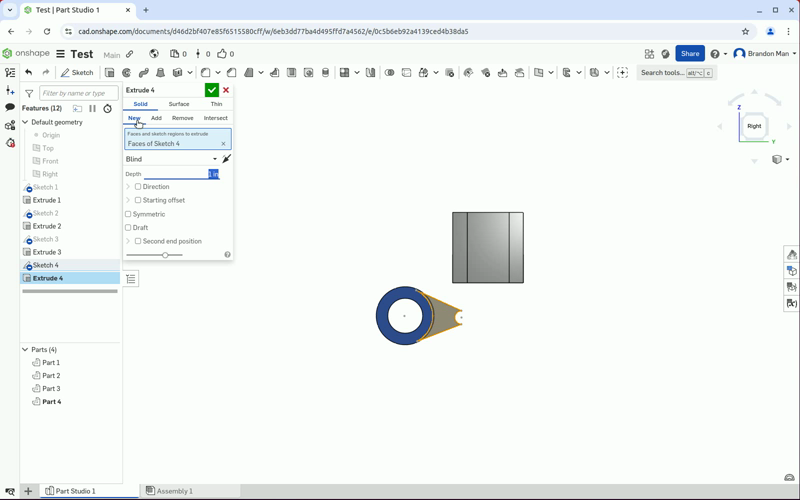
text(4.333)
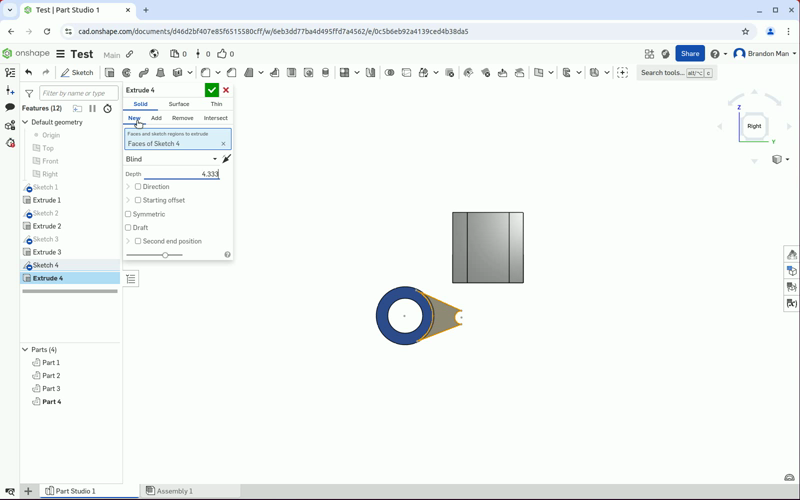
key(enter)
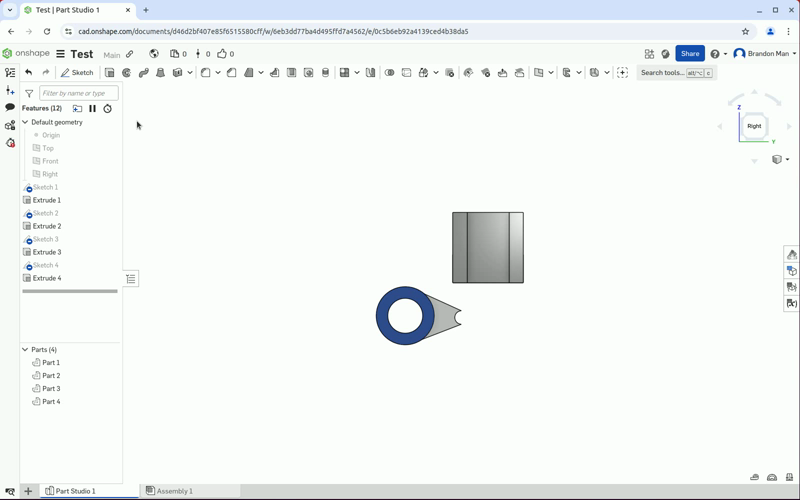
key(shift+h)
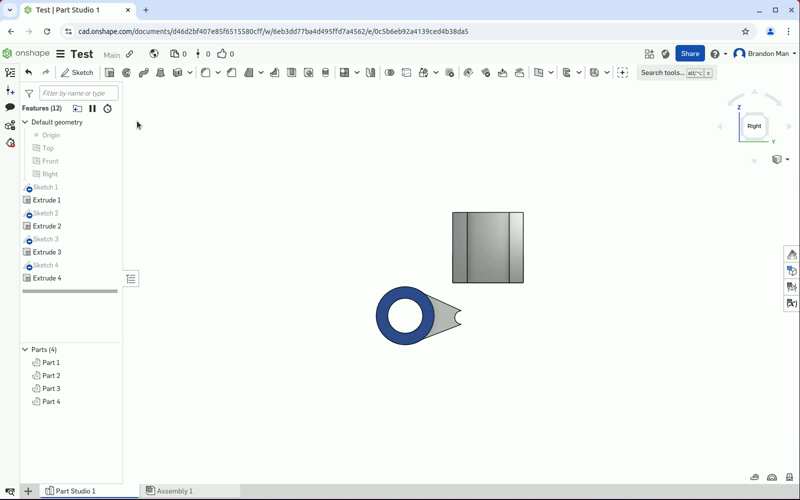
key(shift+h)
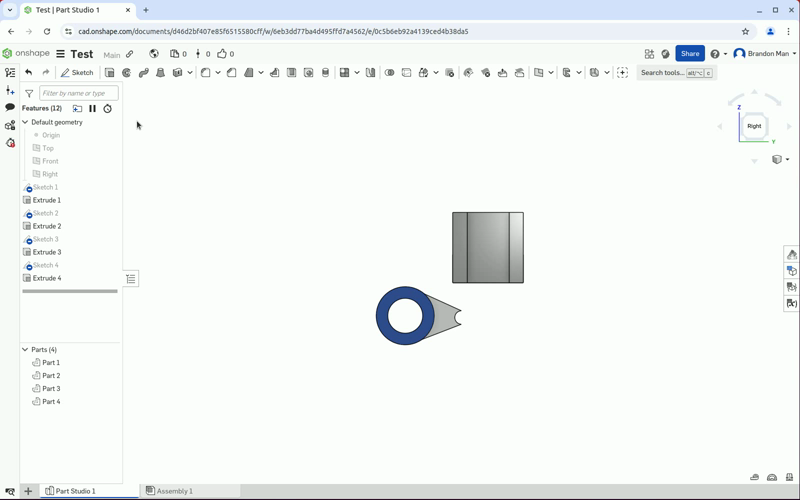
mouse_move(73, 189)
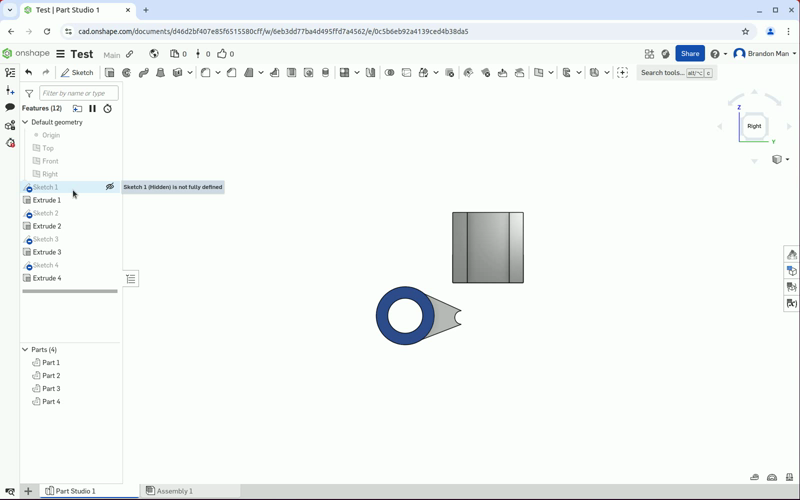
click(73, 189)
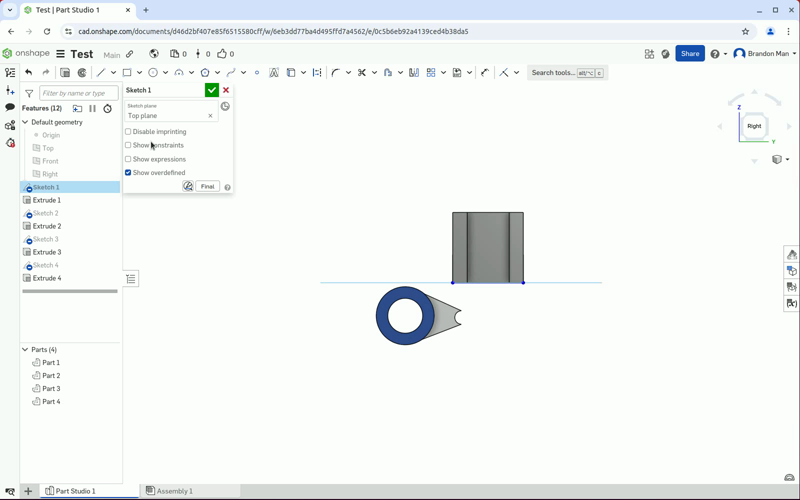
mouse_move(229, 92)
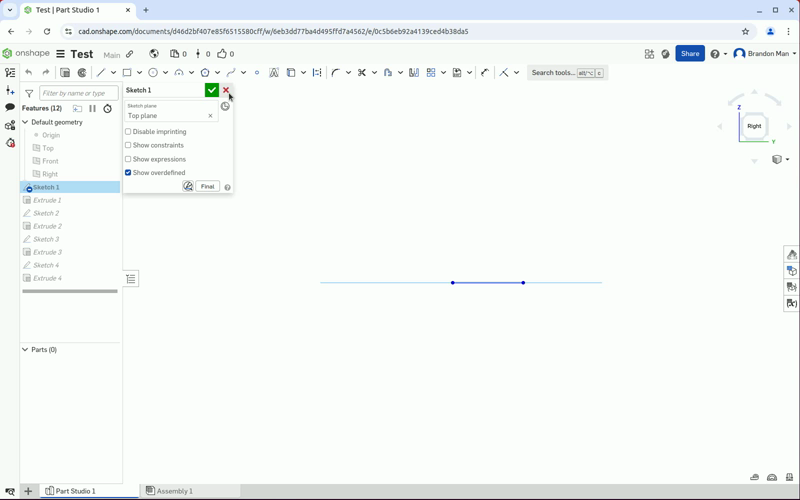
click(229, 92)
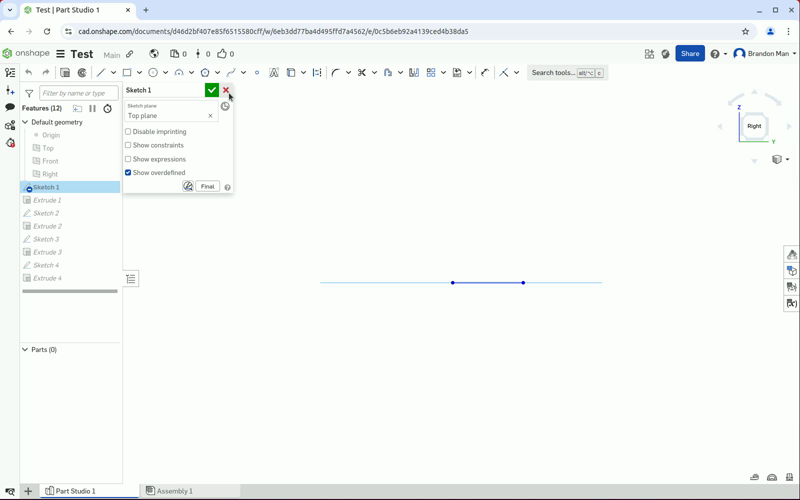
key(shift+s)
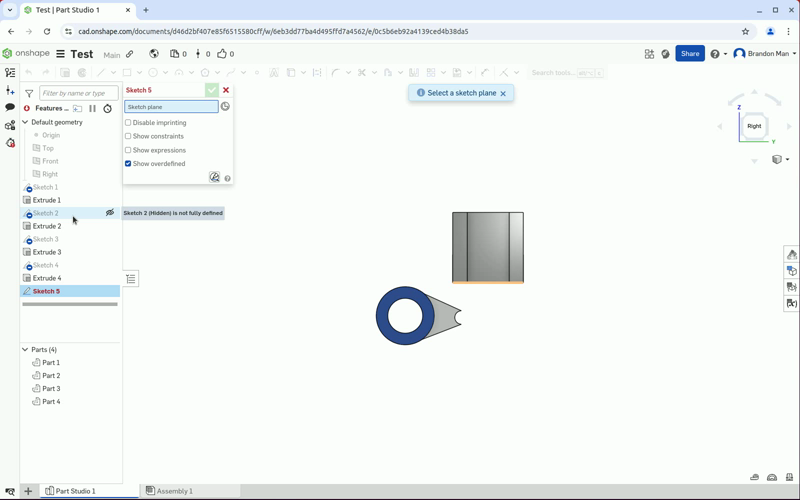
scroll(3)
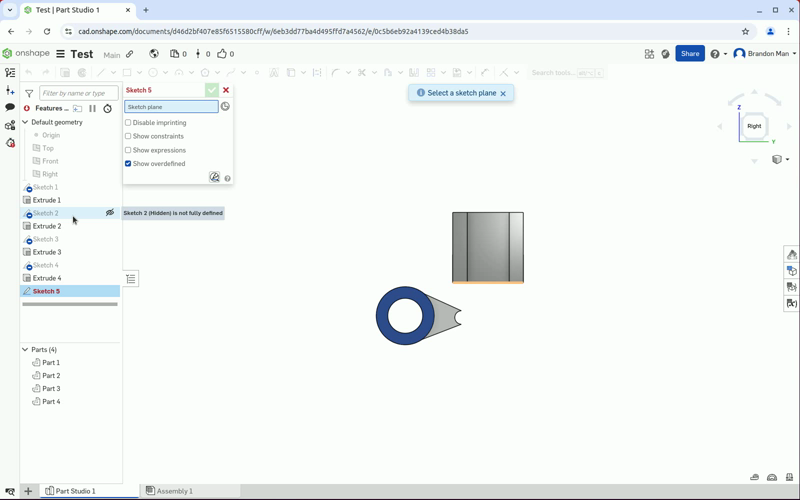
mouse_move(73, 176)
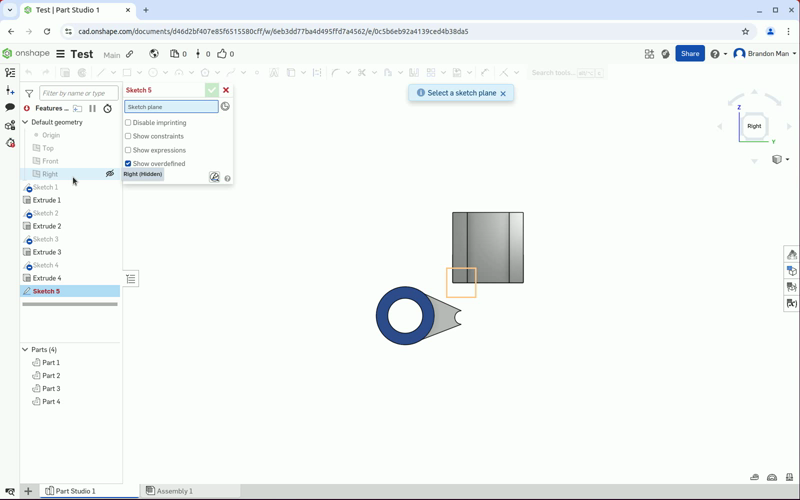
click(73, 176)
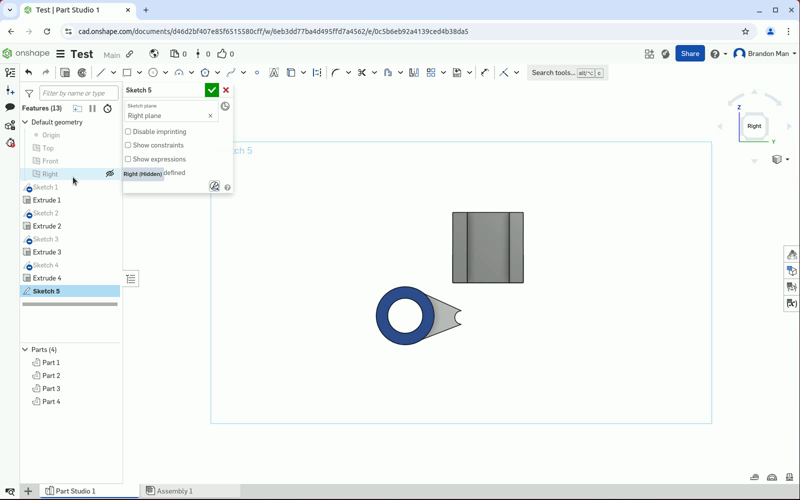
mouse_move(73, 352)
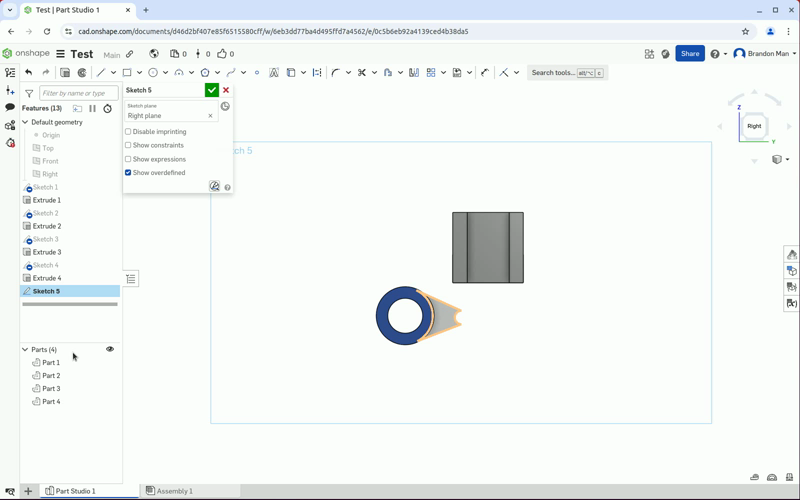
key(y)
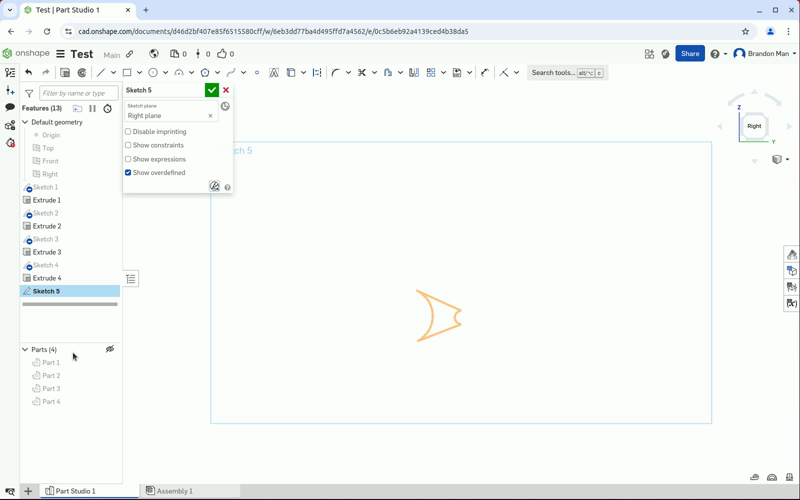
key(c)
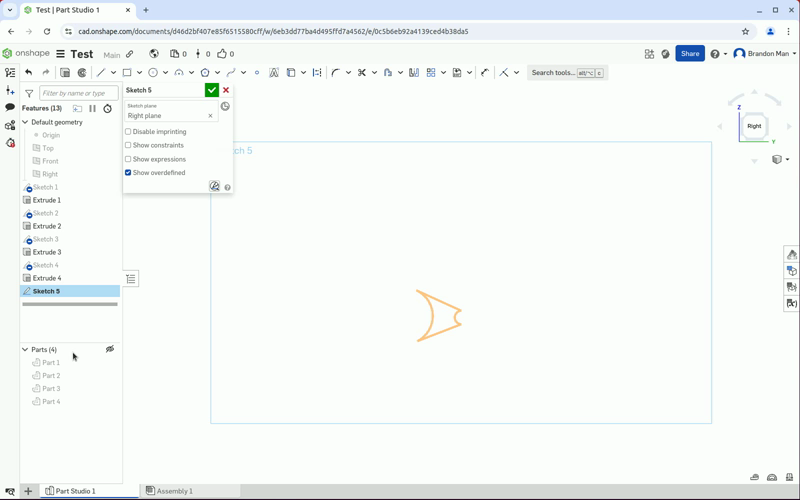
key_down(shift)
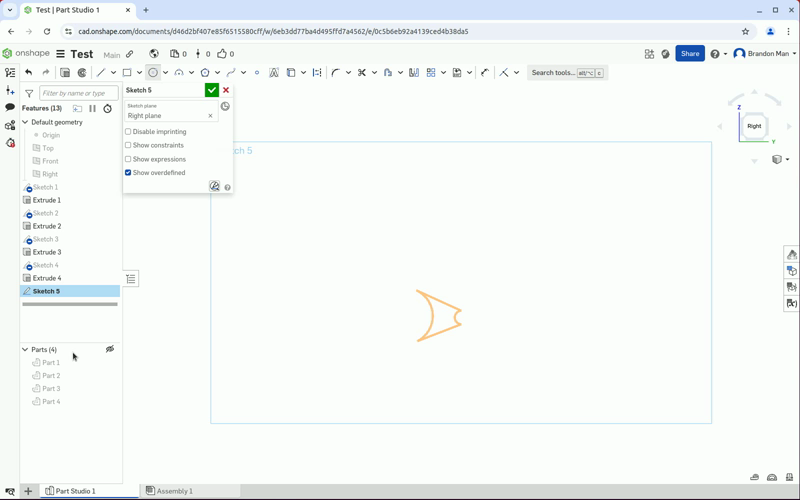
mouse_move(461, 316)
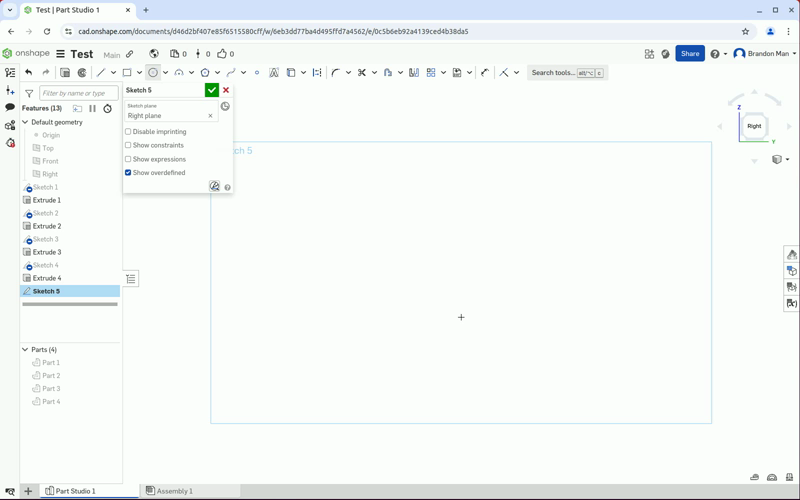
click(461, 316)
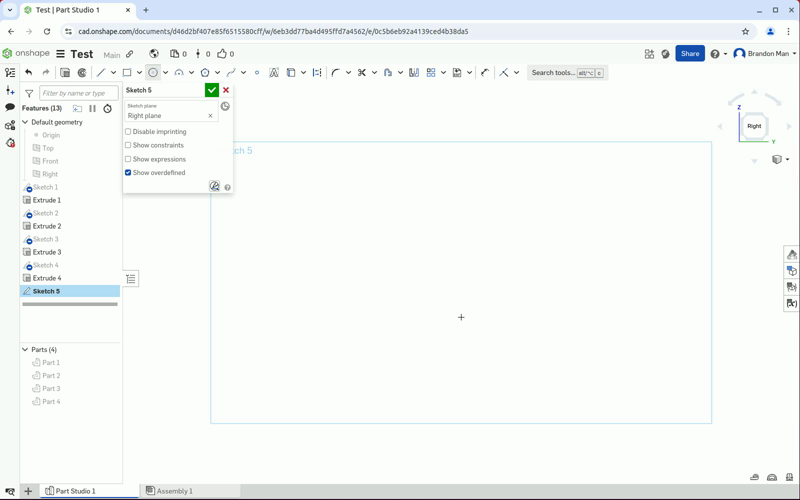
key_up(shift)
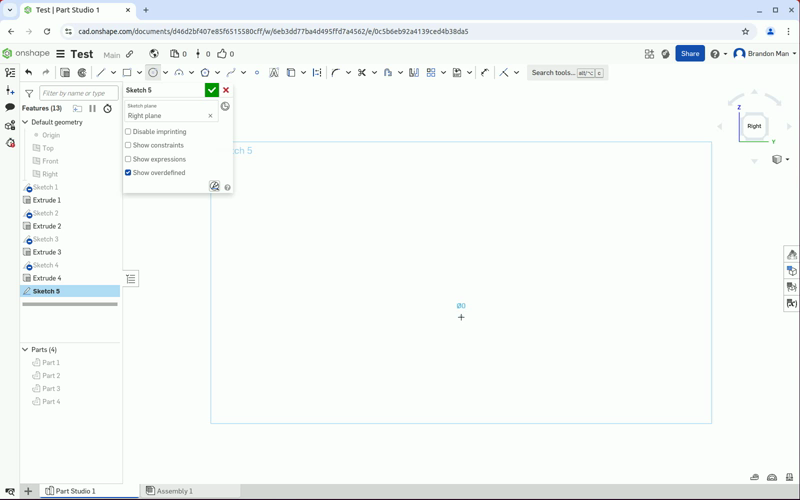
mouse_move(468, 316)
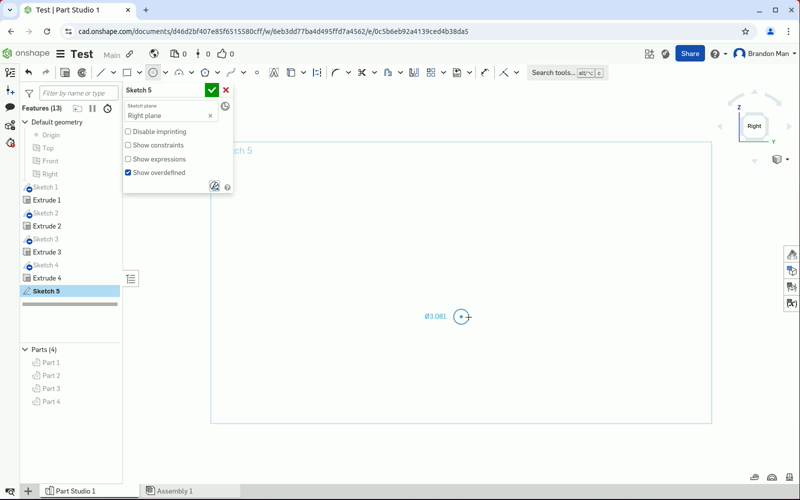
click(468, 316)
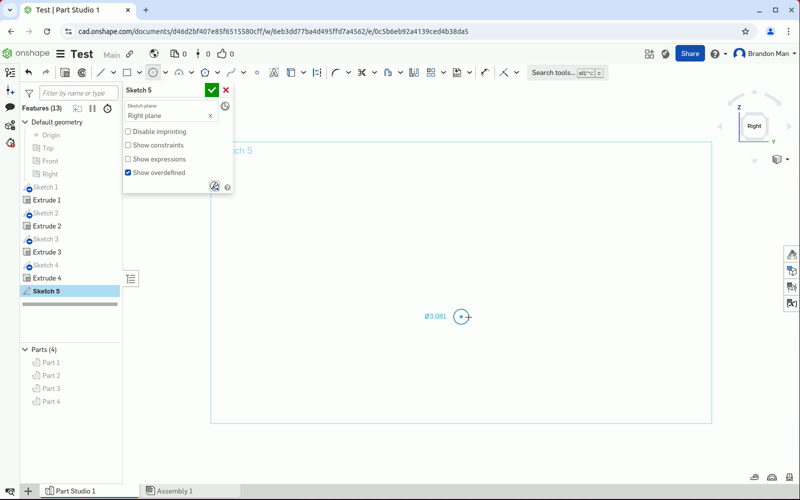
key(esc)
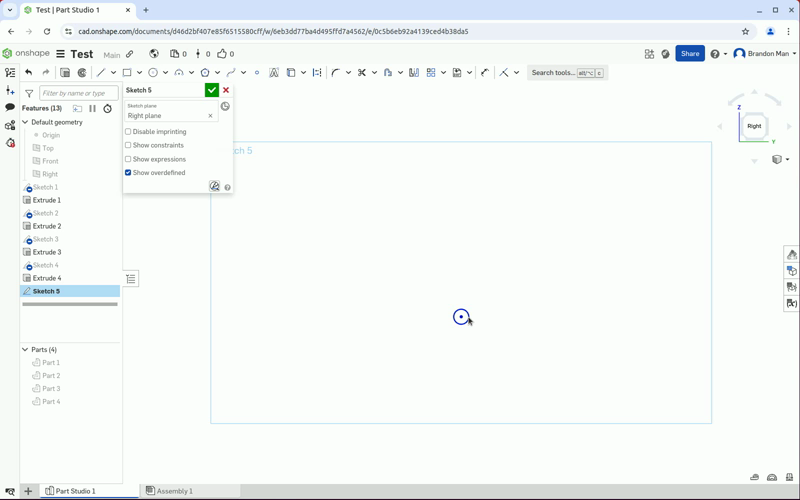
mouse_move(464, 320)
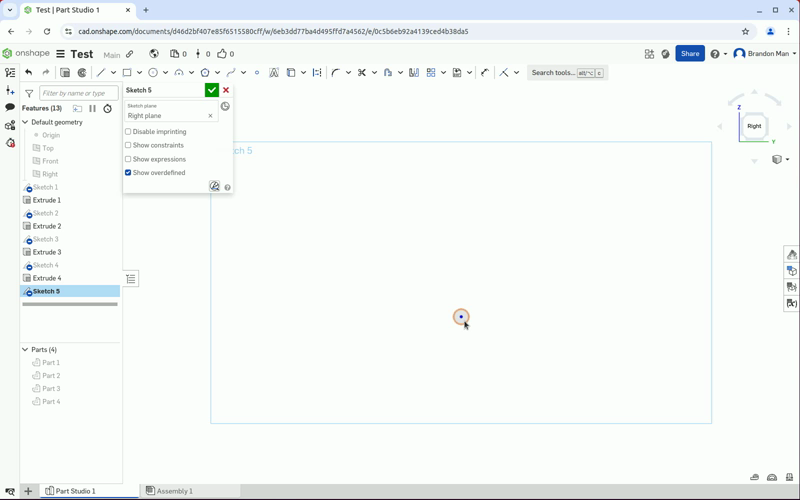
scroll(6)
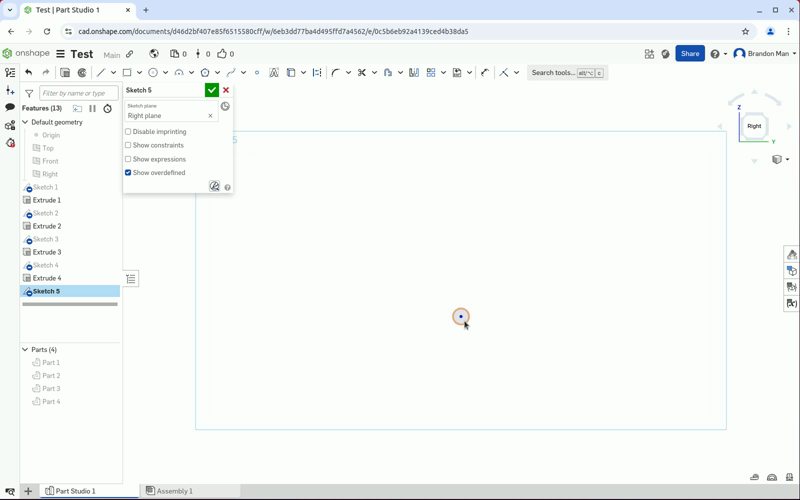
scroll(6)
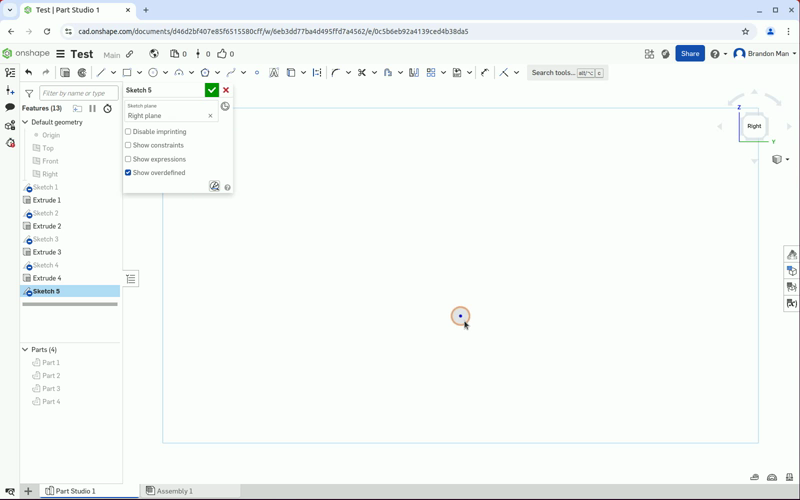
scroll(6)
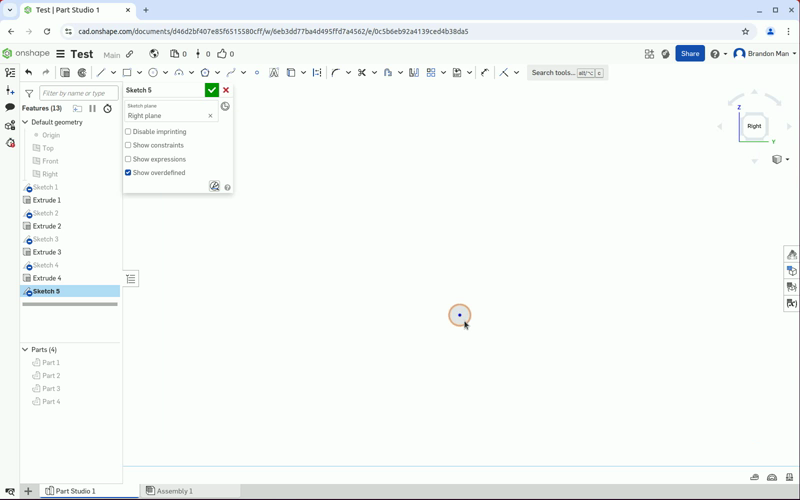
scroll(6)
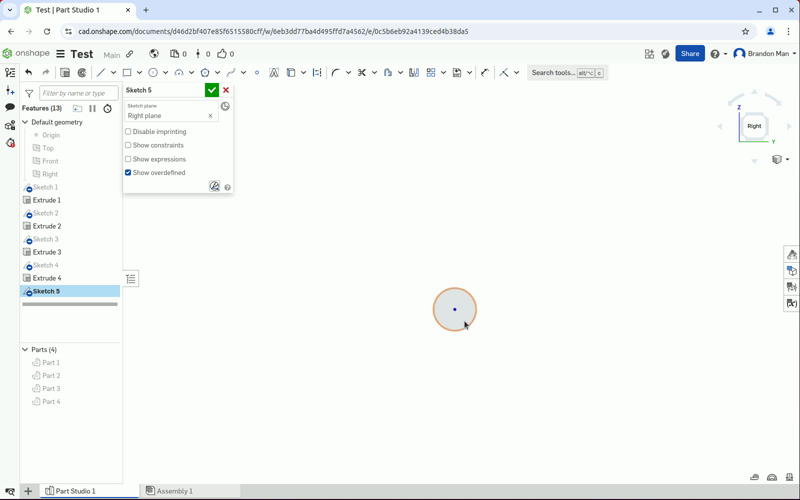
scroll(6)
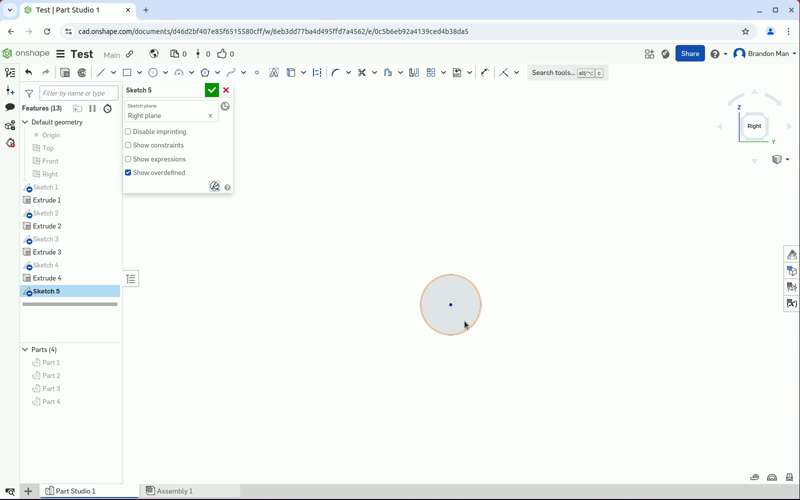
scroll(6)
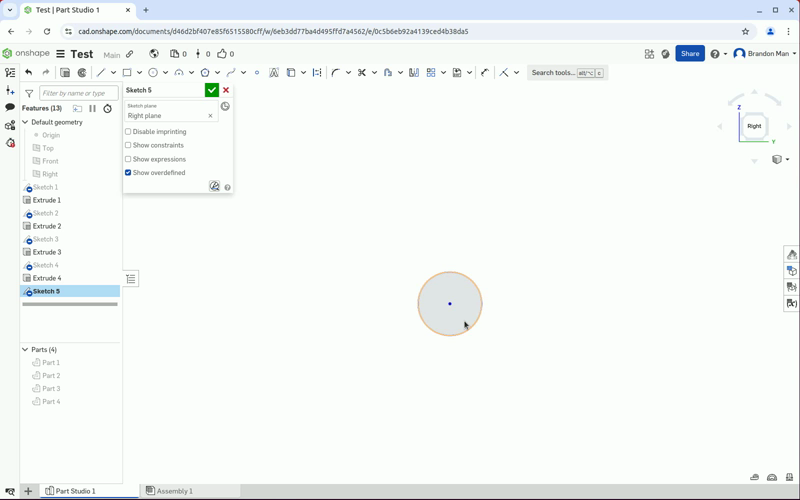
scroll(6)
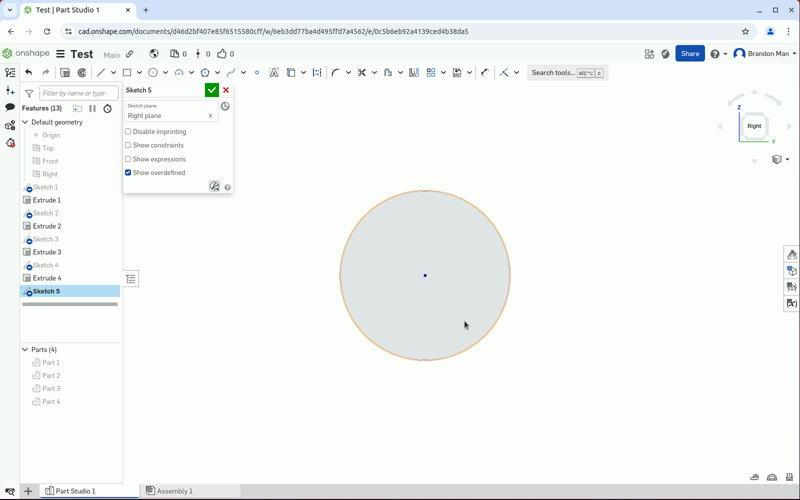
click(464, 320)
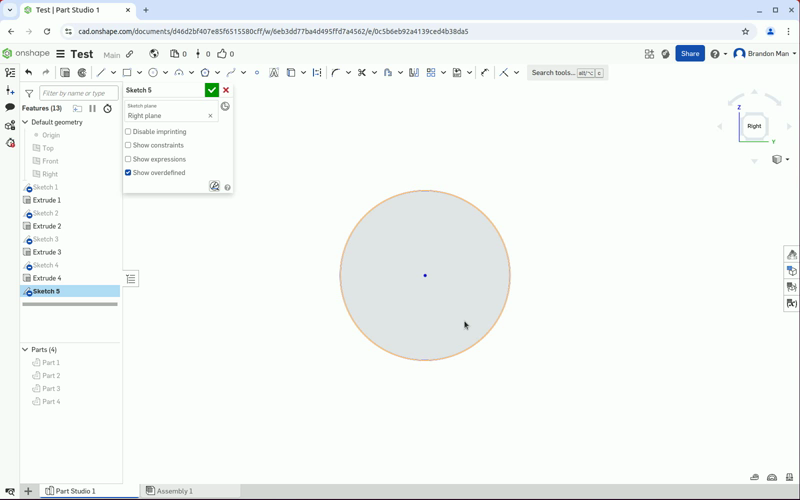
scroll(-6)
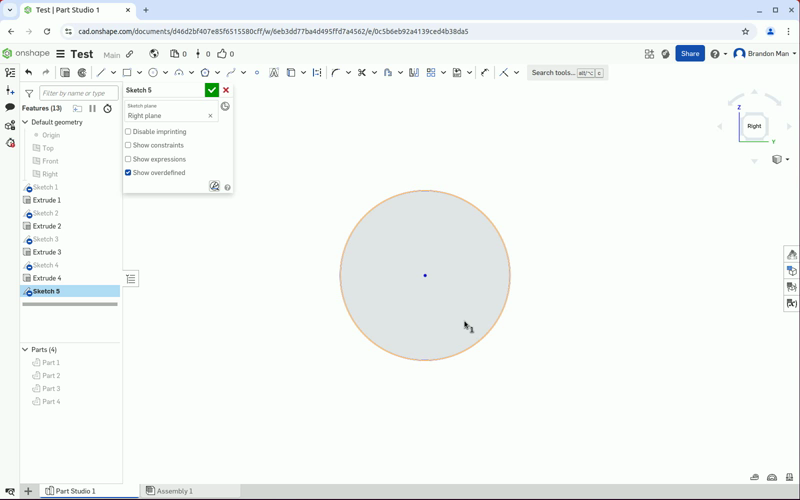
scroll(-6)
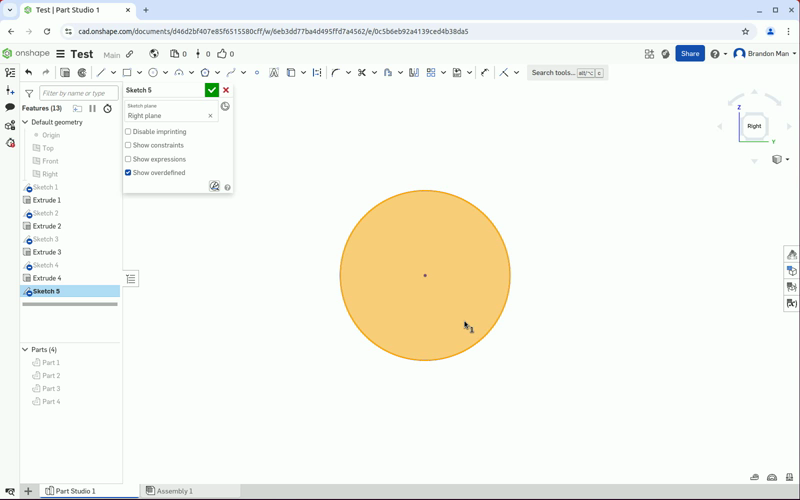
scroll(-6)
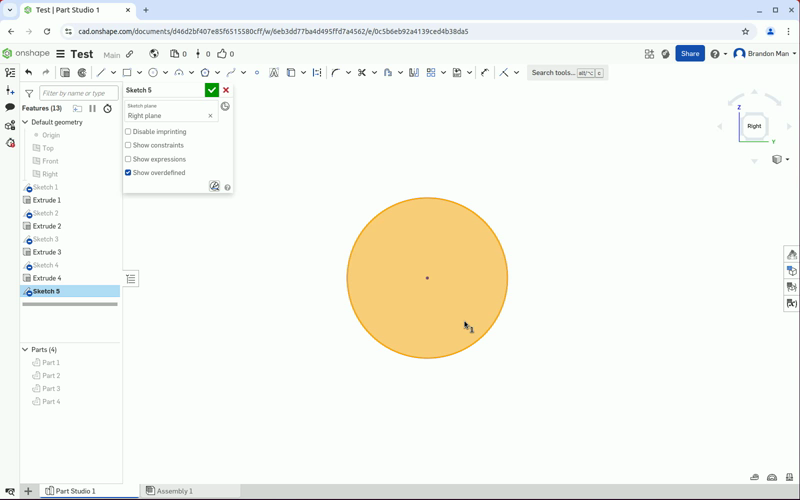
scroll(-6)
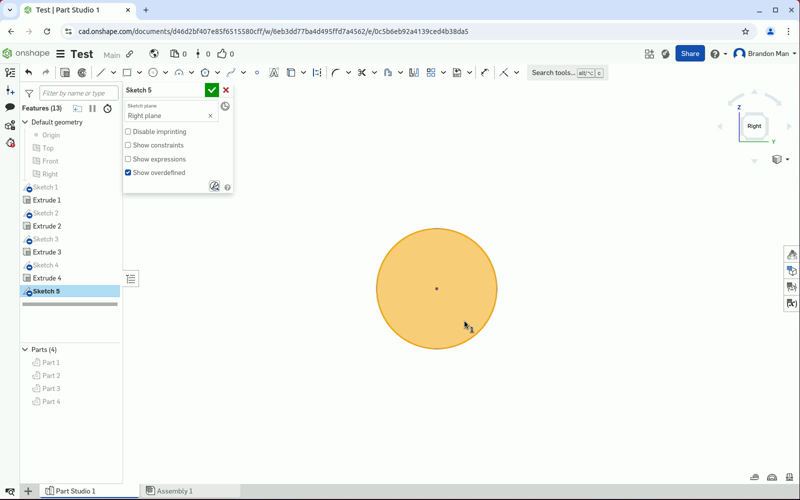
scroll(-6)
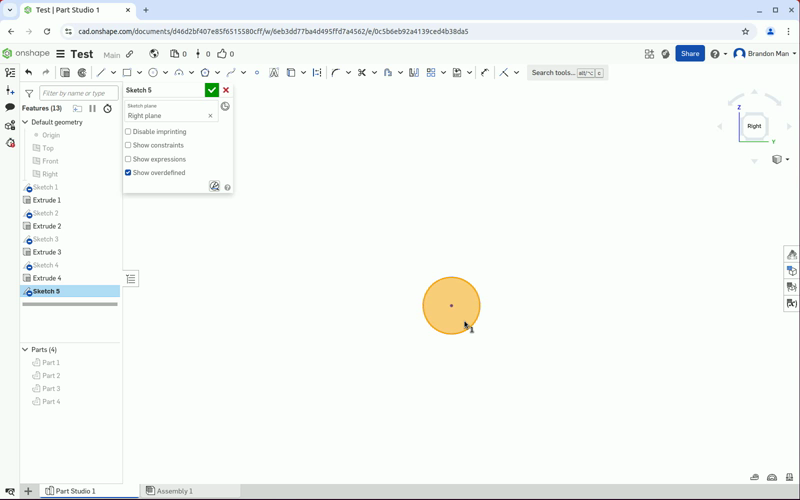
scroll(-6)
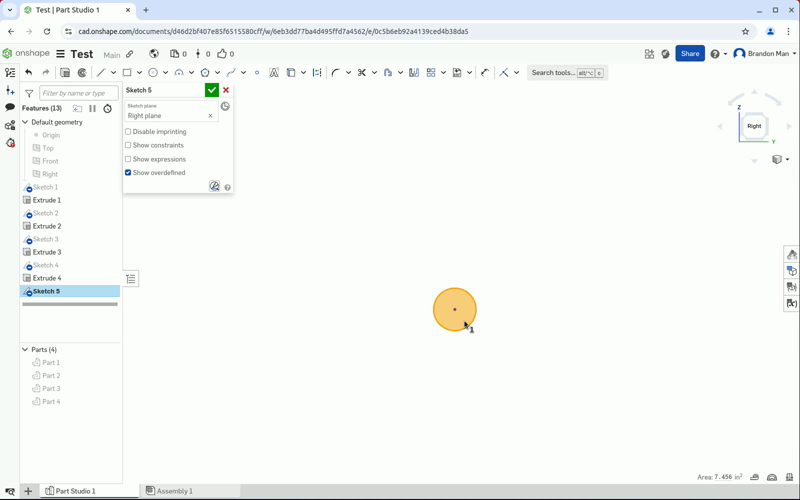
scroll(-6)
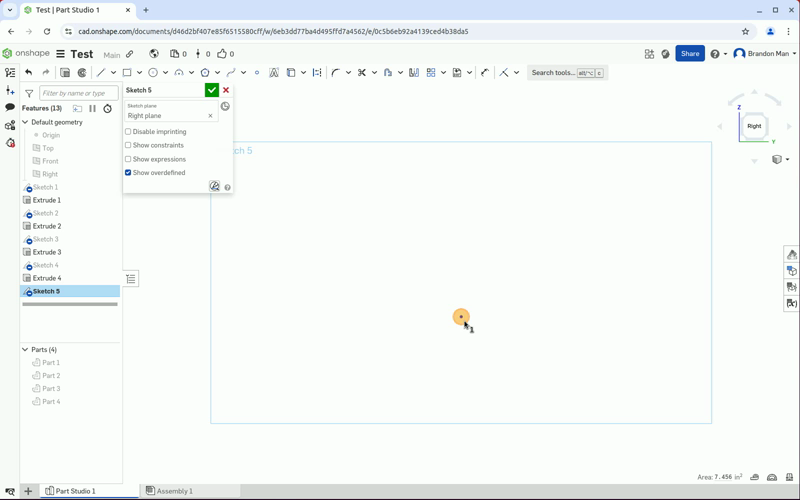
mouse_move(73, 352)
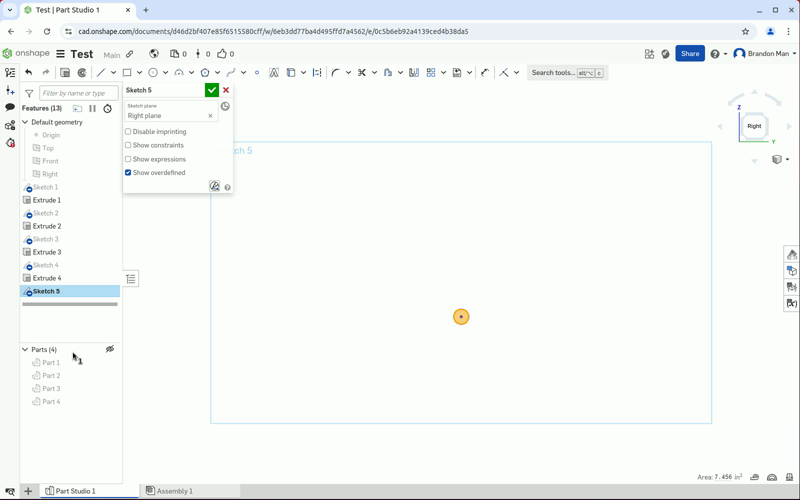
key(shift+y)
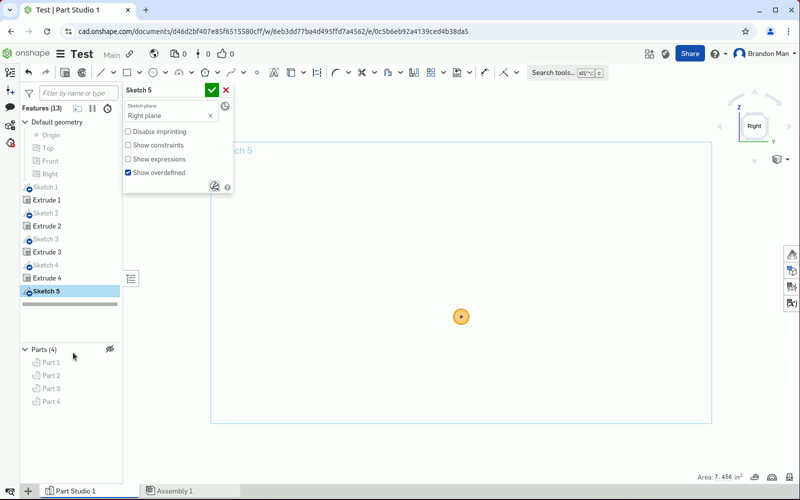
key(shift+e)
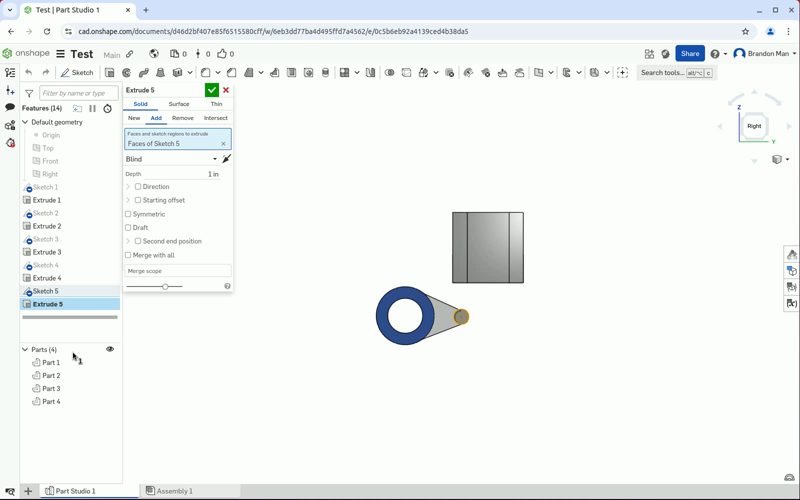
mouse_move(143, 106)
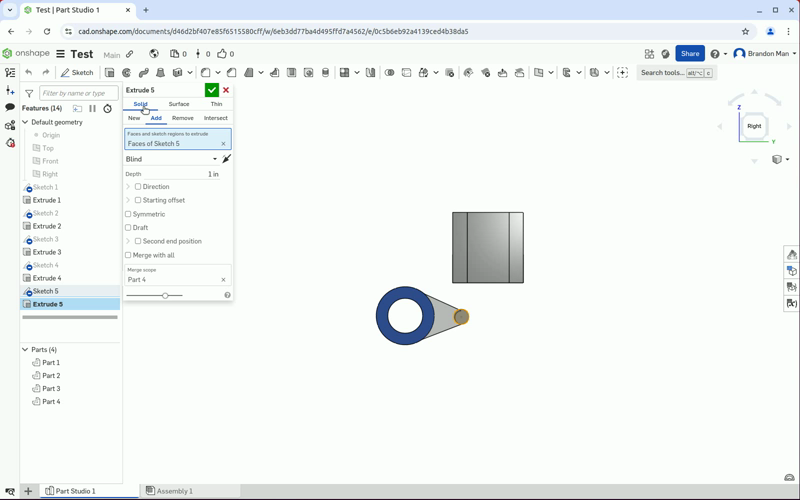
click(143, 106)
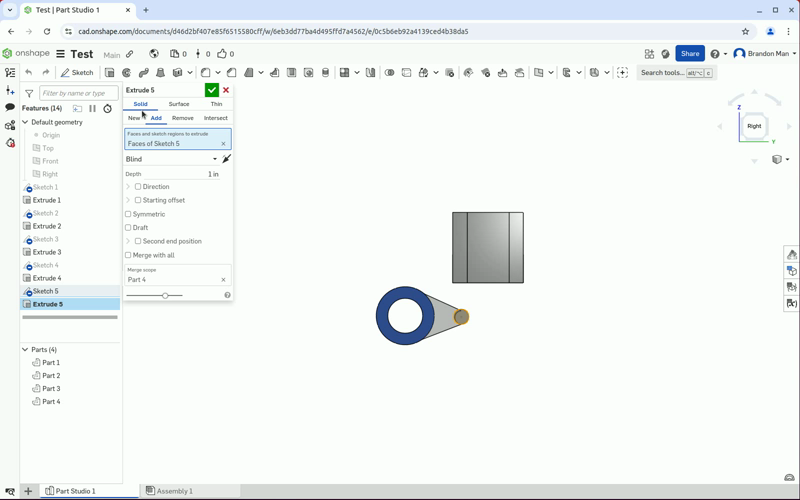
mouse_move(137, 120)
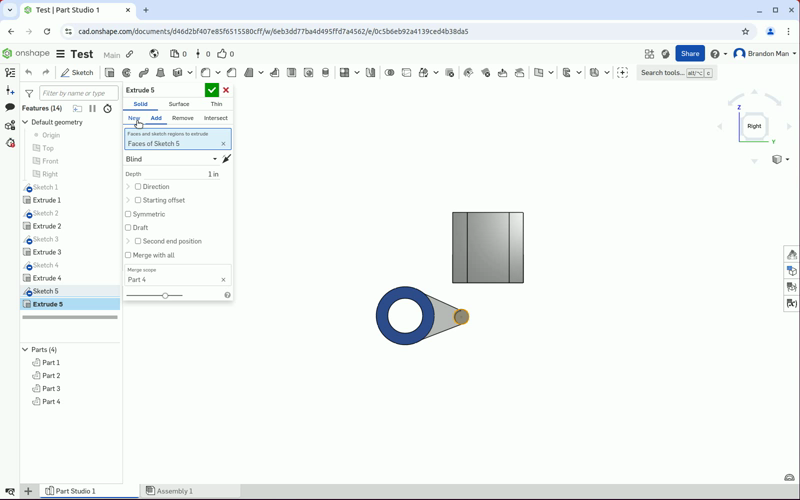
click(137, 120)
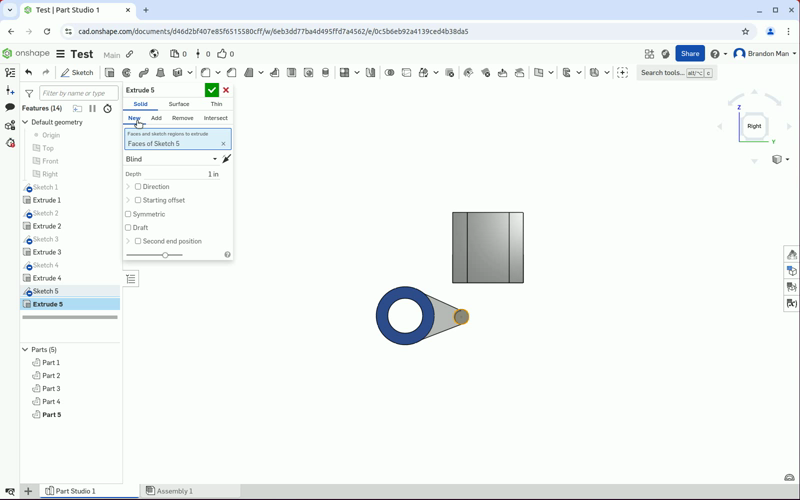
key(tab, 4)
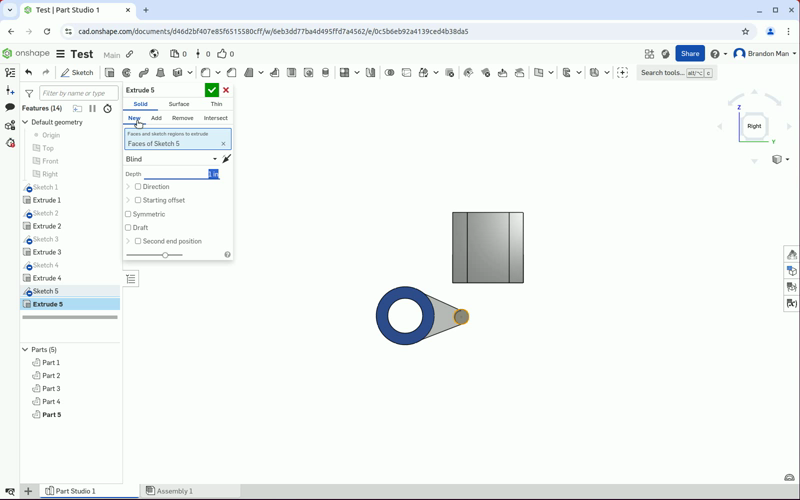
text(4.333)
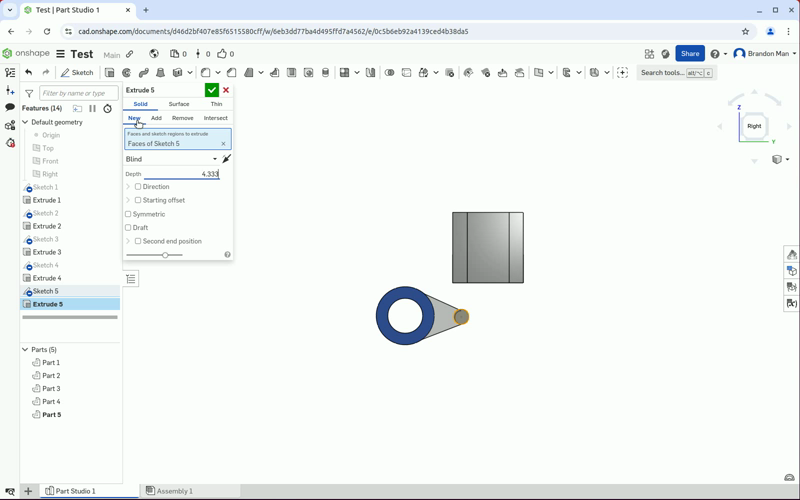
key(enter)
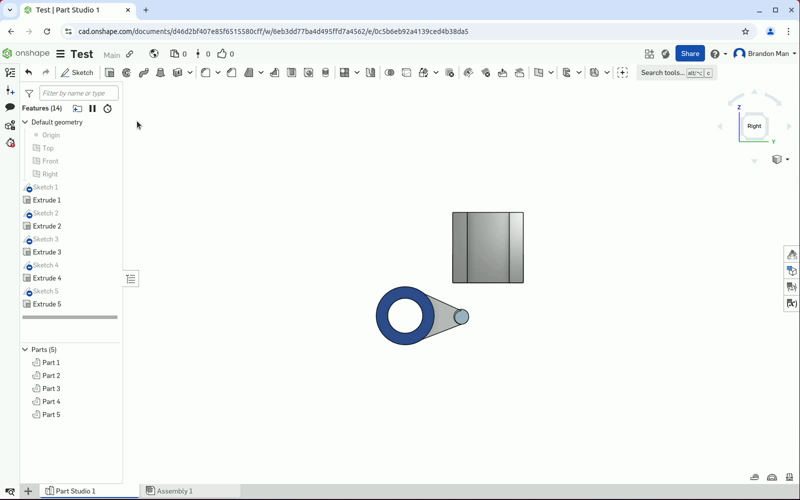
key(shift+h)
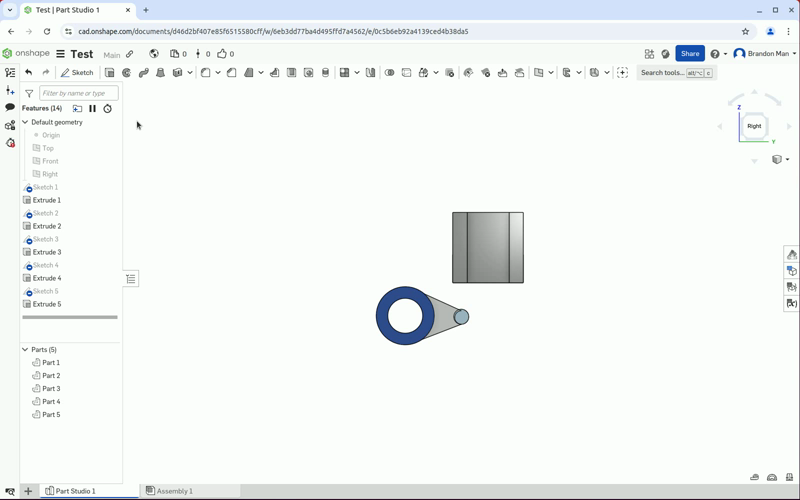
key(shift+h)
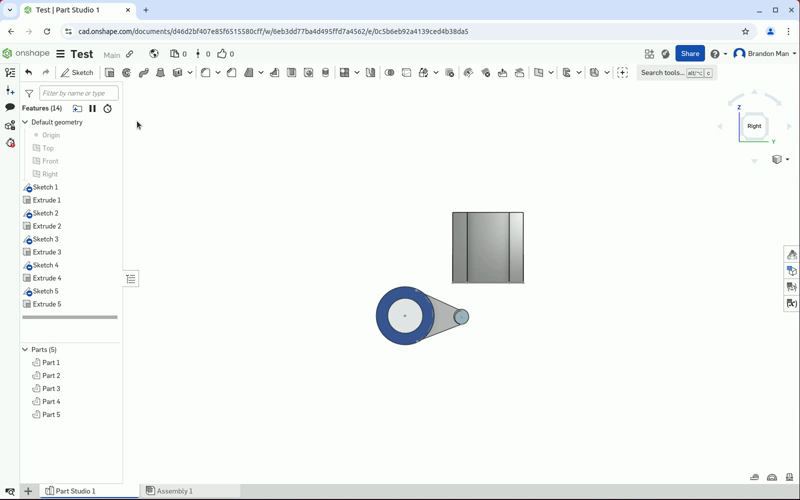
key(shift+7)
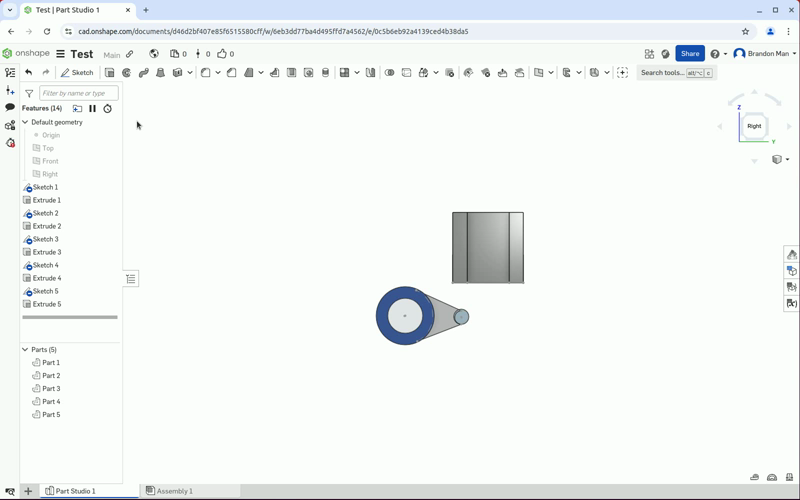
key(right, 2)
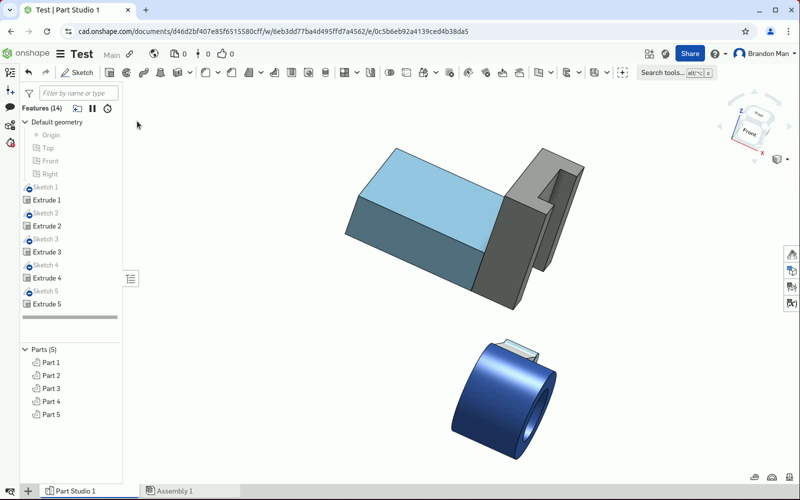
key(down, 2)
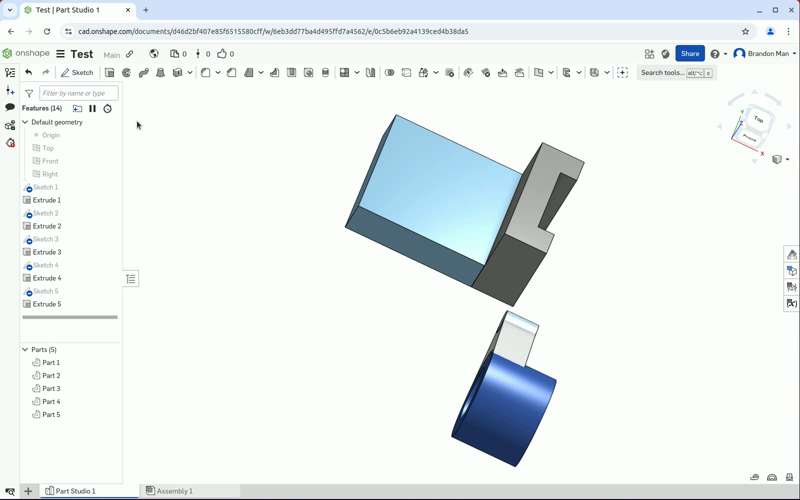
key(up, 2)
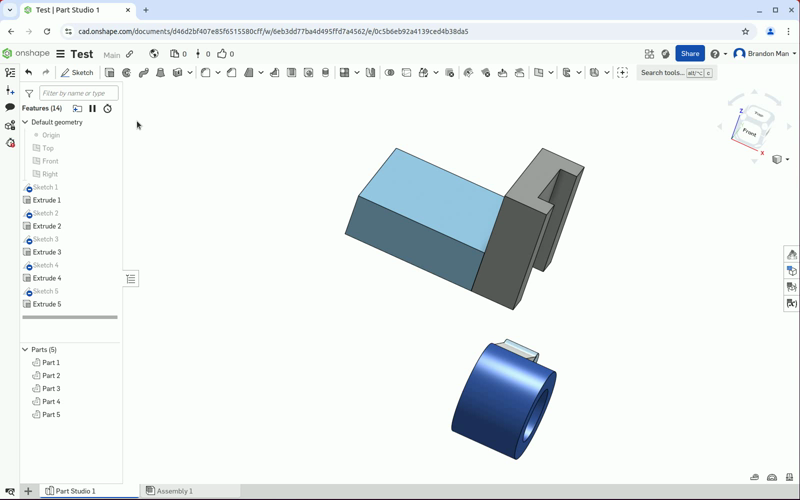
key(left, 2)
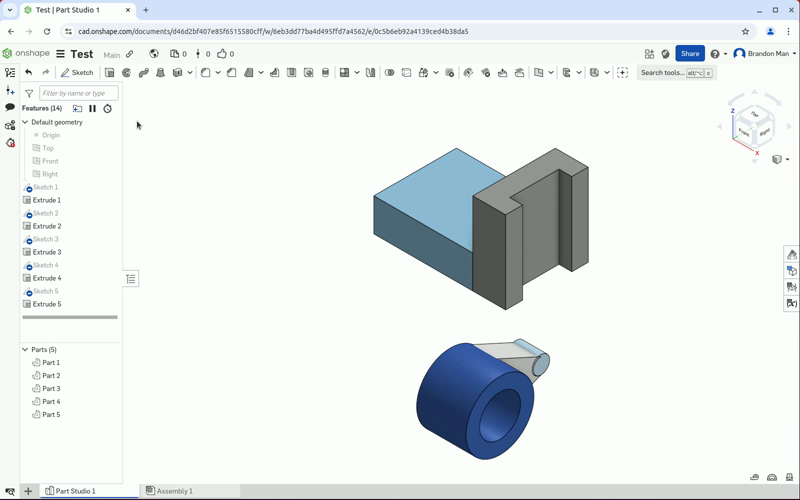
mouse_move(73, 189)
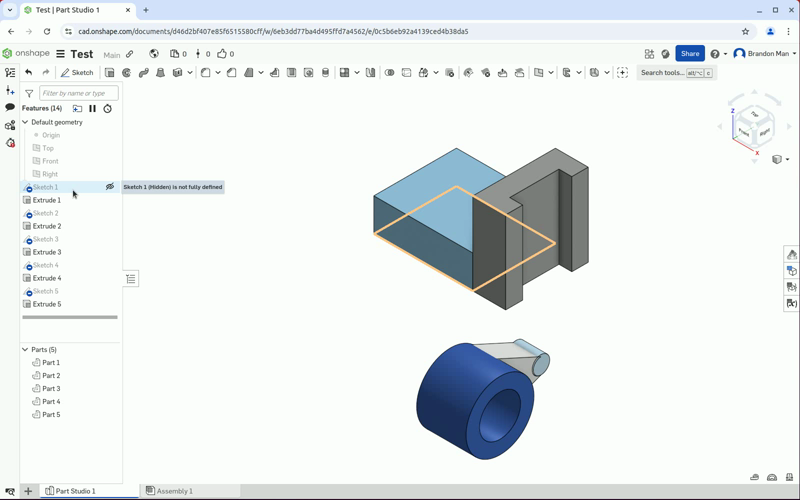
click(73, 189)